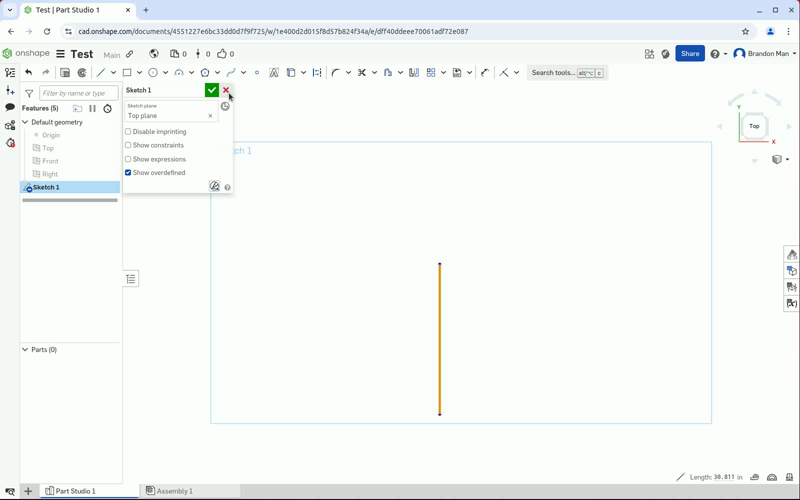
key(shift+h)
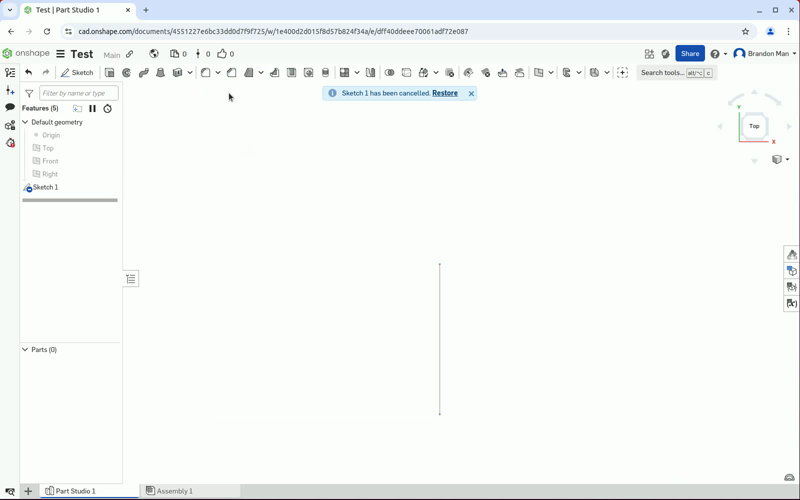
key(shift+s)
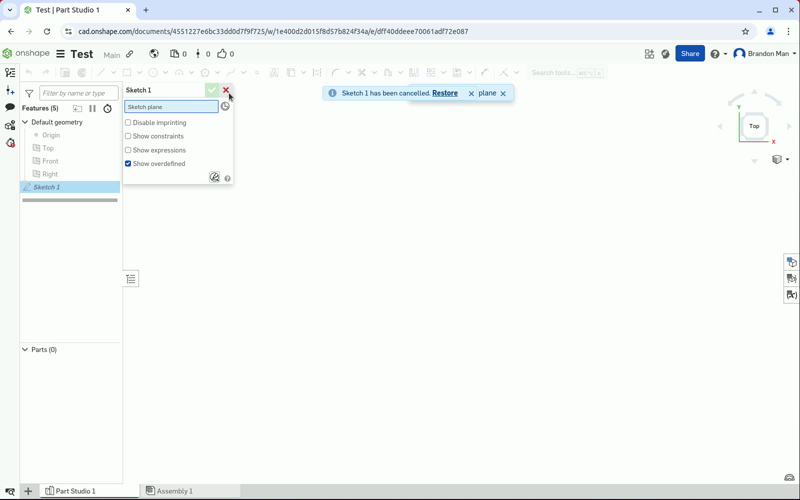
mouse_move(73, 150)
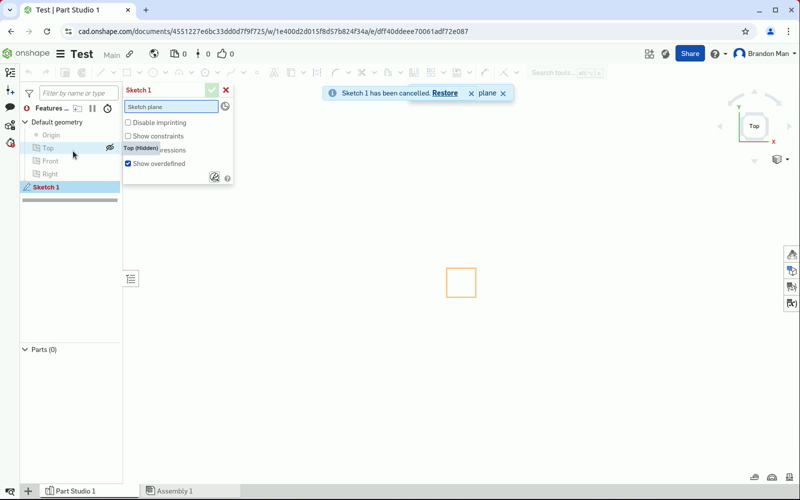
click(73, 150)
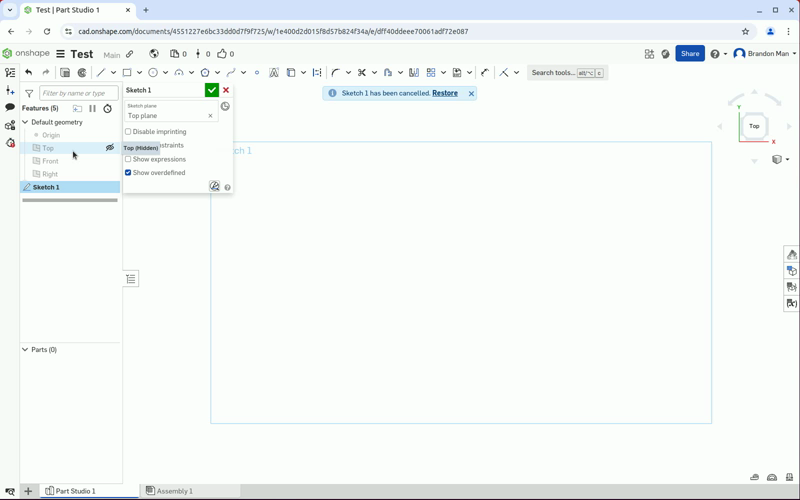
mouse_move(73, 352)
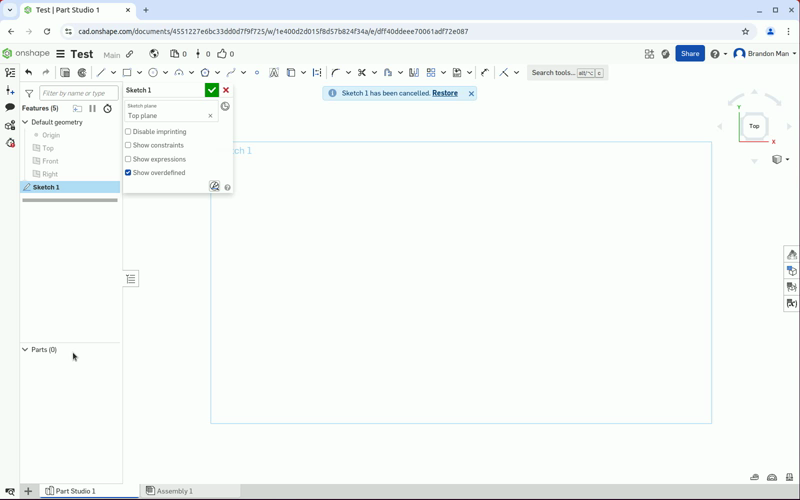
key(y)
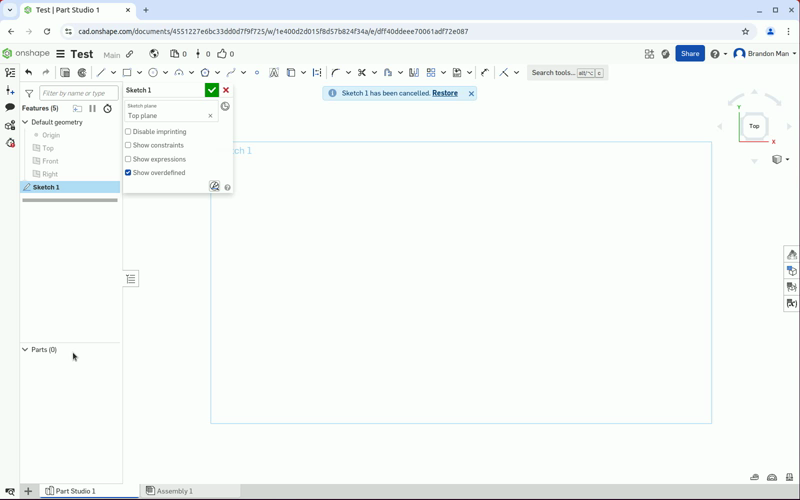
key(l)
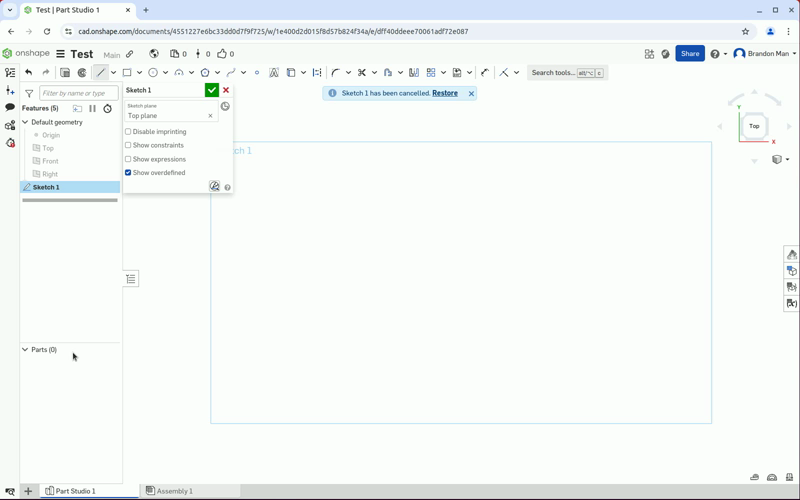
key_down(shift)
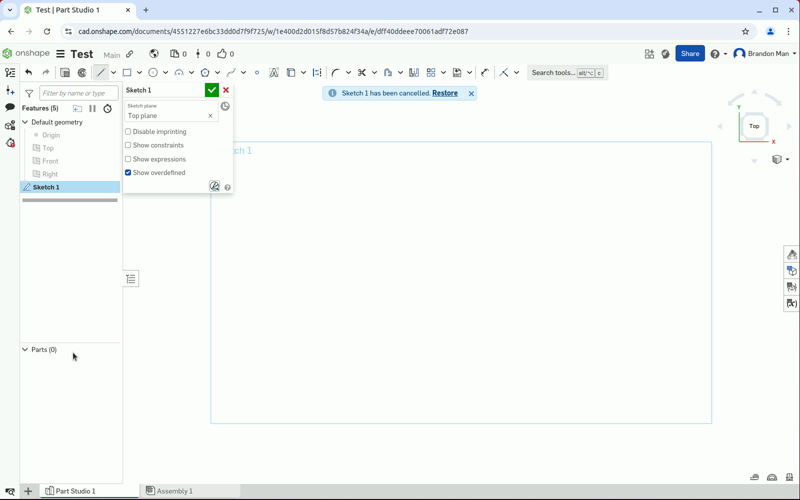
mouse_move(441, 301)
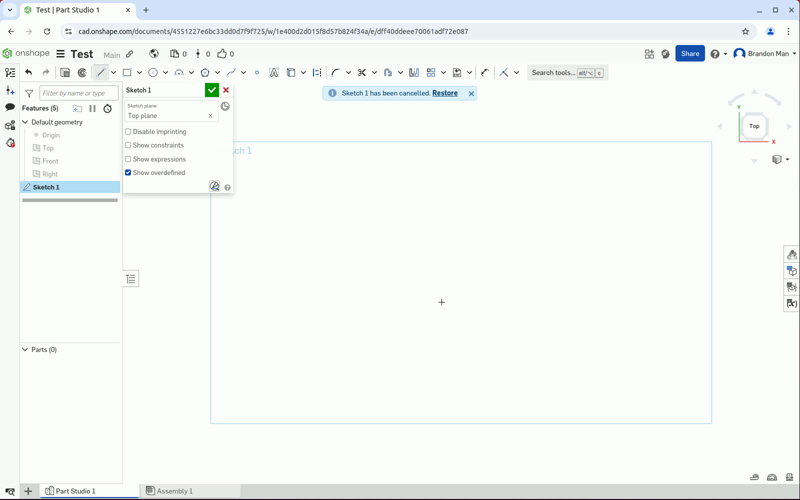
click(441, 301)
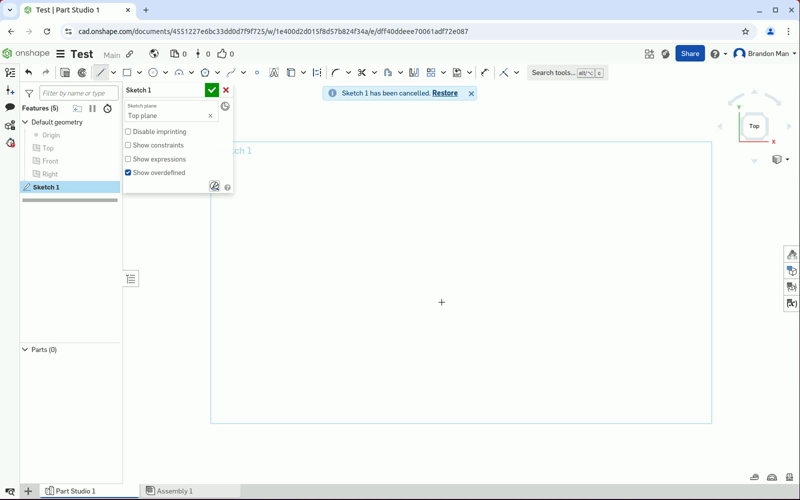
key_up(shift)
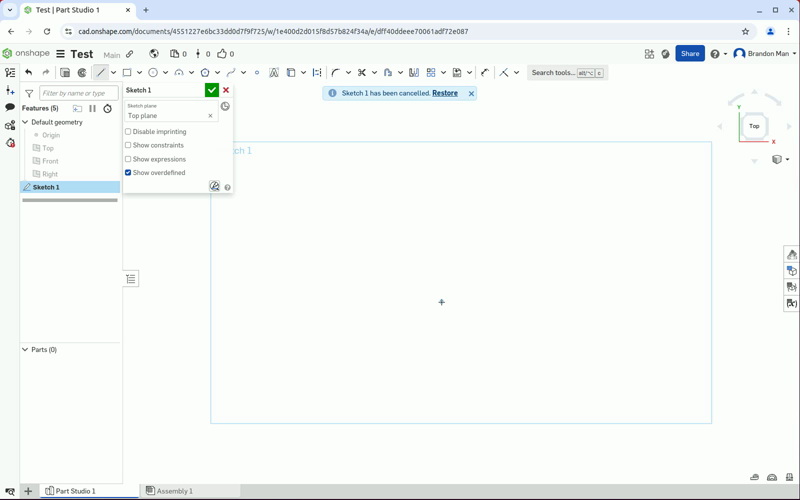
key_down(shift)
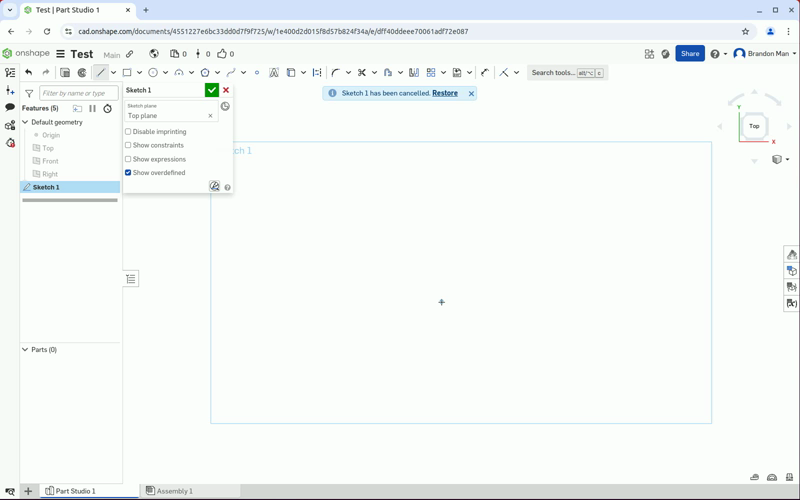
mouse_move(471, 301)
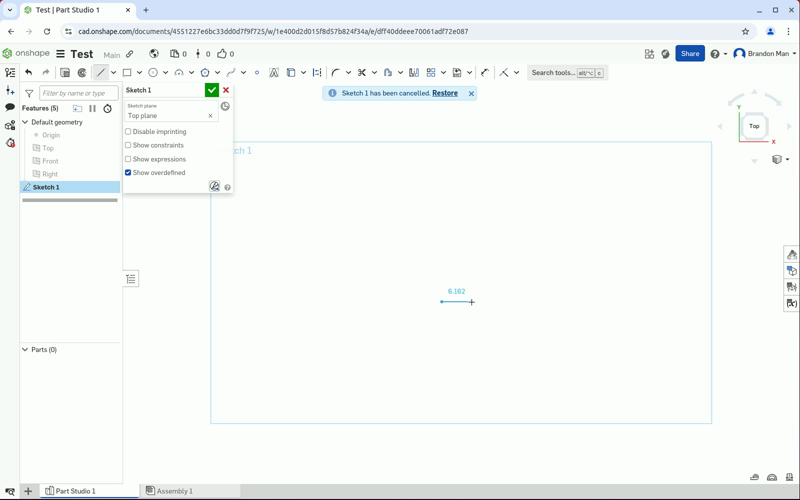
mouse_move(480, 301)
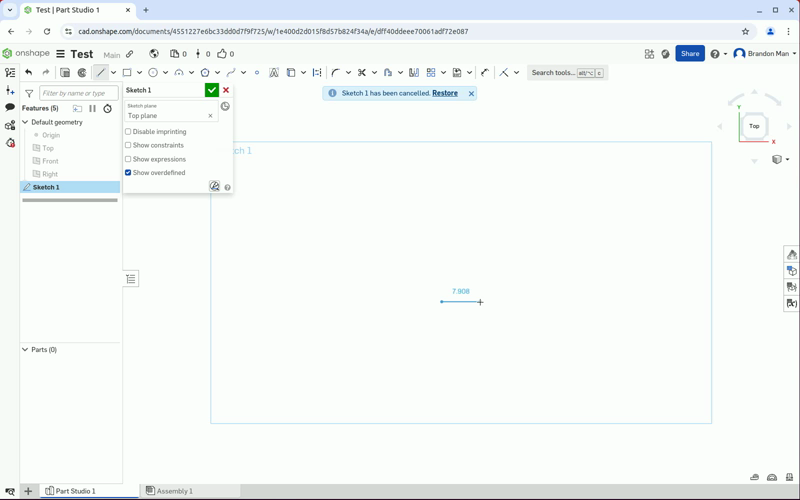
click(480, 301)
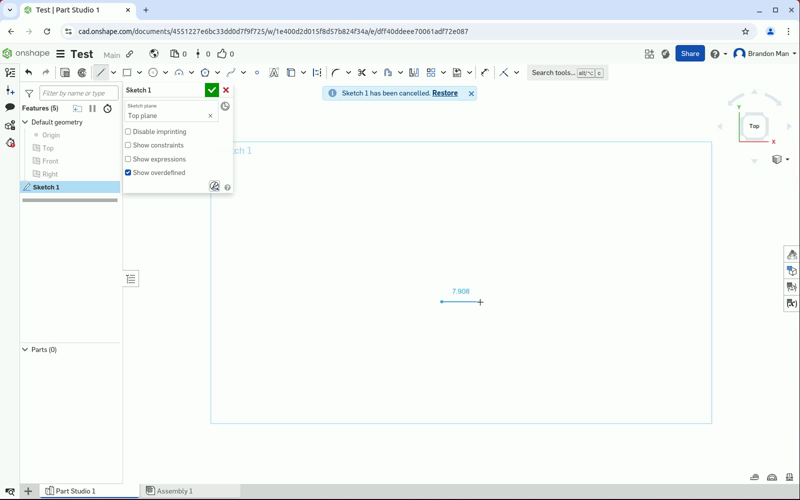
key_up(shift)
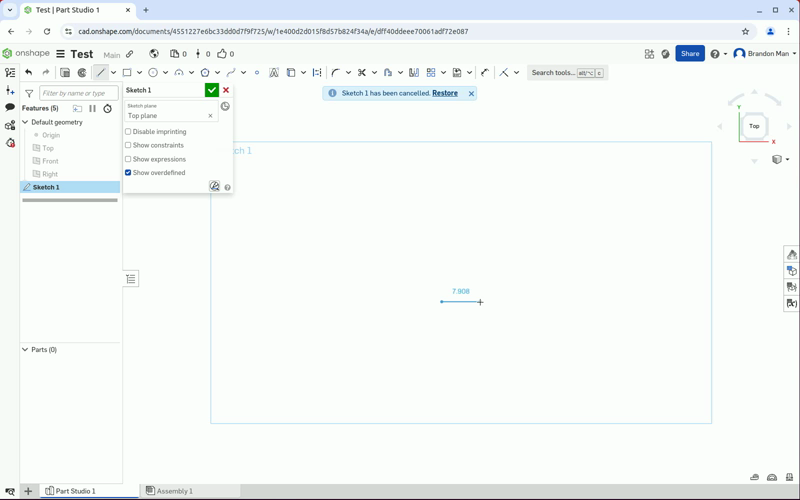
key_down(shift)
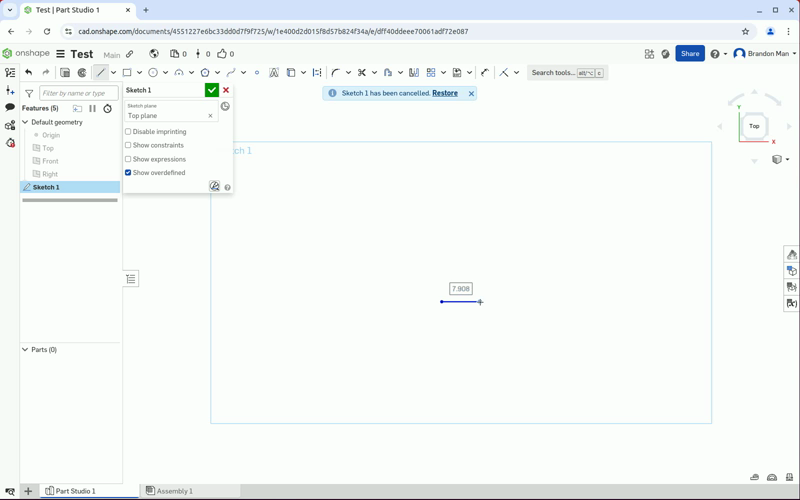
mouse_move(510, 301)
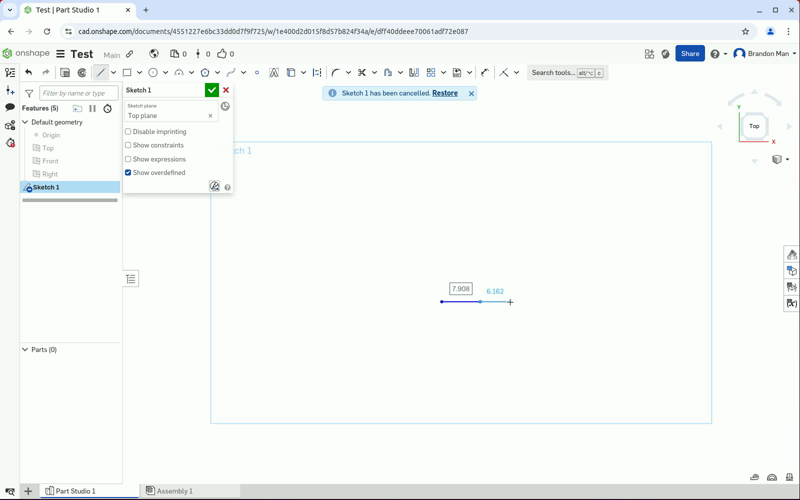
mouse_move(480, 263)
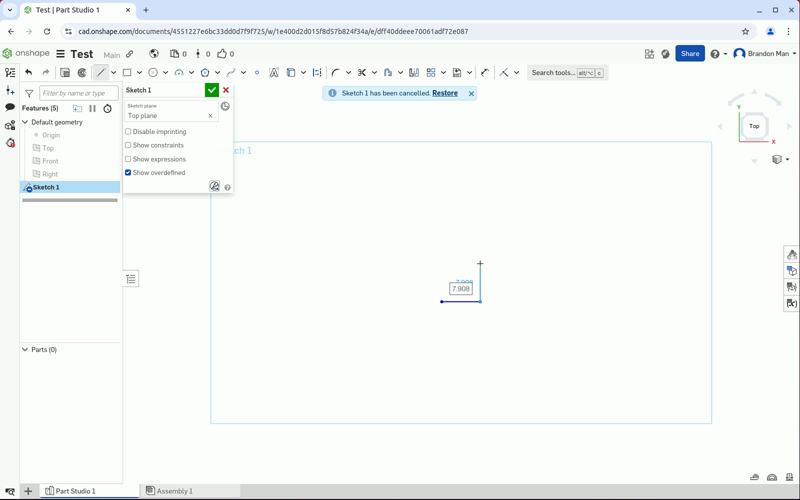
click(480, 263)
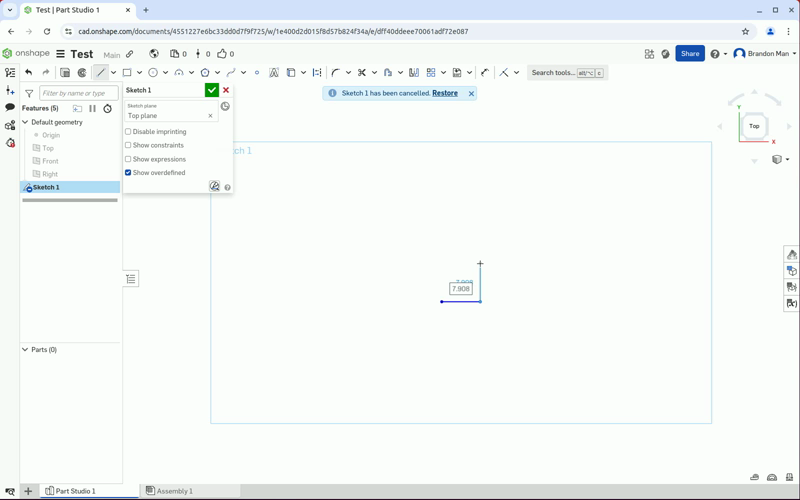
key_up(shift)
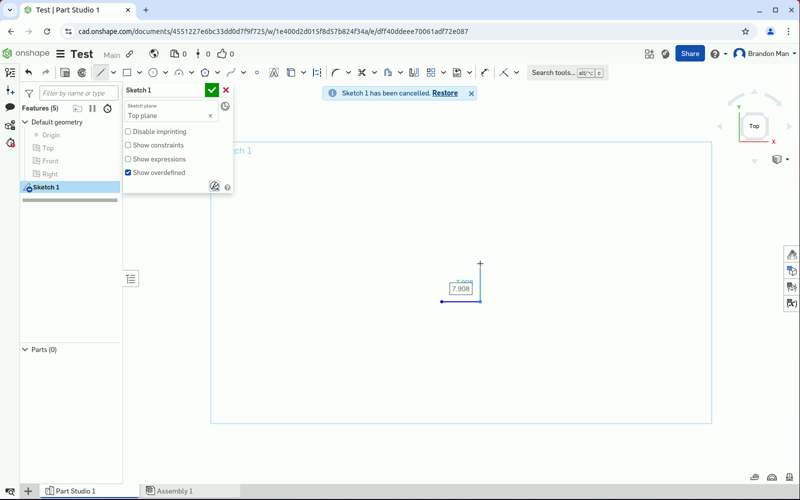
key_down(shift)
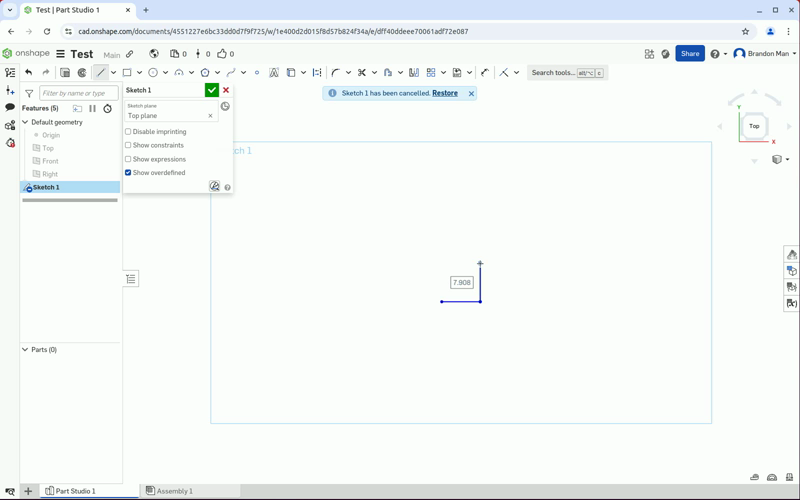
mouse_move(510, 263)
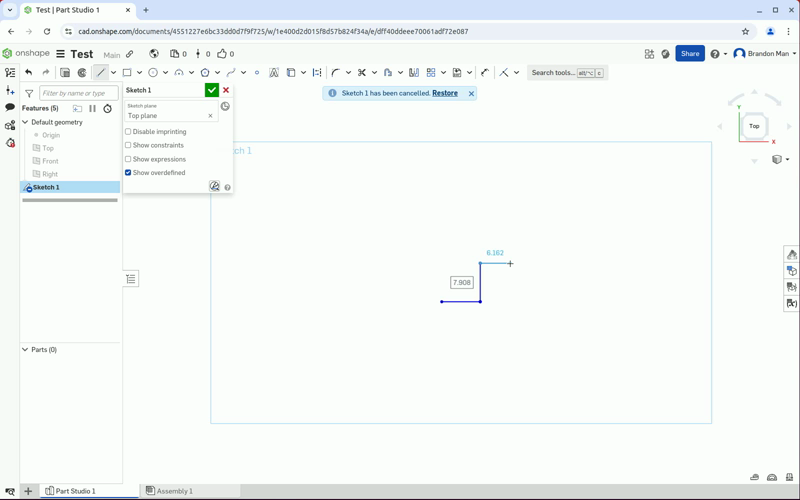
mouse_move(441, 263)
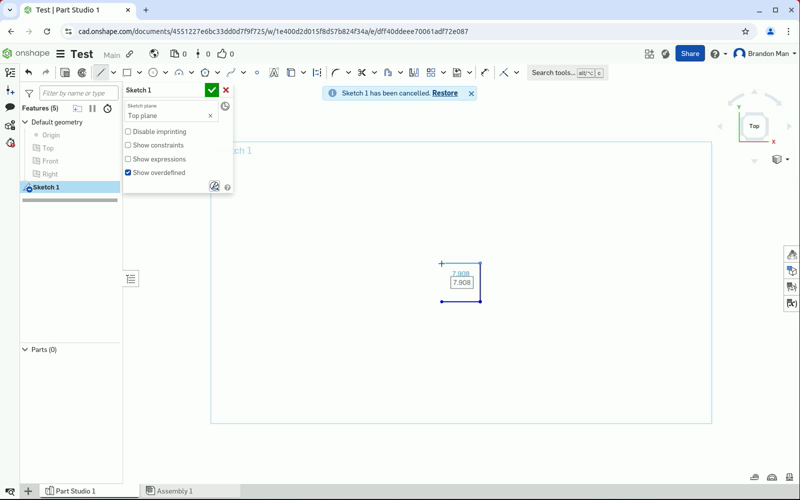
click(441, 263)
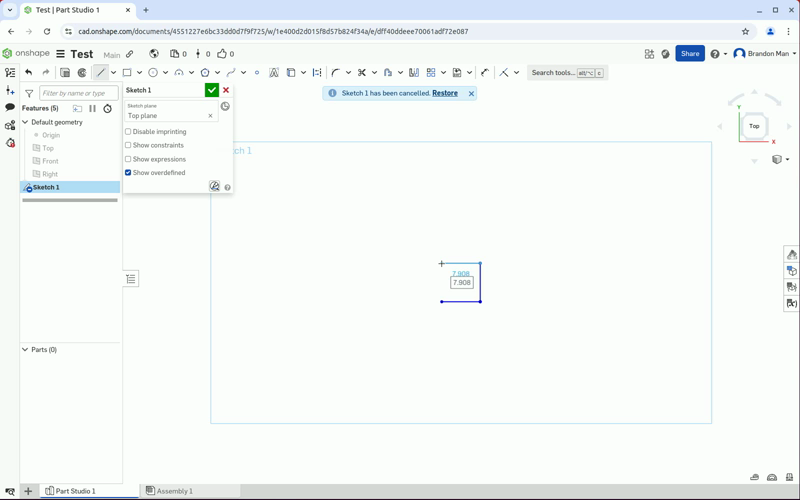
key_up(shift)
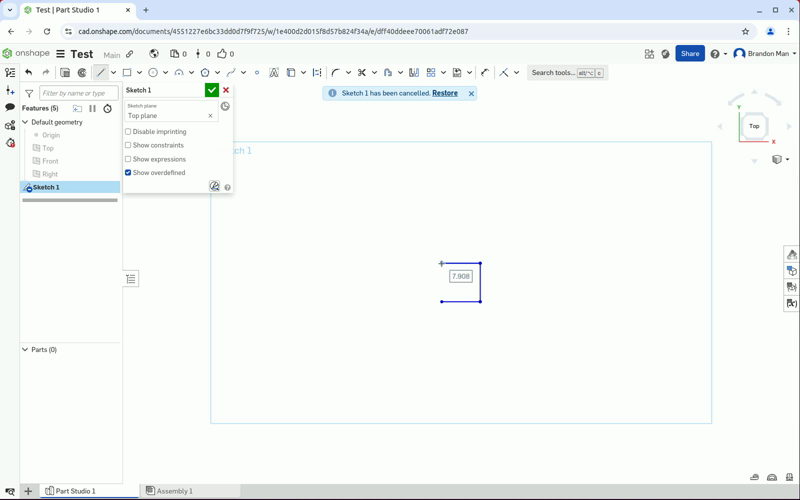
mouse_move(471, 263)
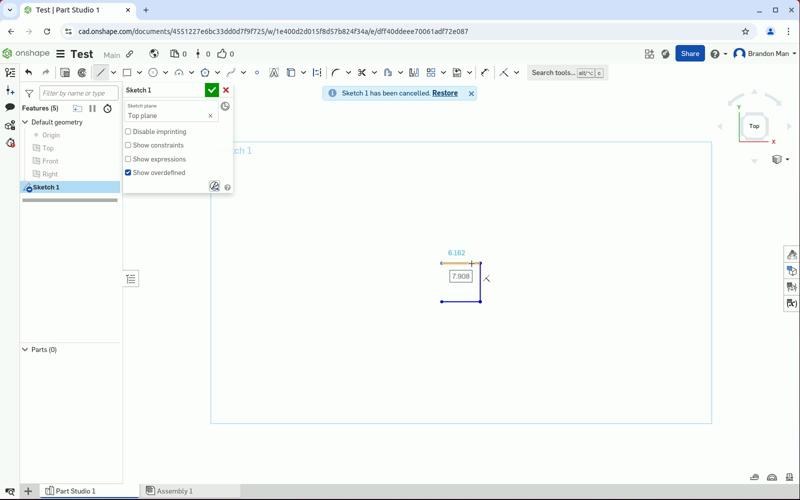
key_down(shift)
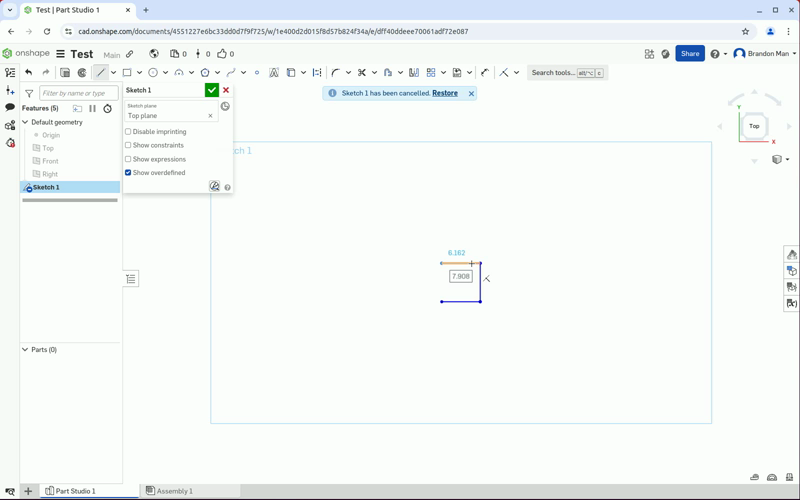
mouse_move(441, 301)
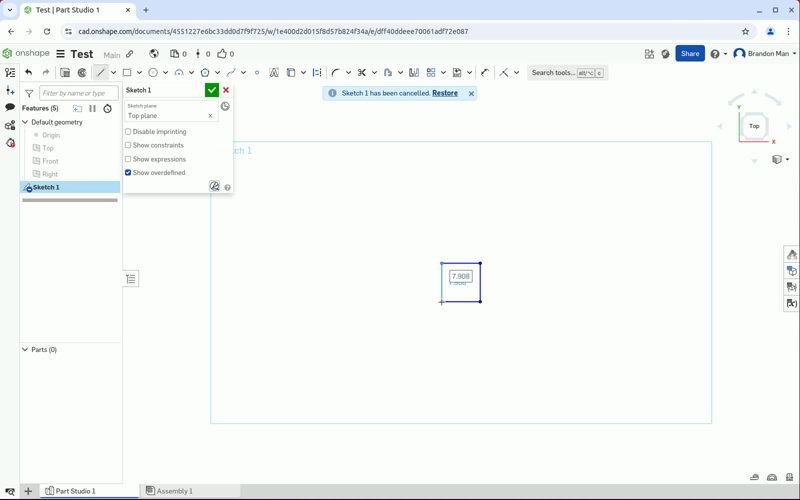
key_up(shift)
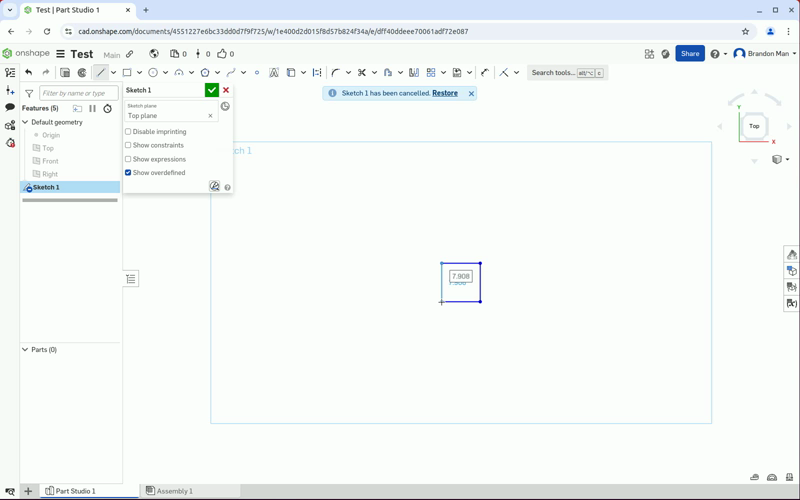
click(441, 301)
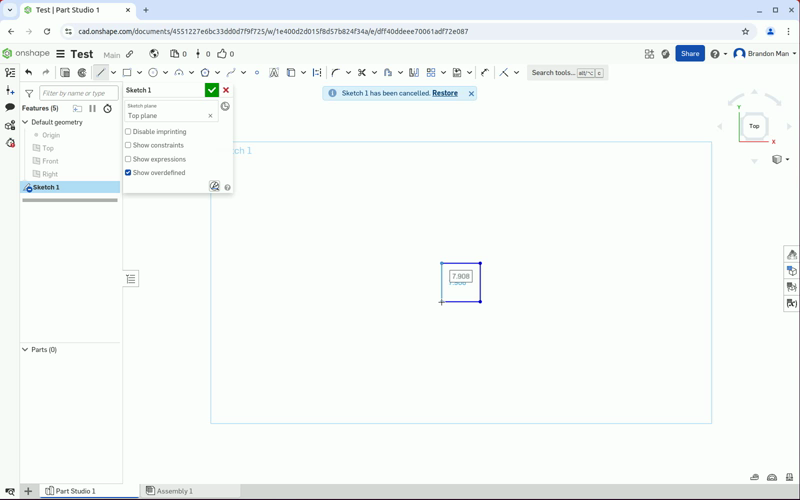
key(esc)
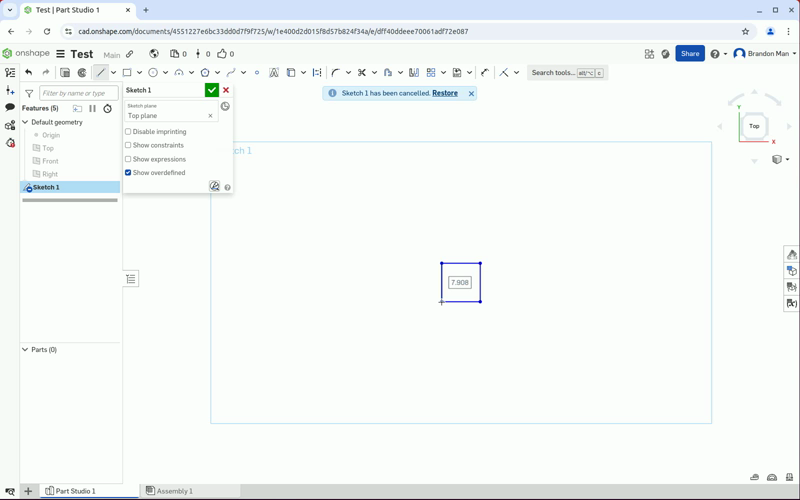
key(l)
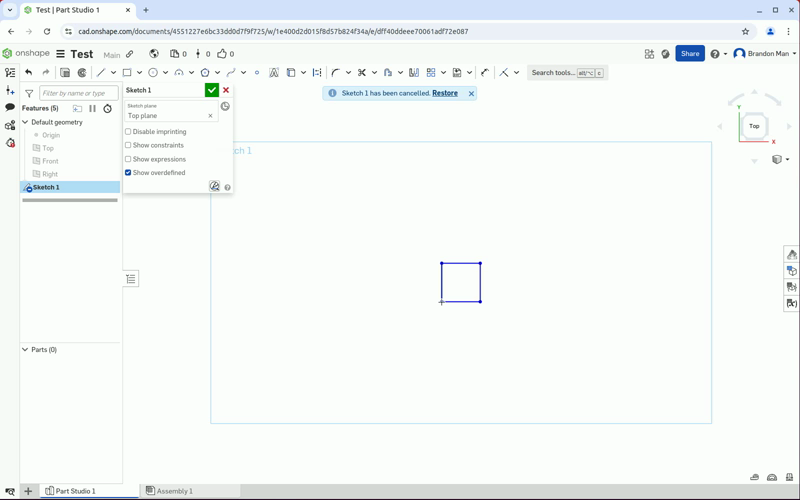
key_down(shift)
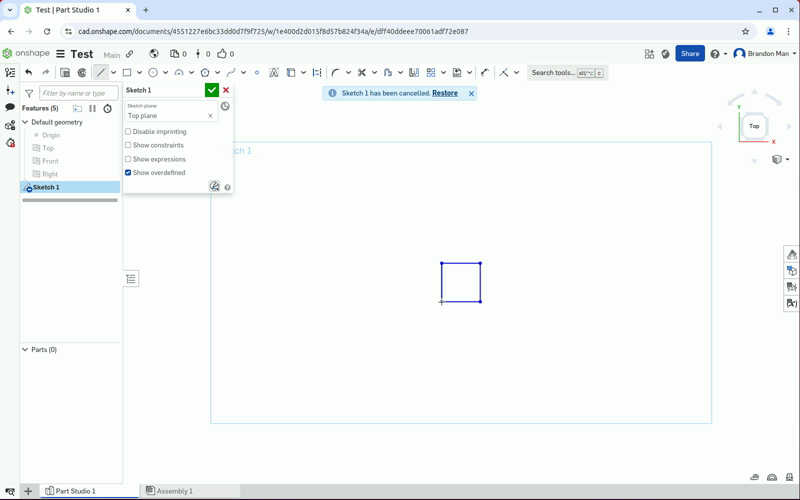
mouse_move(446, 297)
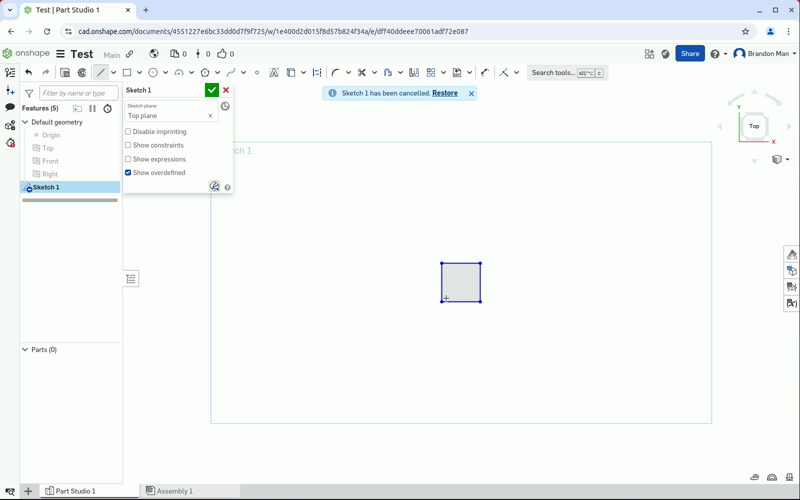
click(446, 297)
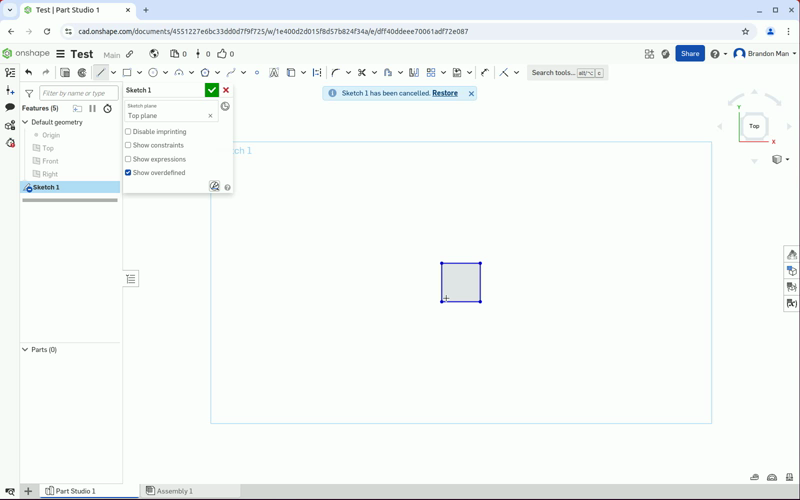
key_up(shift)
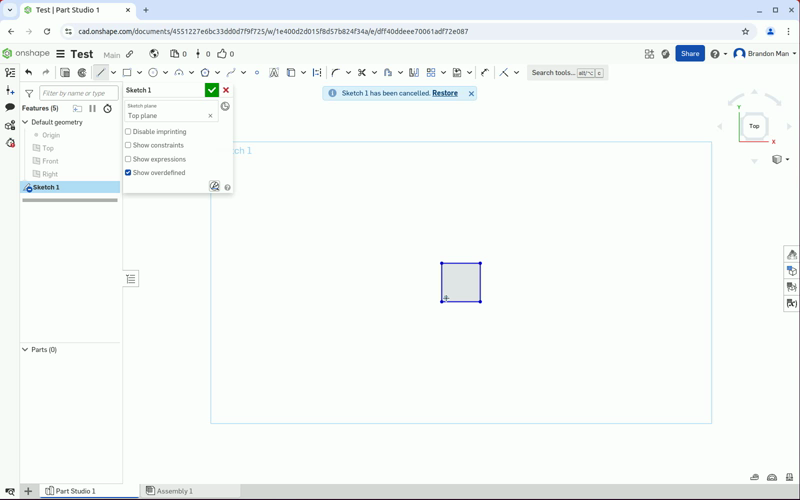
key_down(shift)
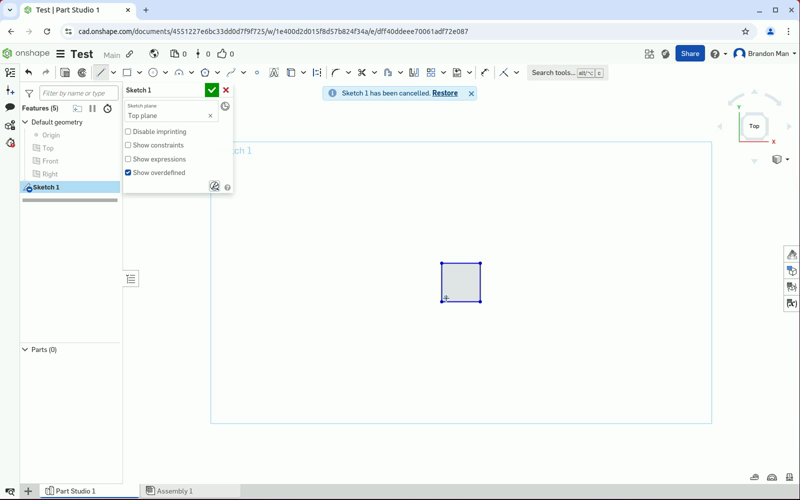
mouse_move(476, 297)
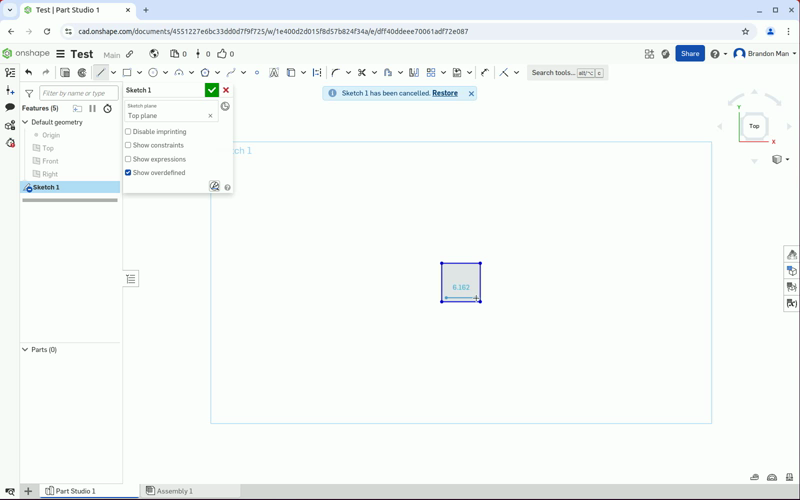
mouse_move(476, 297)
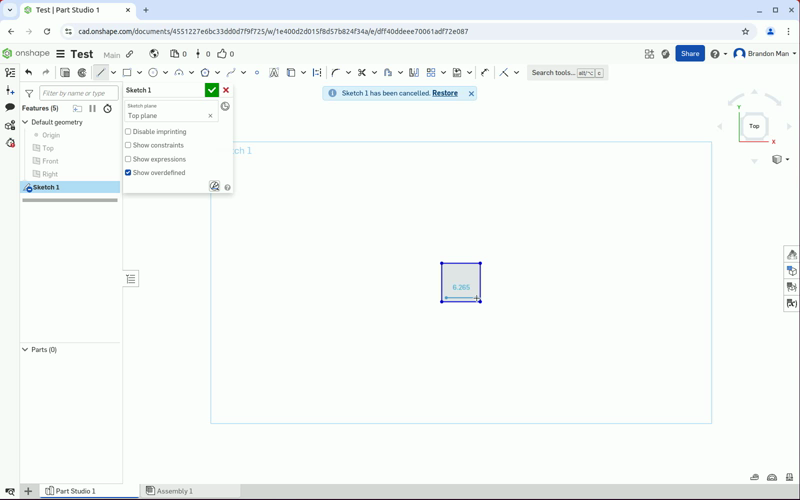
click(476, 297)
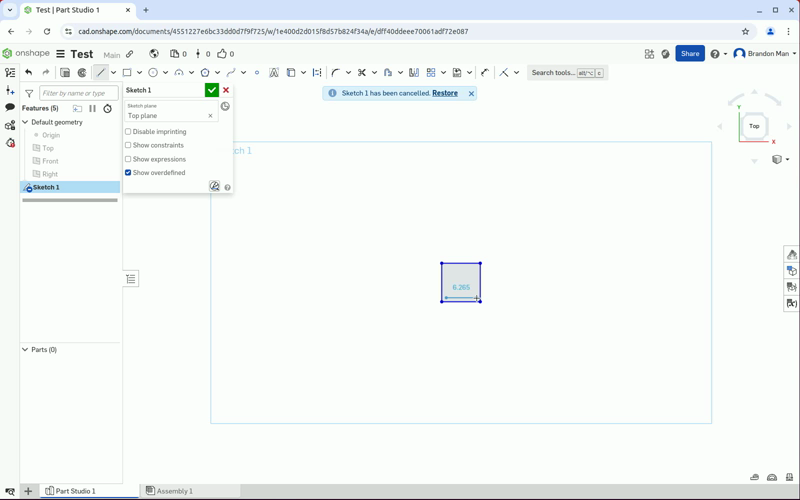
key_up(shift)
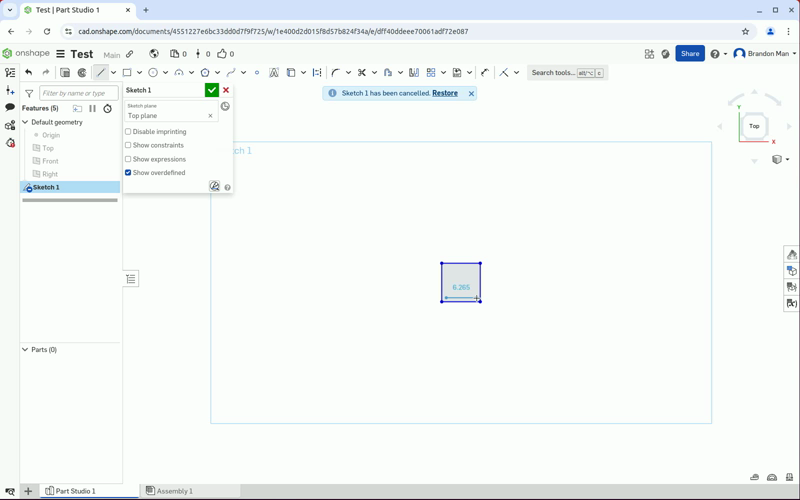
key_down(shift)
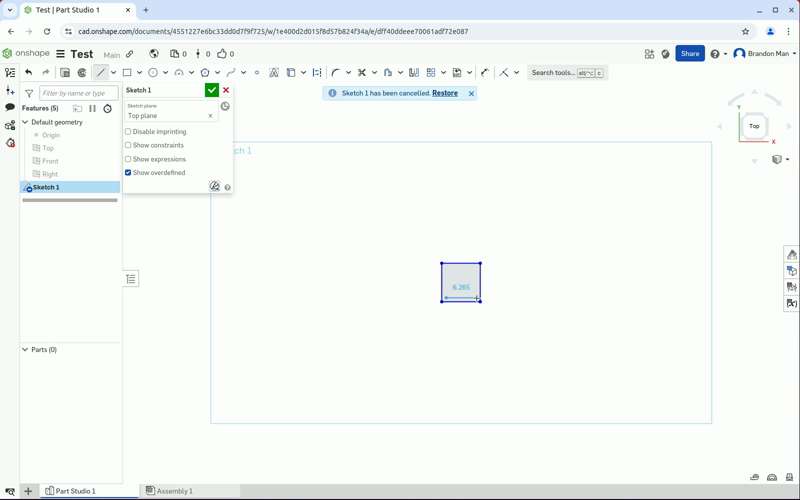
mouse_move(506, 297)
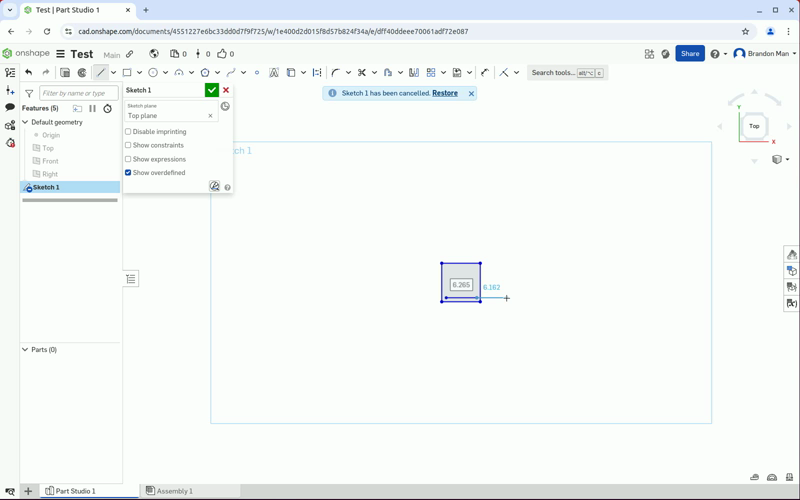
mouse_move(476, 267)
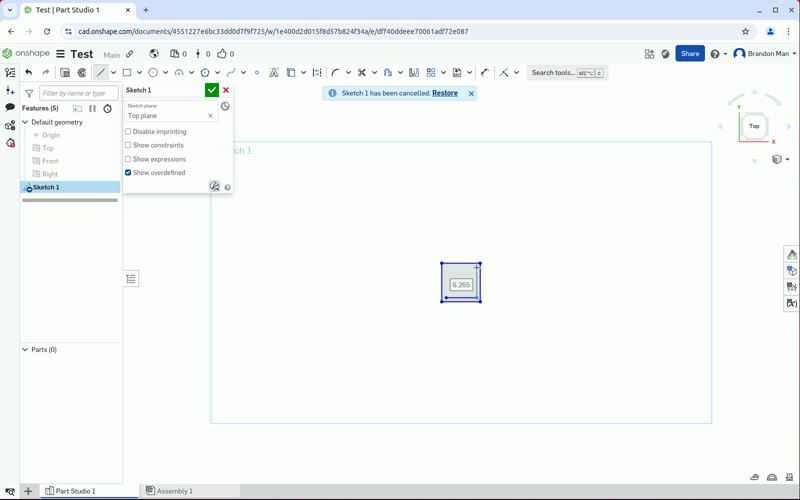
click(476, 267)
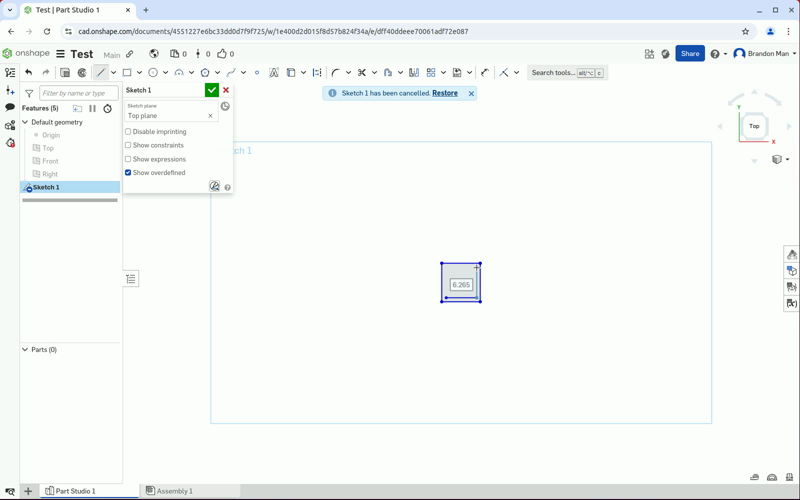
key_up(shift)
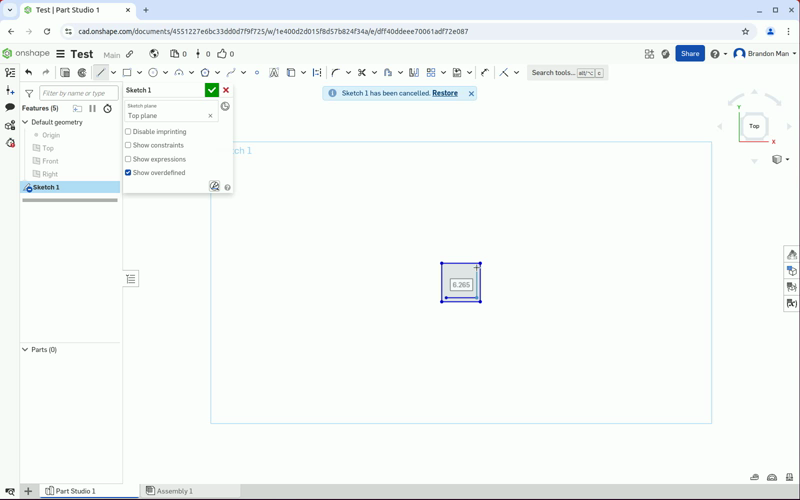
key_down(shift)
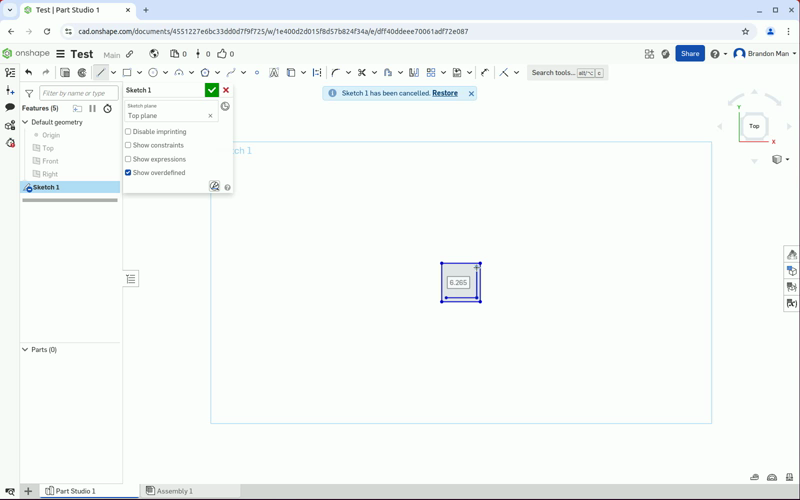
mouse_move(506, 267)
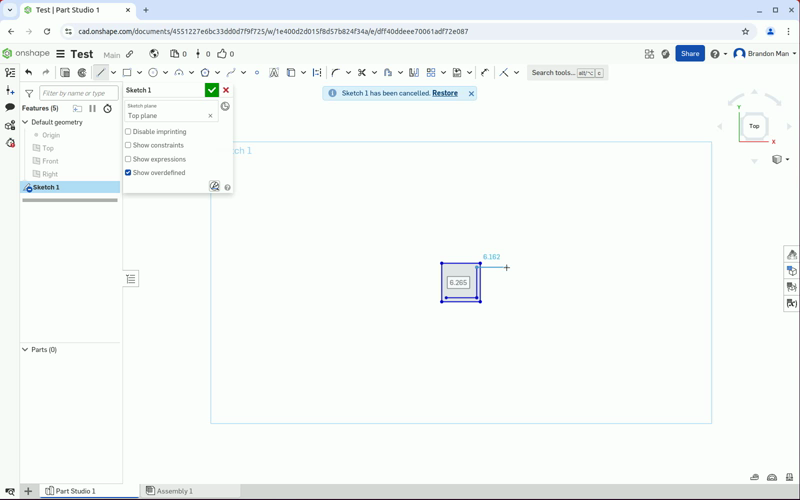
mouse_move(446, 267)
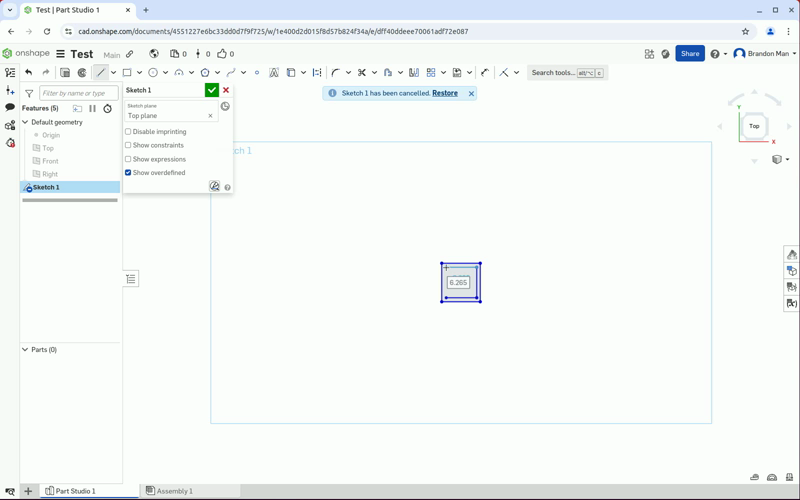
click(446, 267)
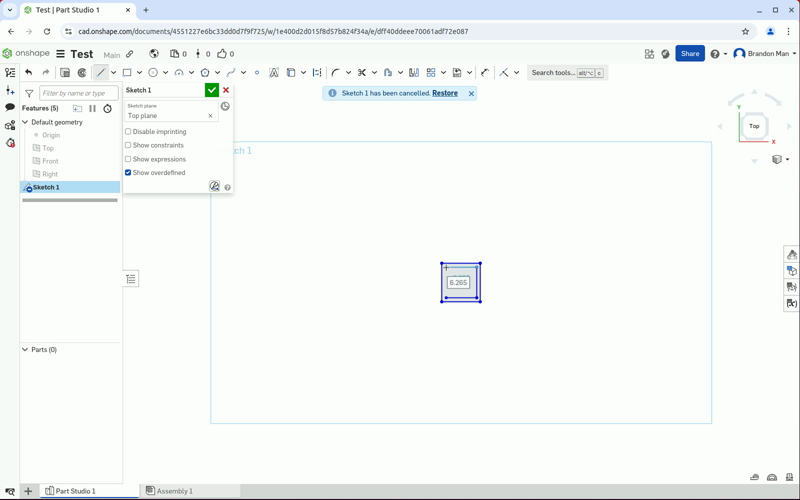
key_up(shift)
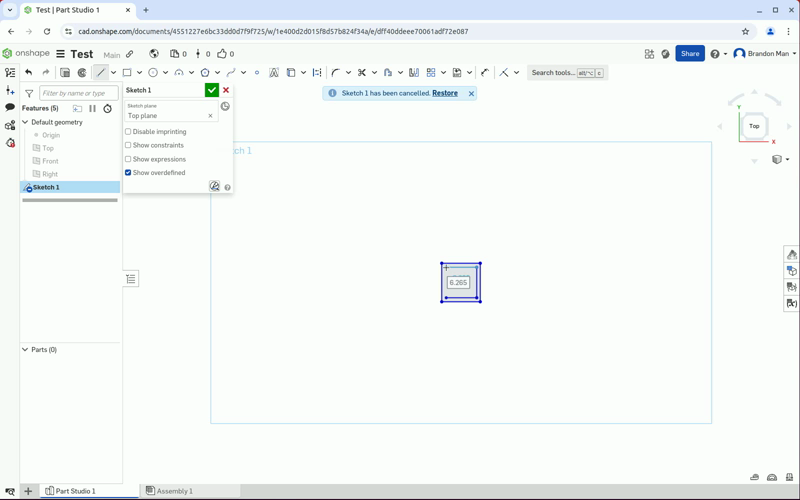
mouse_move(476, 267)
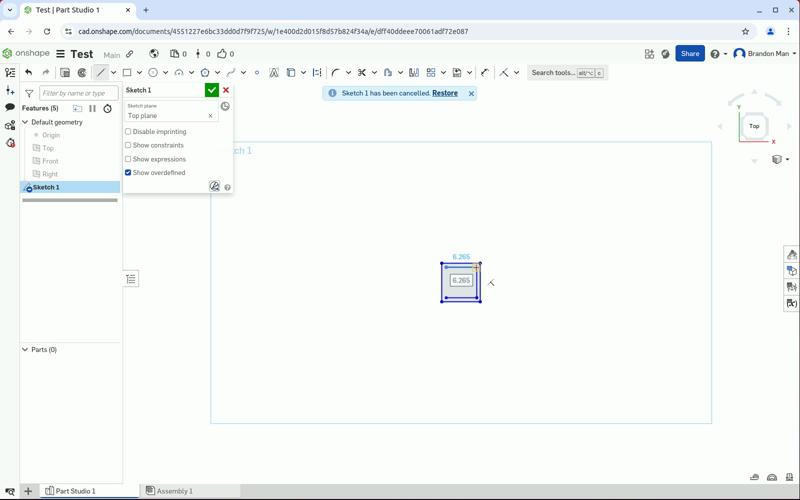
key_down(shift)
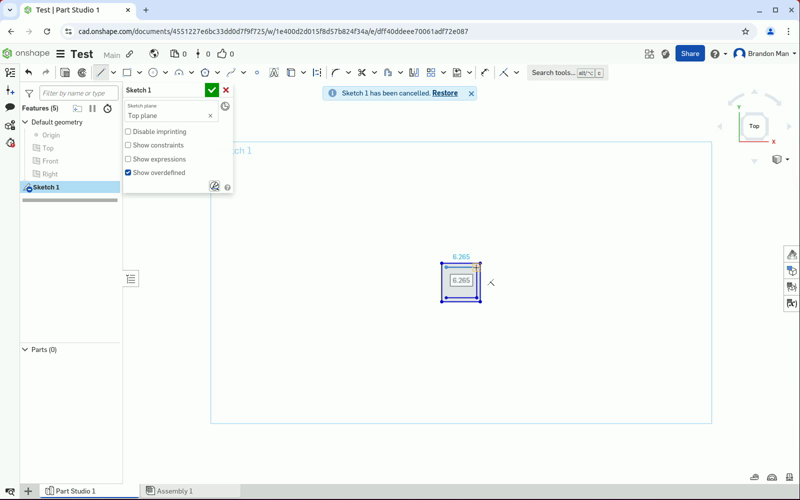
mouse_move(446, 297)
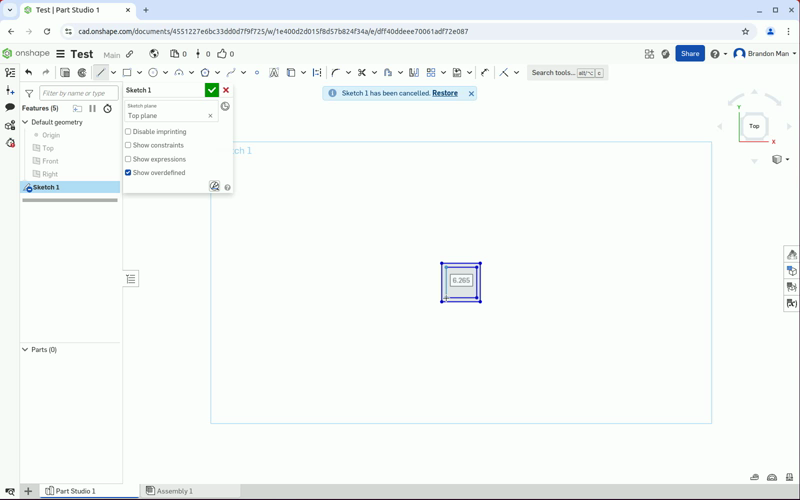
key_up(shift)
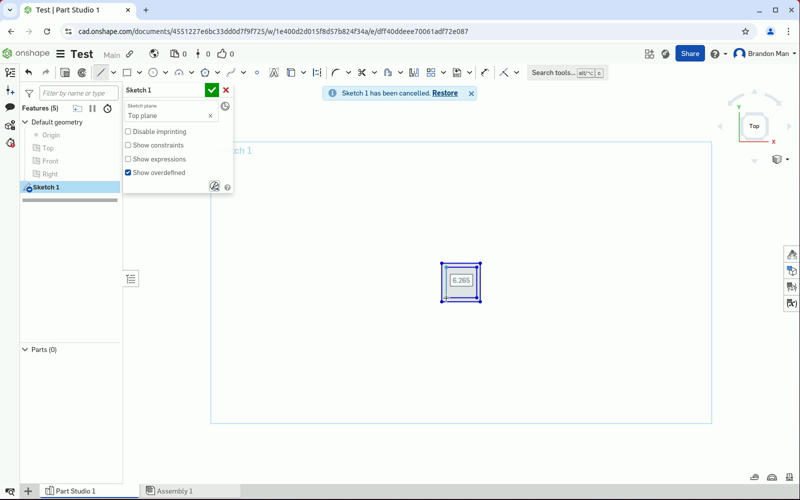
click(446, 297)
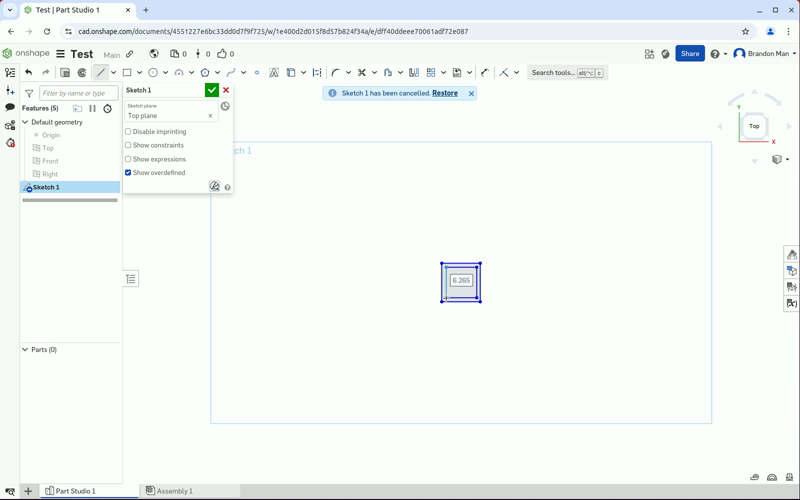
key(esc)
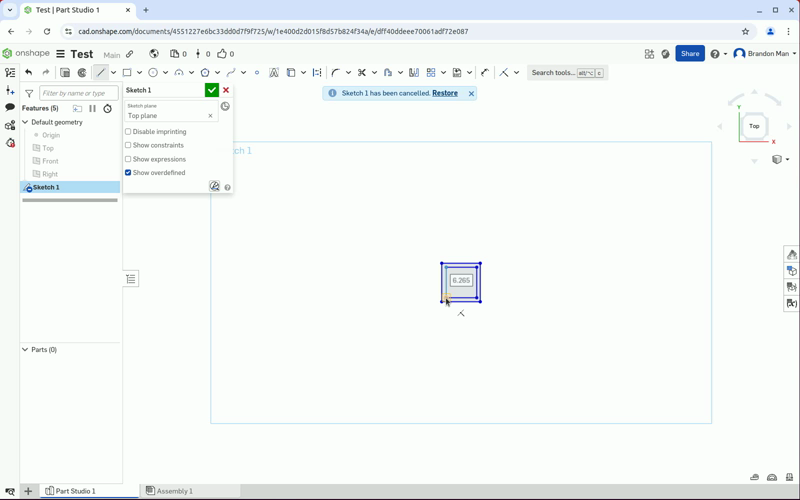
mouse_move(443, 295)
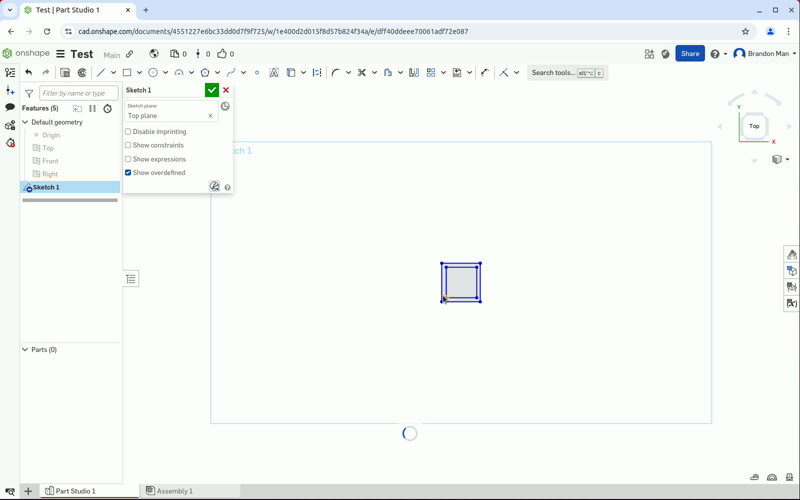
scroll(6)
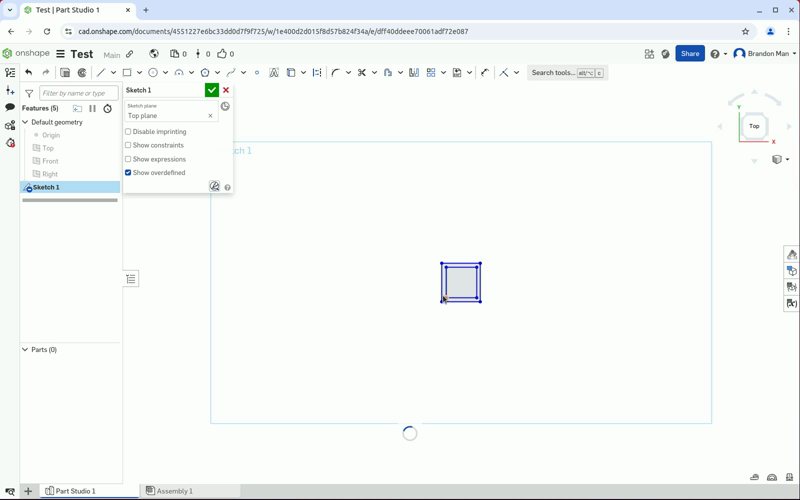
scroll(6)
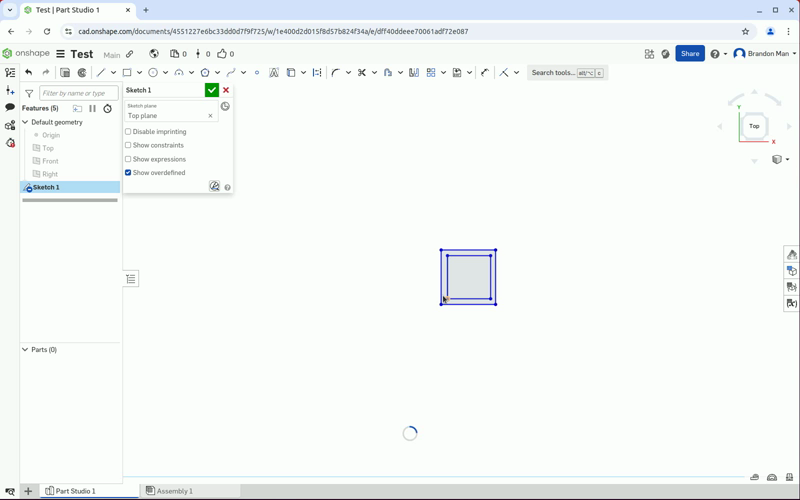
scroll(6)
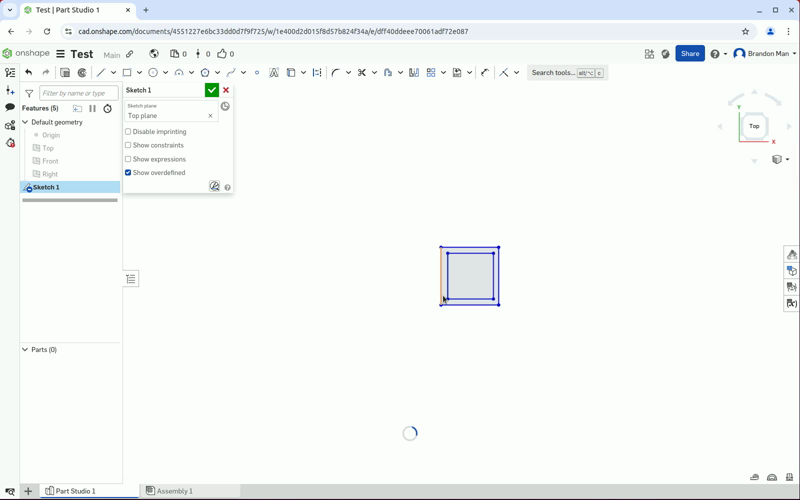
scroll(6)
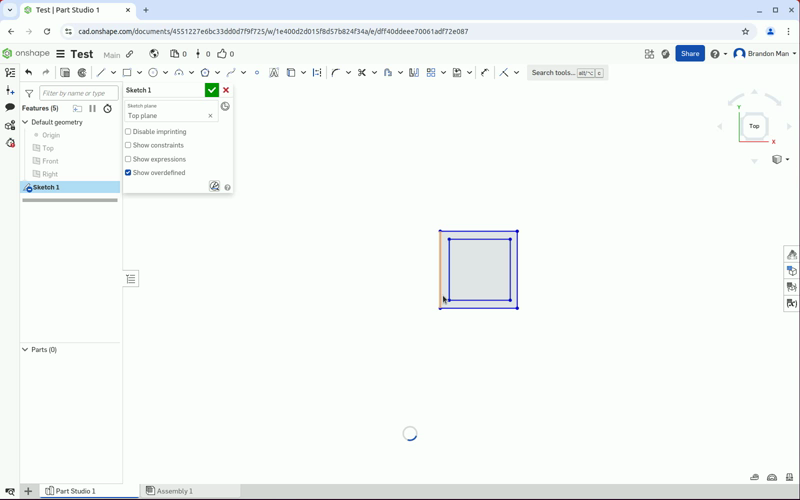
scroll(6)
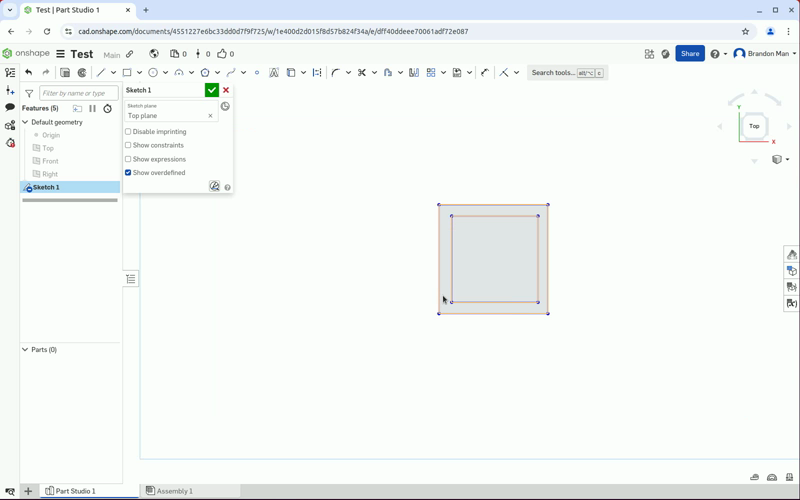
scroll(6)
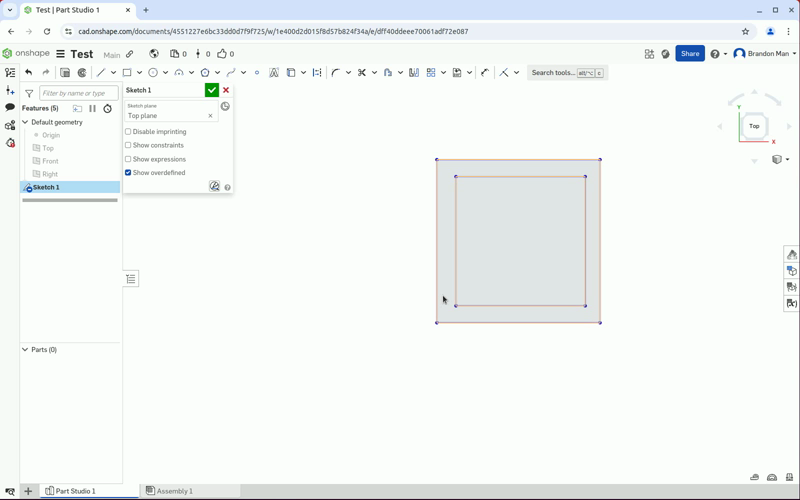
scroll(6)
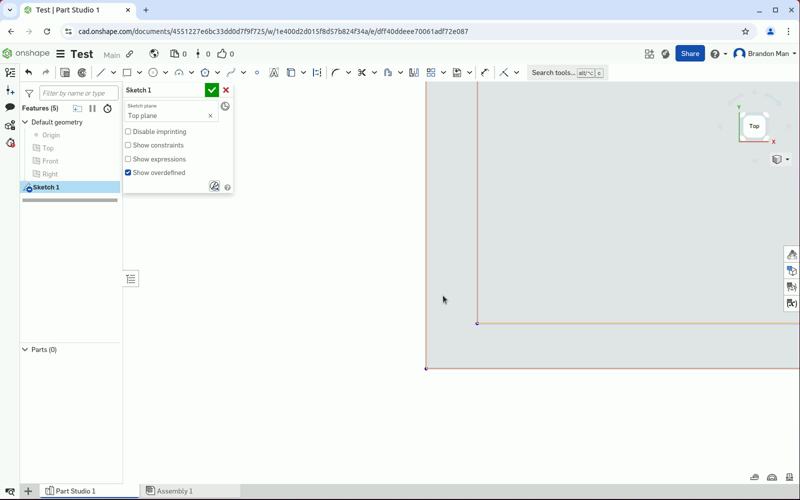
click(443, 295)
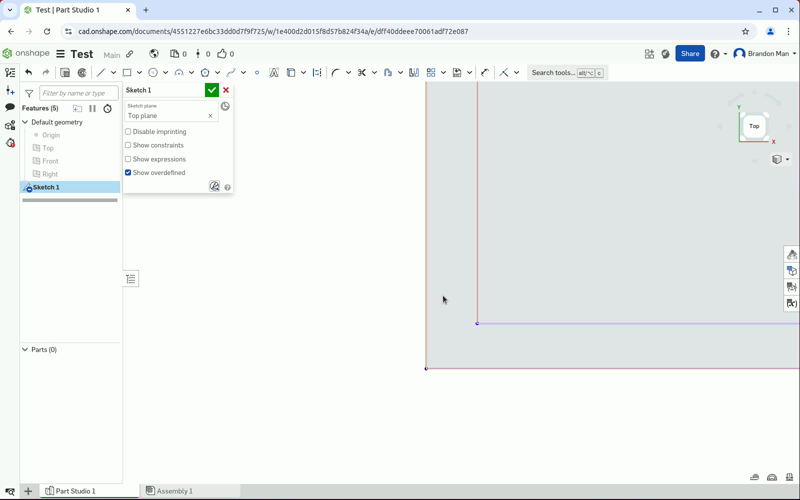
scroll(-6)
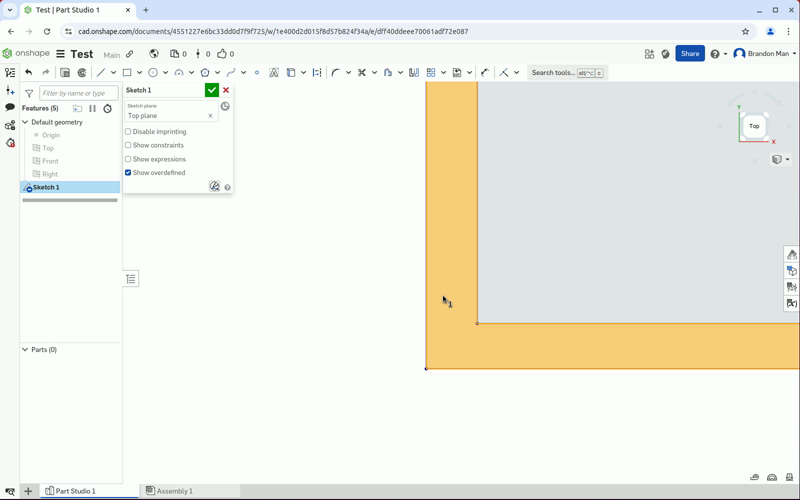
scroll(-6)
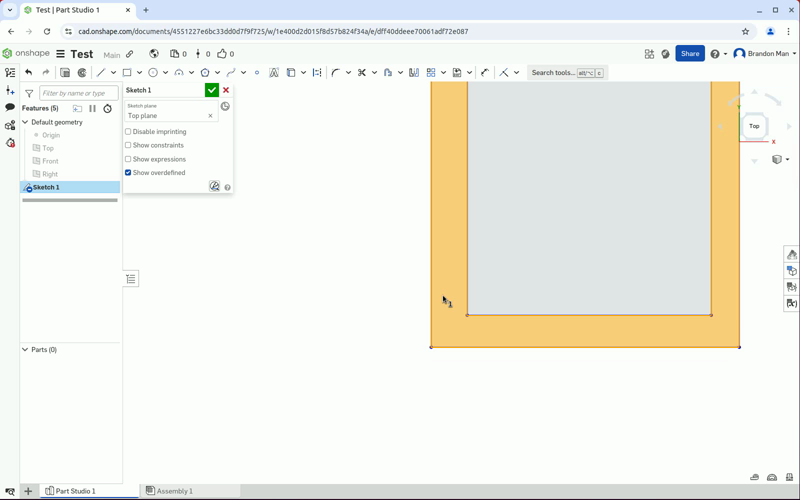
scroll(-6)
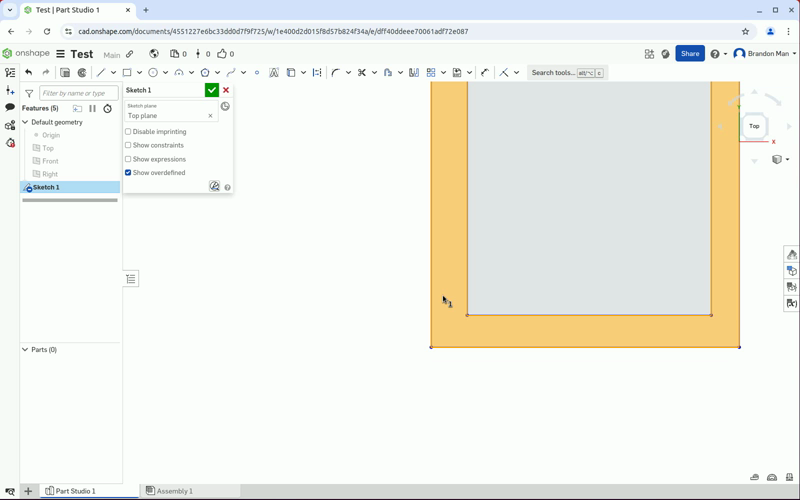
scroll(-6)
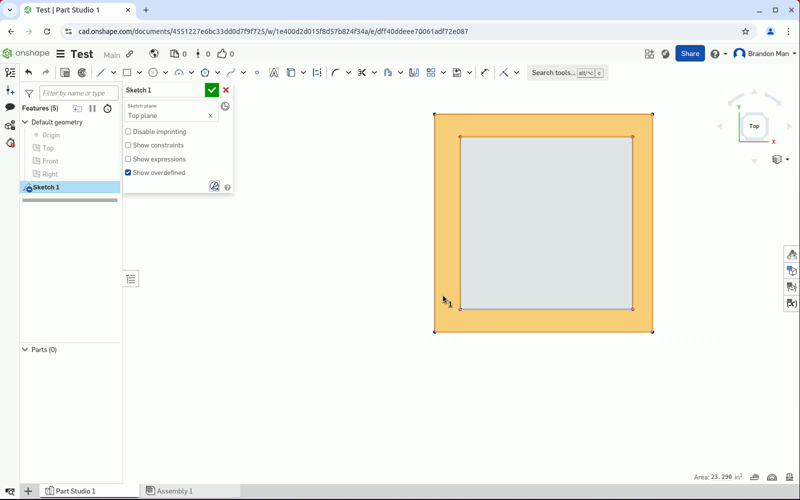
scroll(-6)
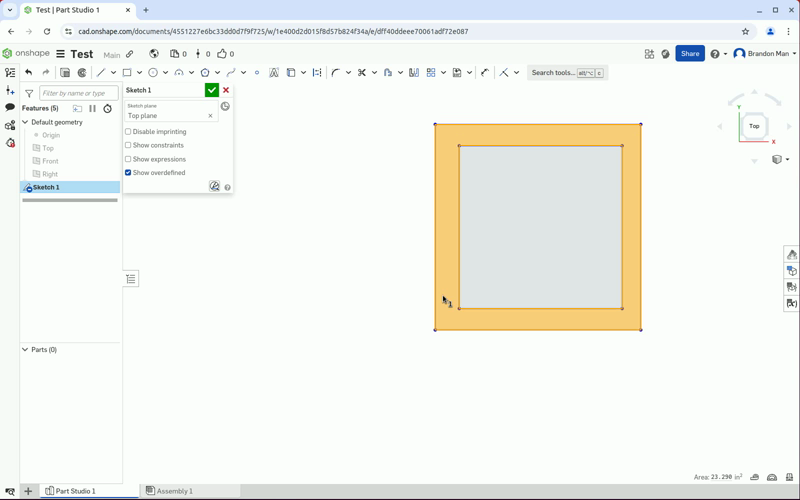
scroll(-6)
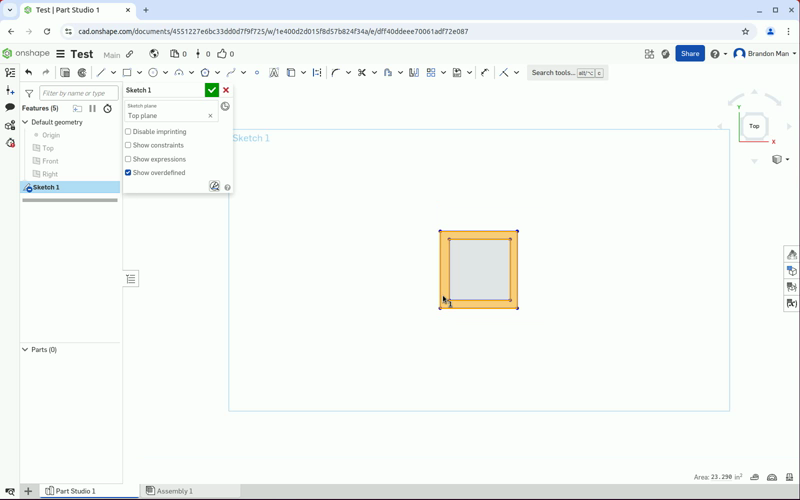
scroll(-6)
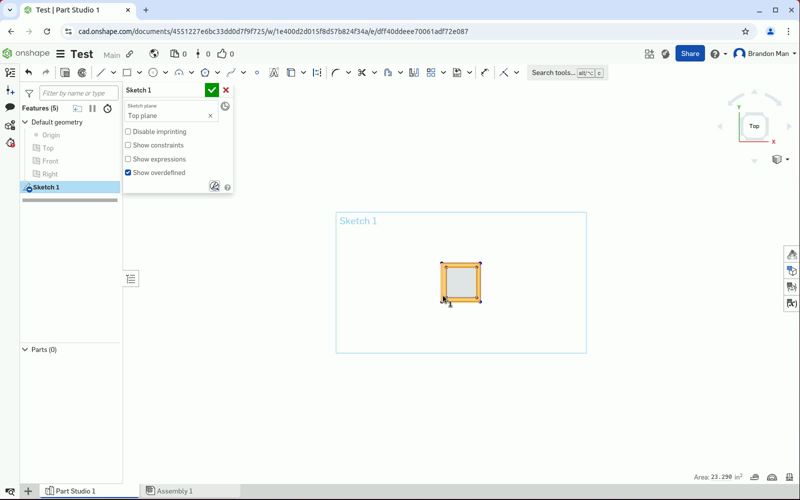
mouse_move(73, 352)
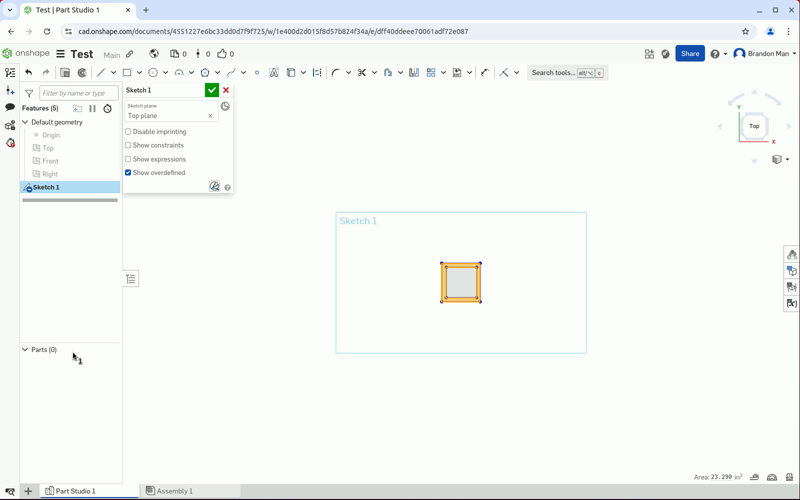
key(shift+y)
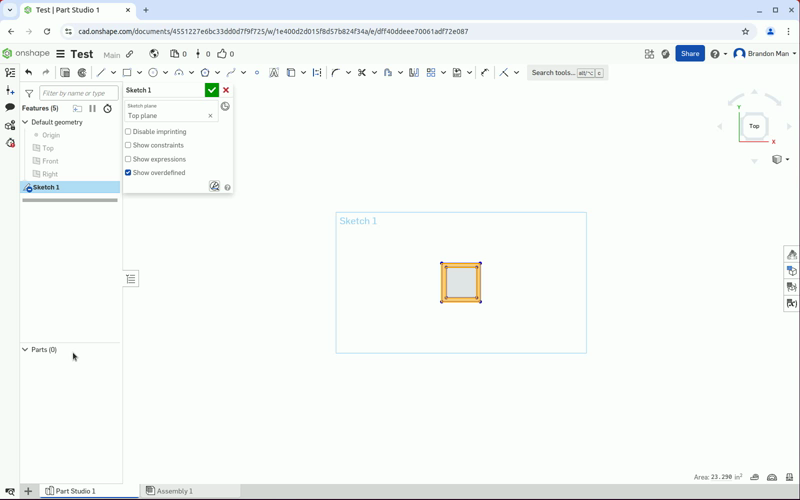
key(shift+e)
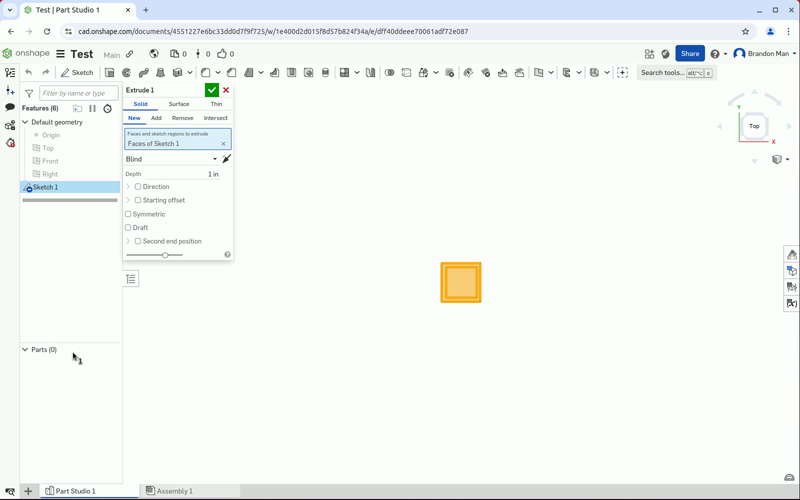
mouse_move(143, 106)
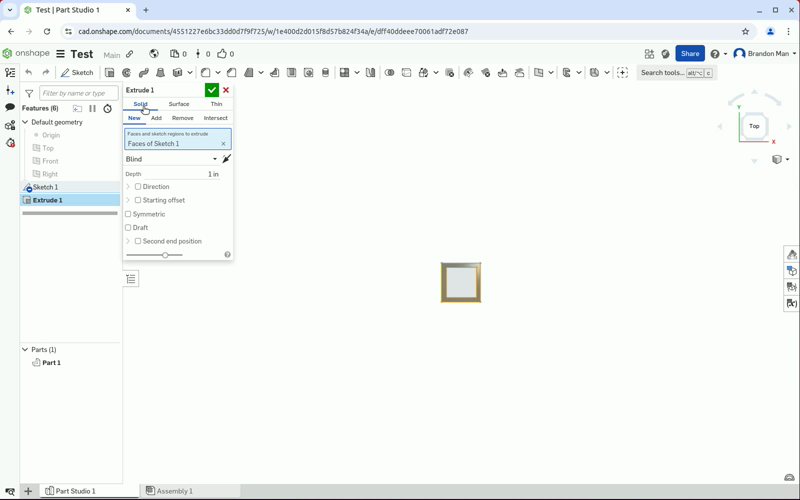
click(143, 106)
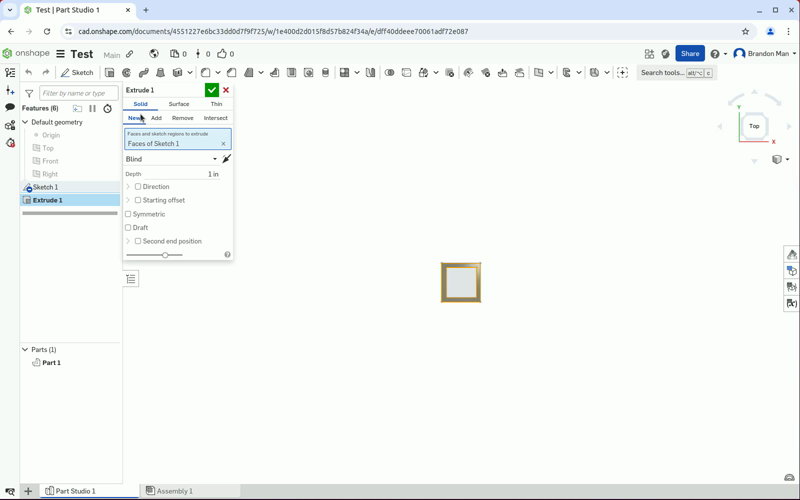
mouse_move(137, 120)
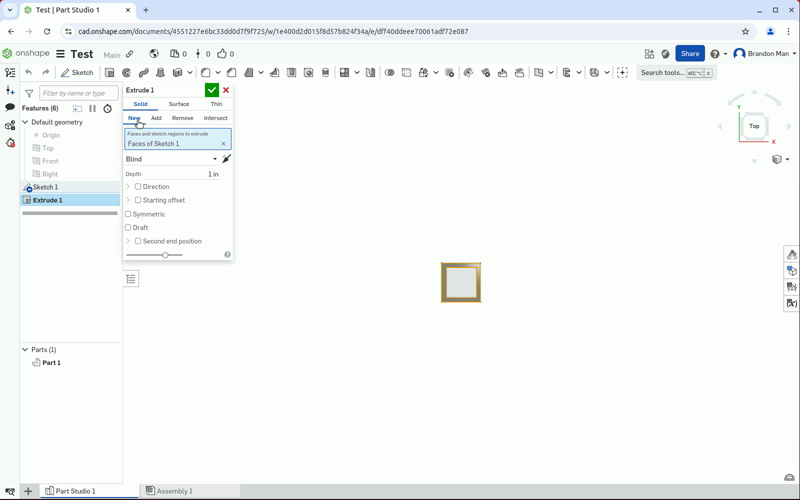
click(137, 120)
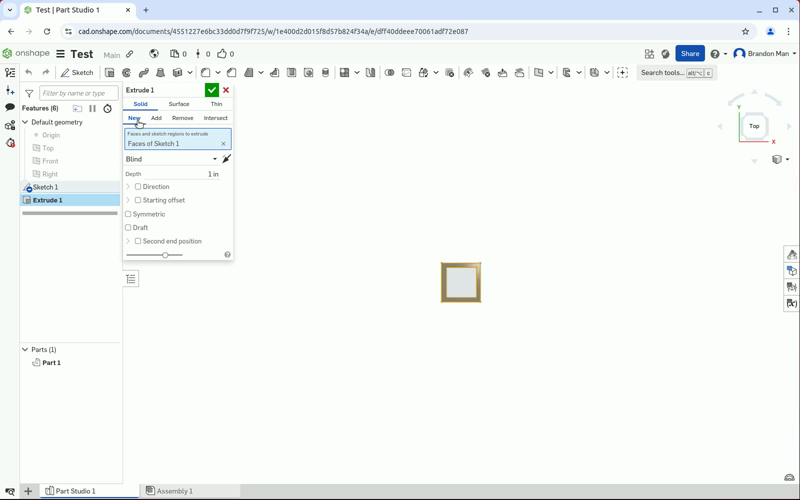
key(tab, 4)
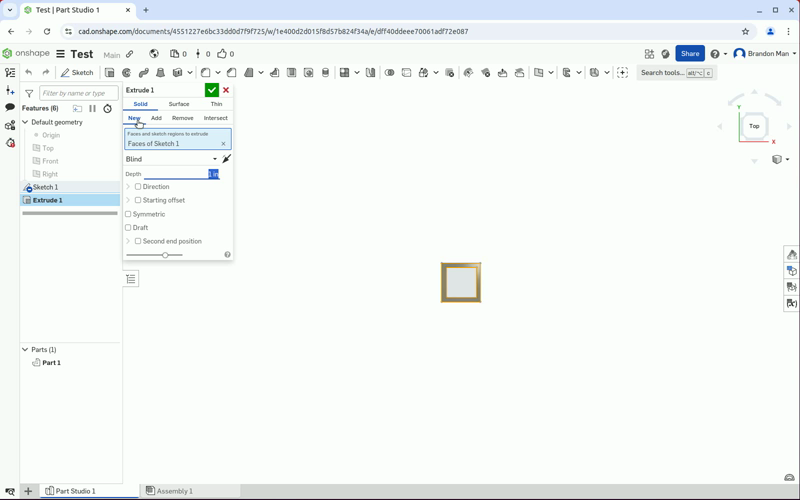
text(1.444)
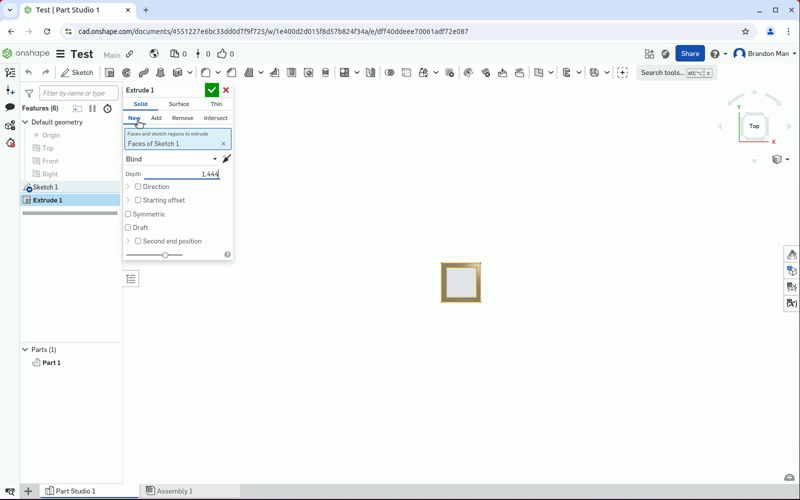
key(enter)
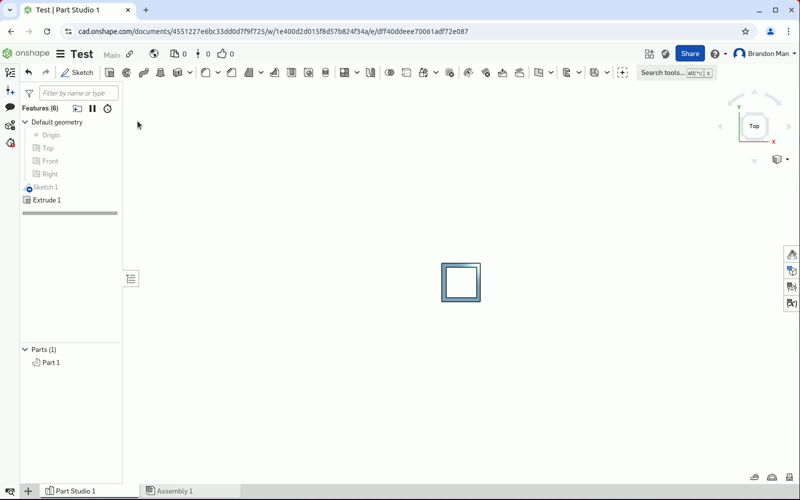
key(shift+h)
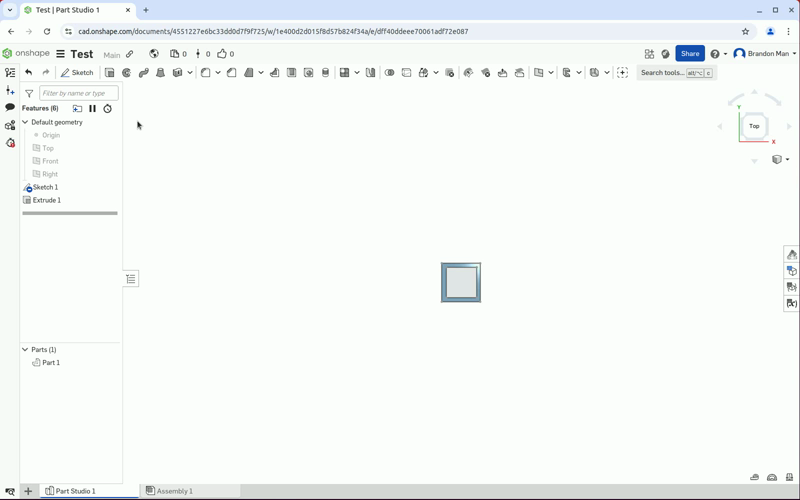
key(shift+h)
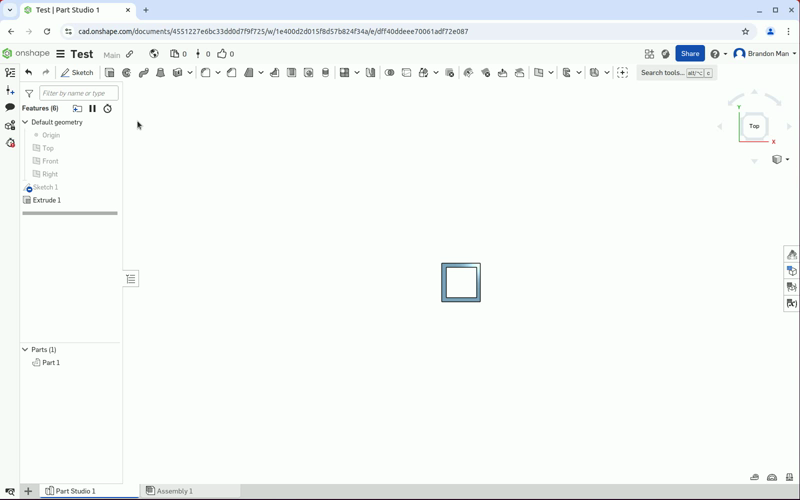
mouse_move(73, 189)
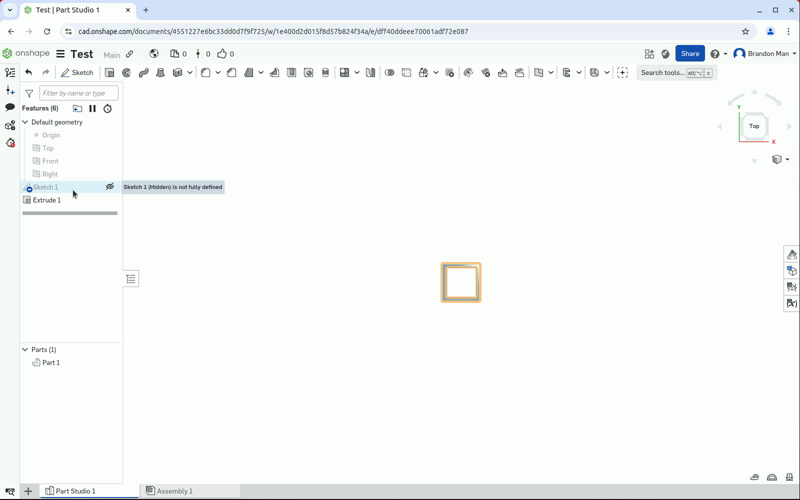
click(73, 189)
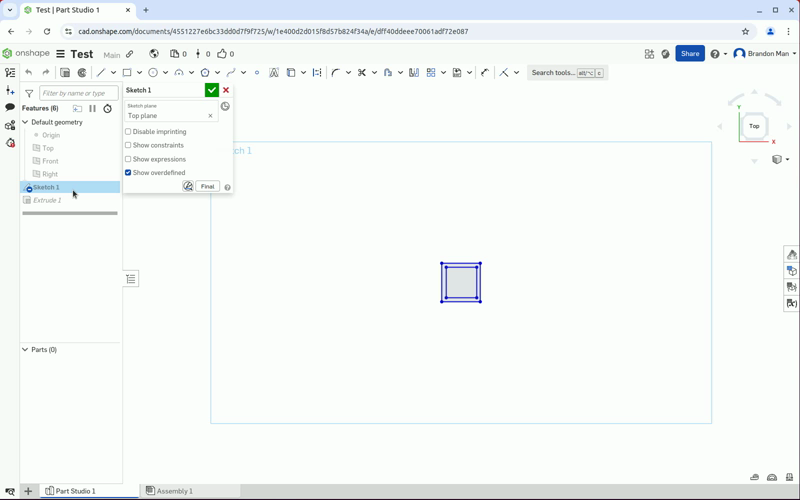
mouse_move(229, 92)
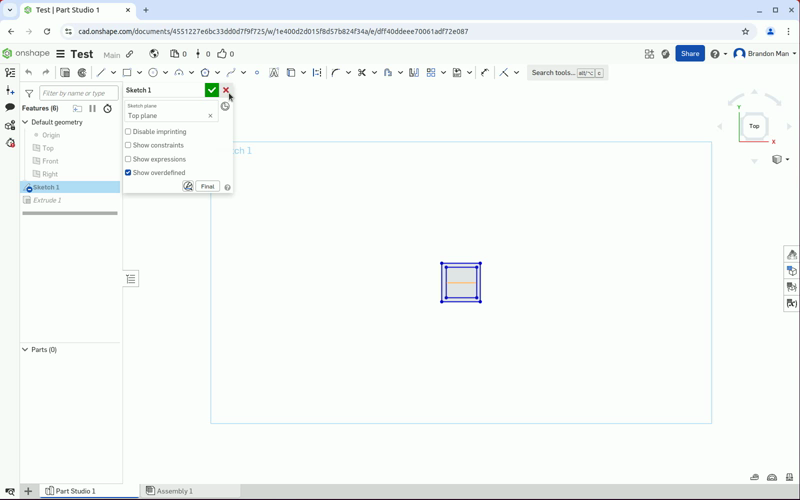
click(229, 92)
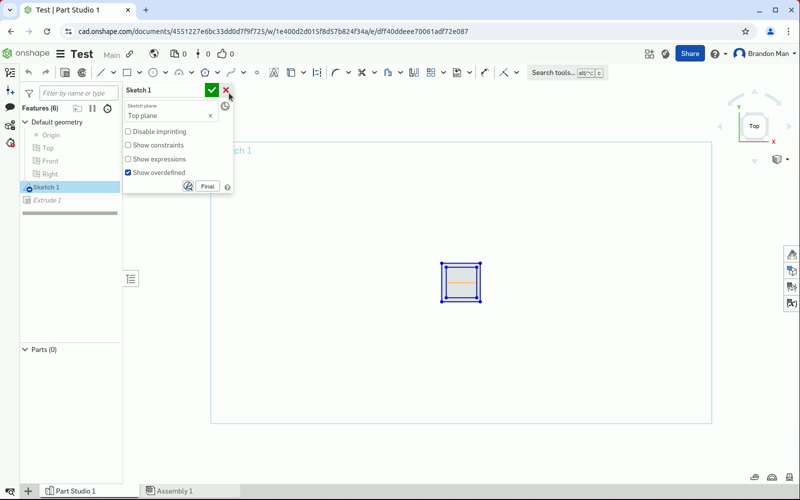
key(shift+s)
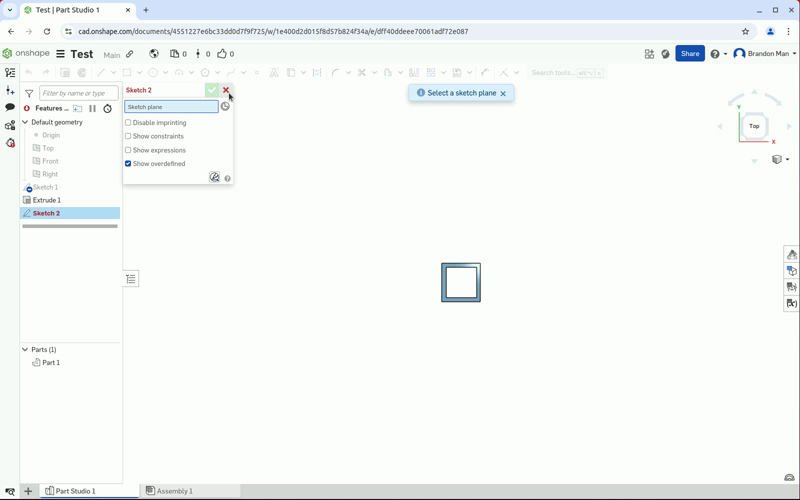
mouse_move(73, 150)
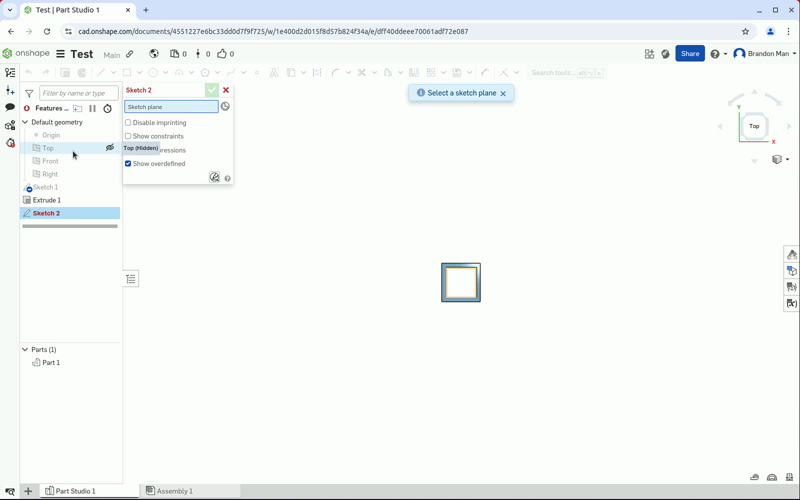
click(73, 150)
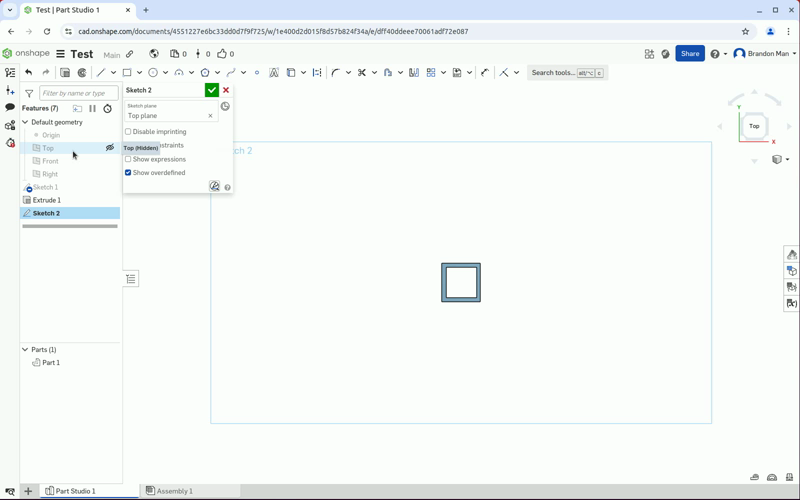
mouse_move(73, 352)
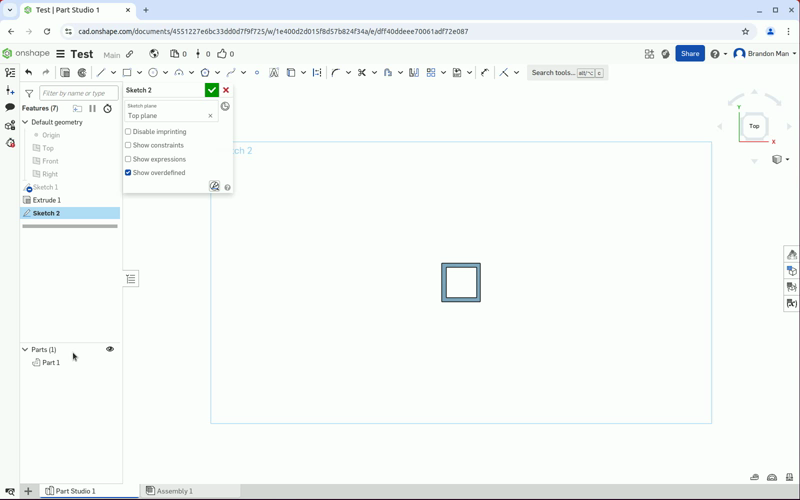
key(y)
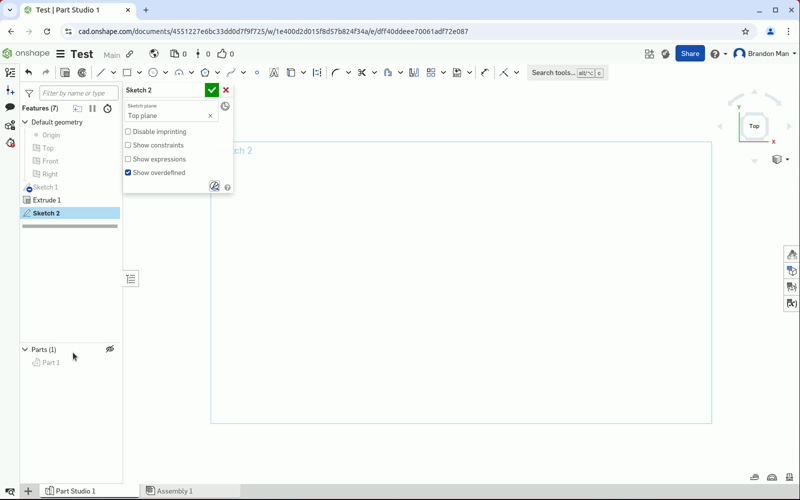
key(l)
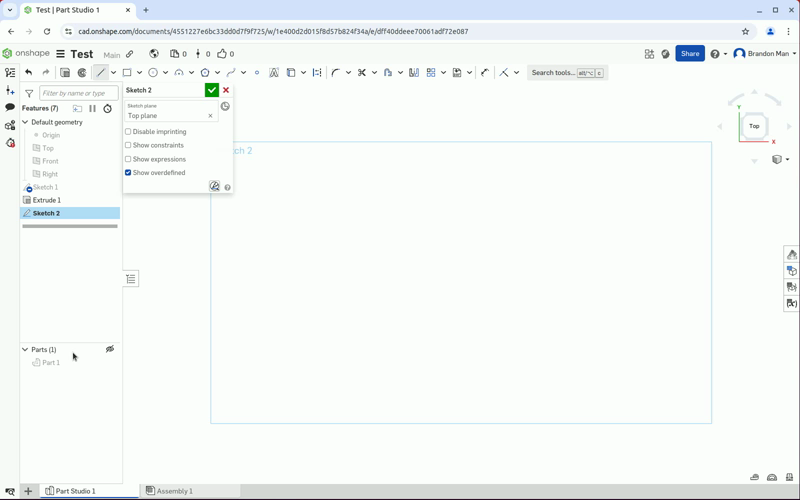
key_down(shift)
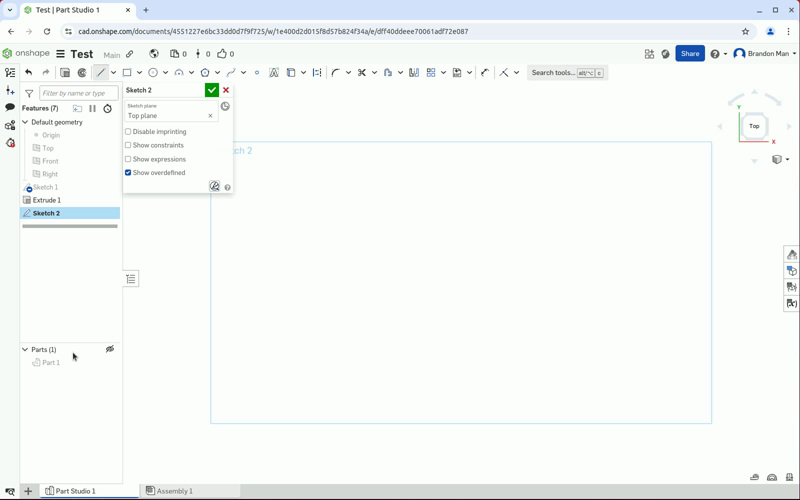
mouse_move(504, 301)
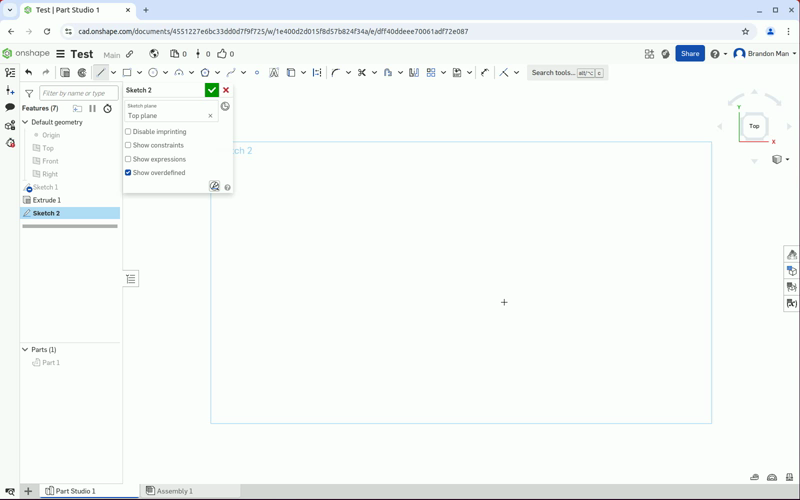
click(504, 301)
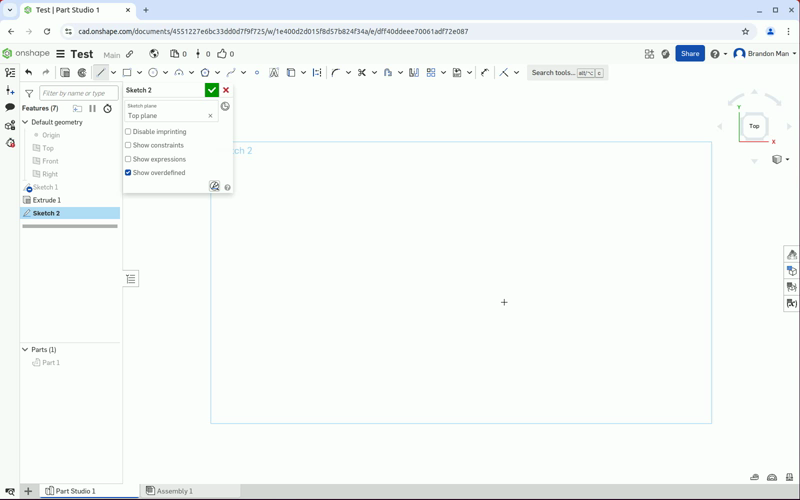
key_up(shift)
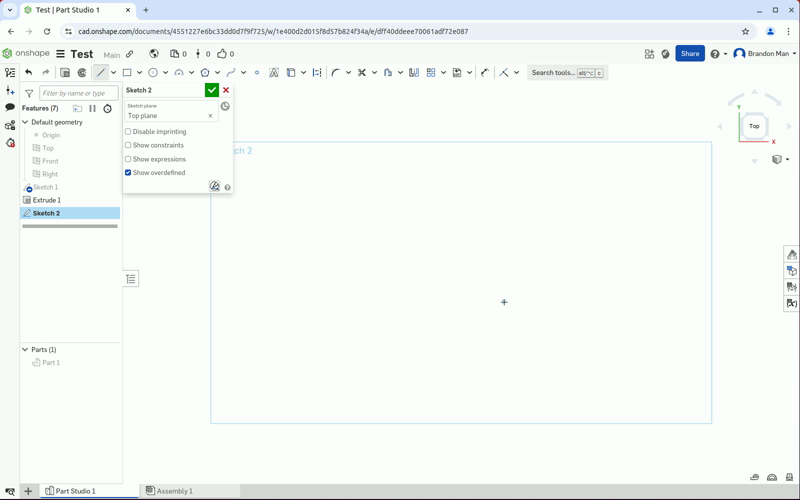
key_down(shift)
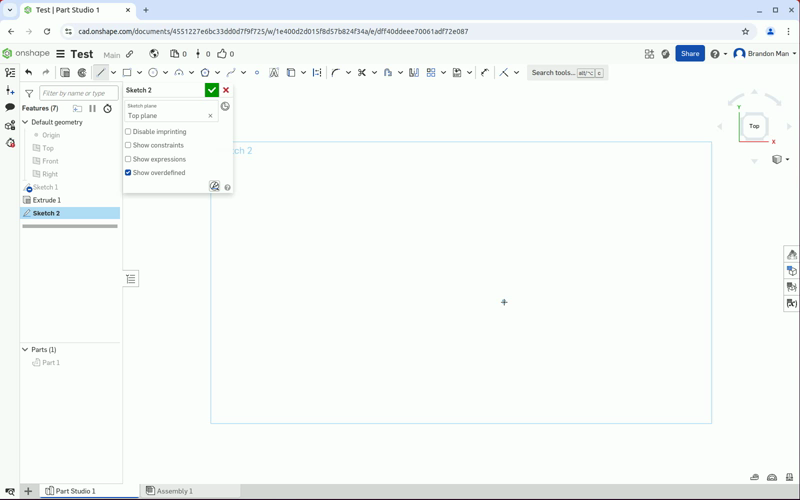
mouse_move(534, 301)
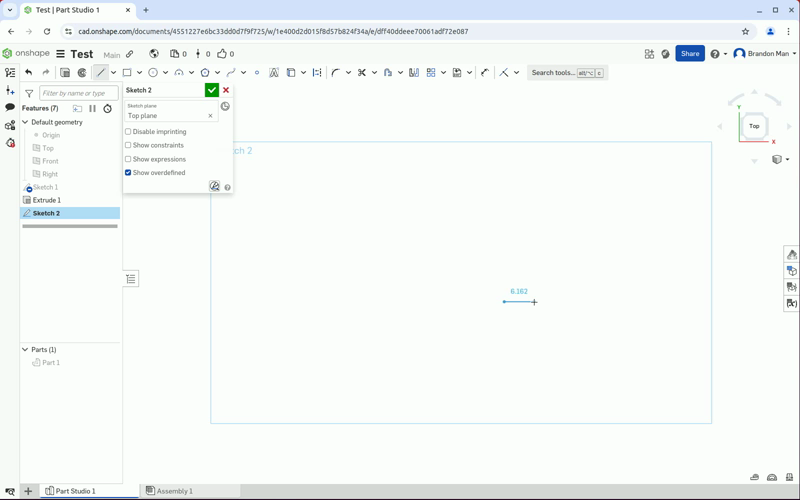
mouse_move(542, 301)
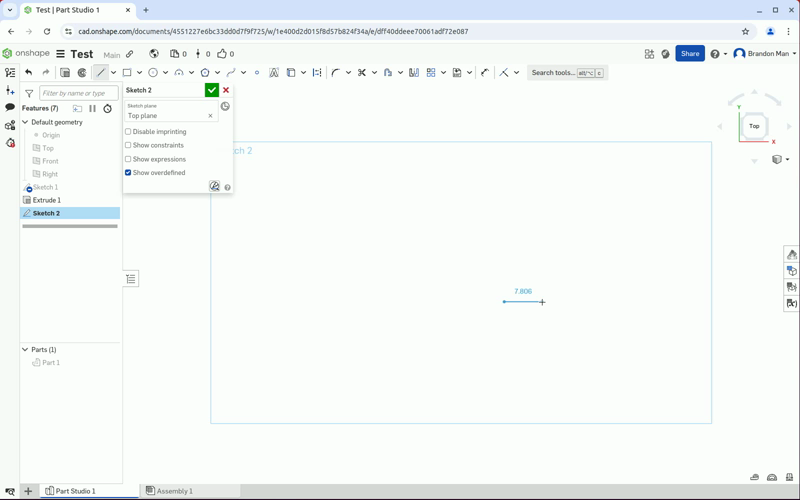
click(542, 301)
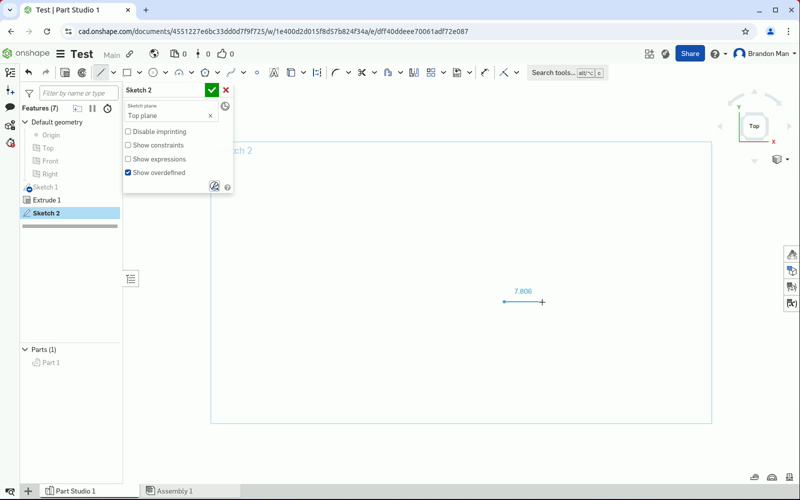
key_up(shift)
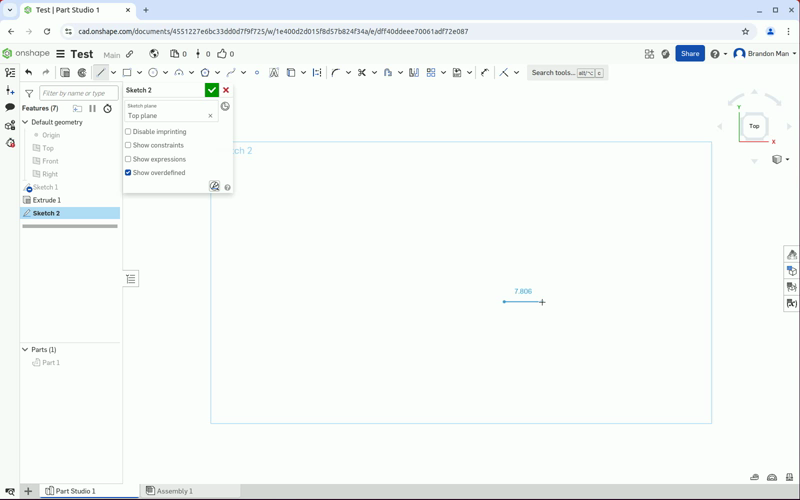
key_down(shift)
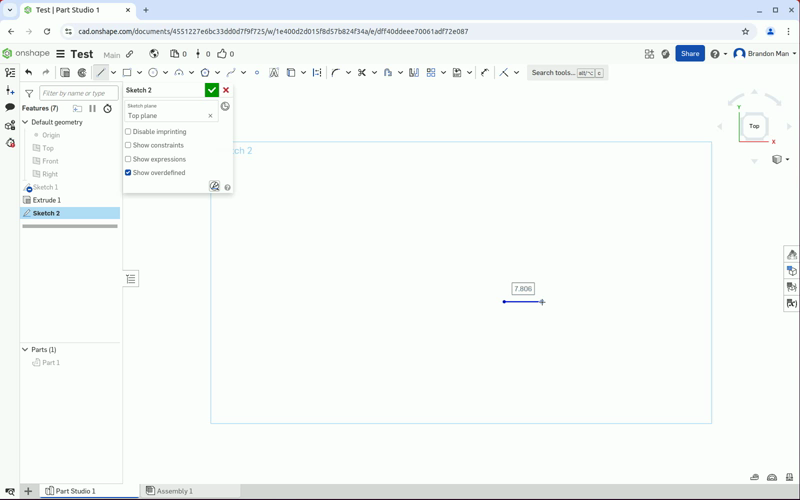
mouse_move(572, 301)
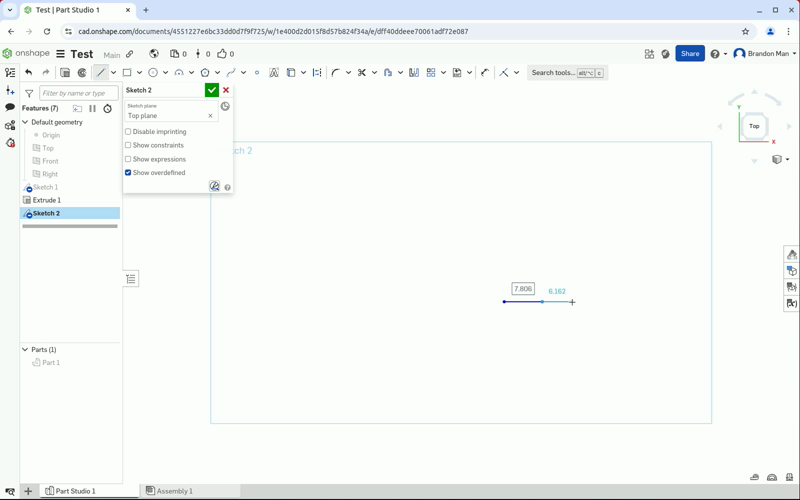
mouse_move(542, 263)
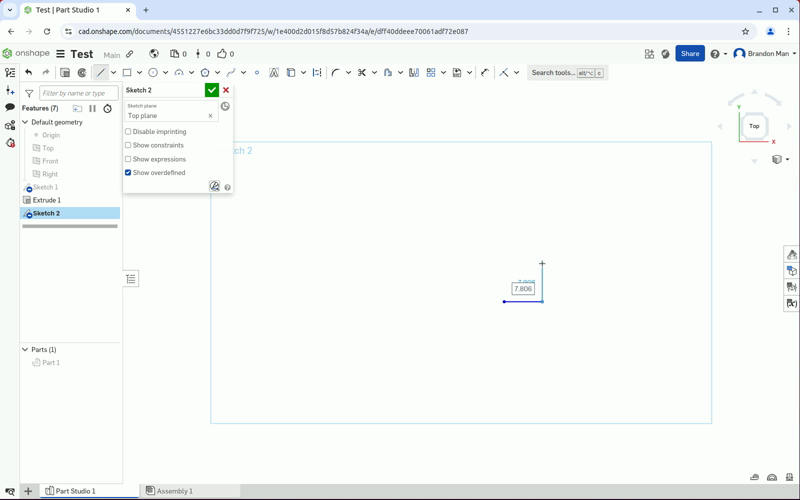
click(542, 263)
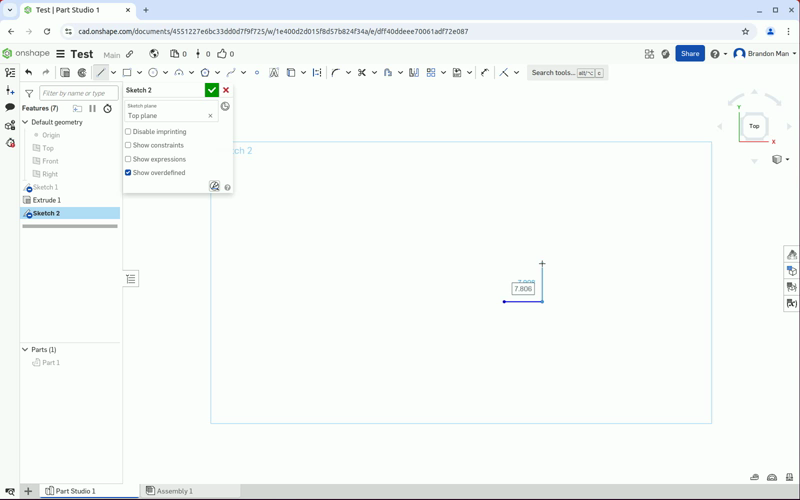
key_up(shift)
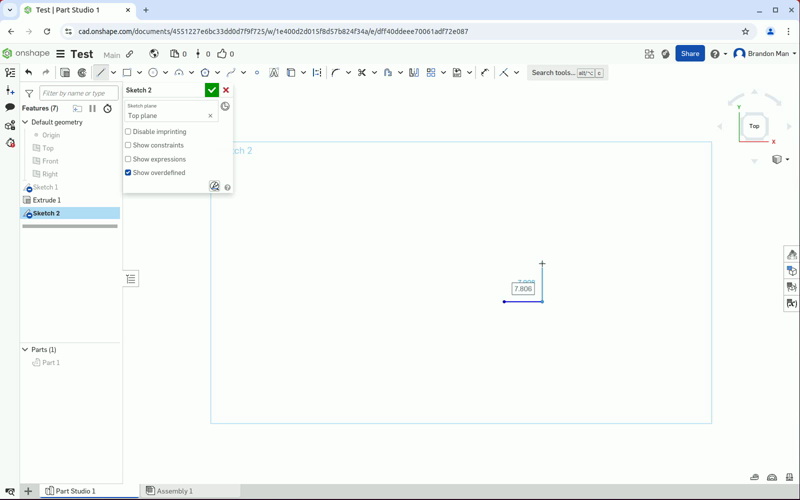
key_down(shift)
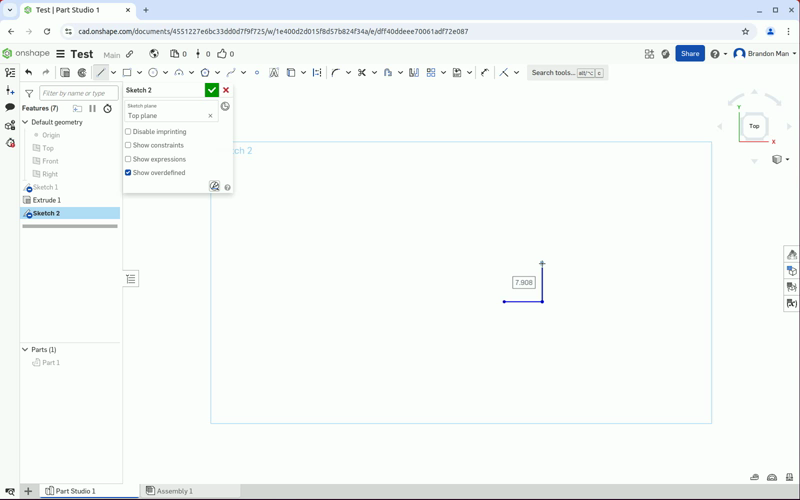
mouse_move(572, 263)
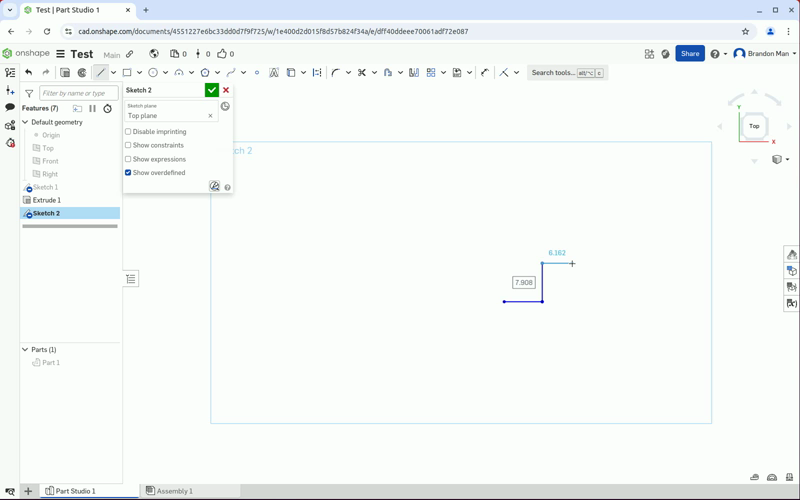
mouse_move(504, 263)
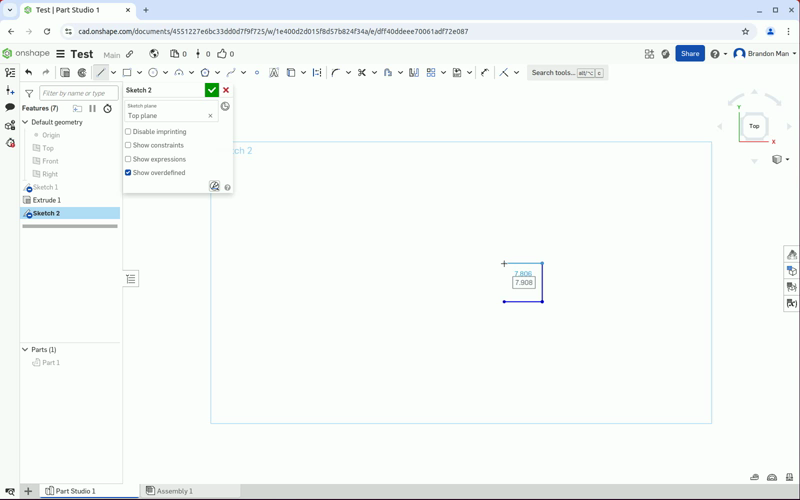
click(504, 263)
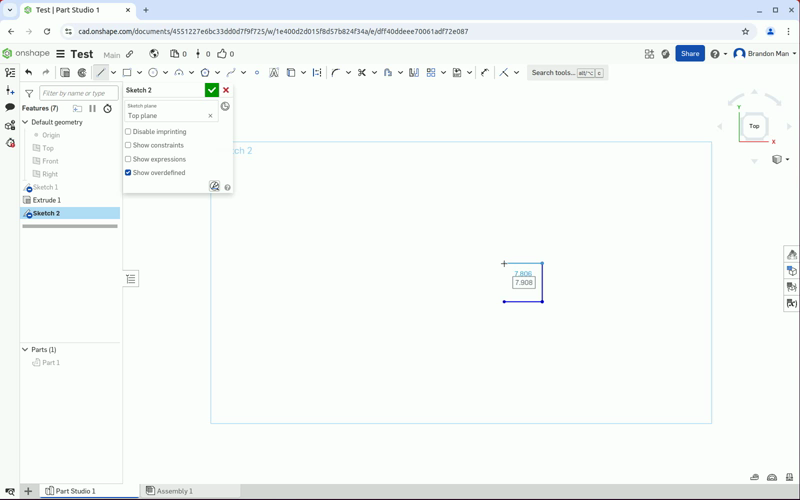
key_up(shift)
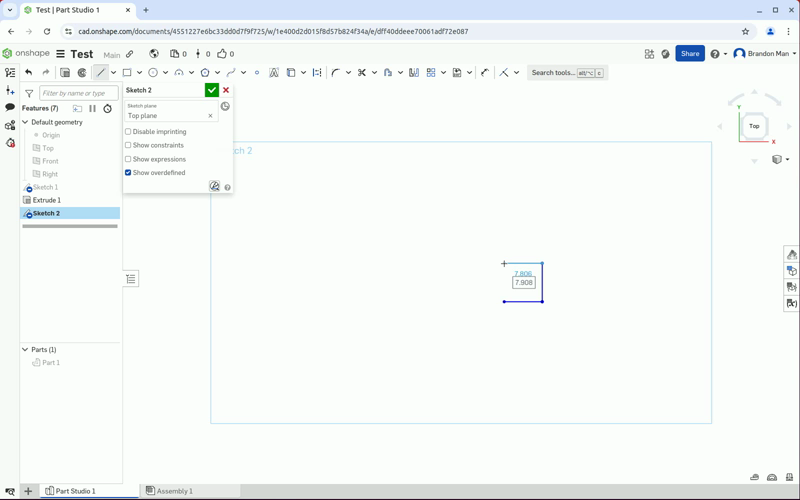
mouse_move(534, 263)
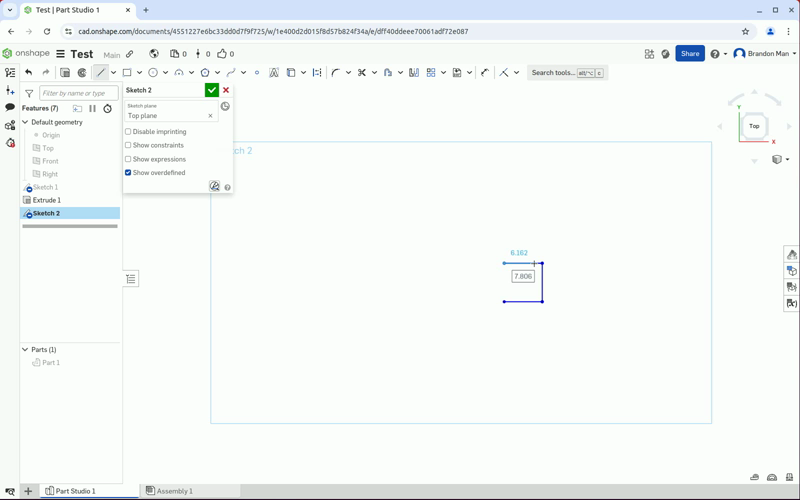
key_down(shift)
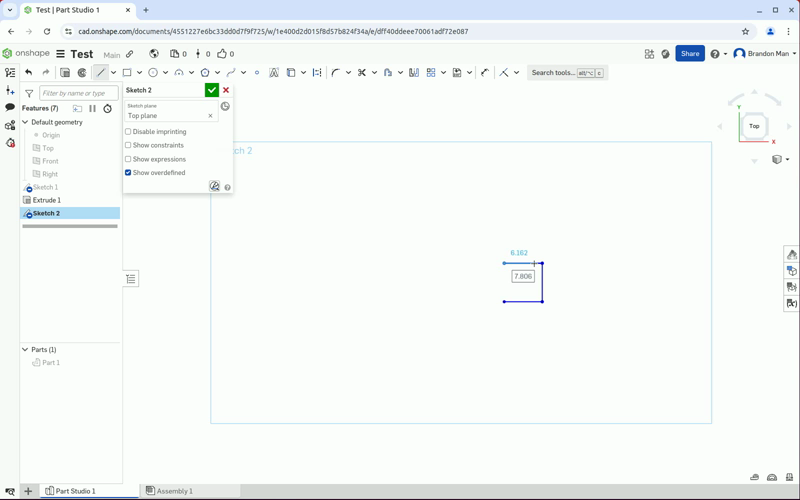
mouse_move(504, 301)
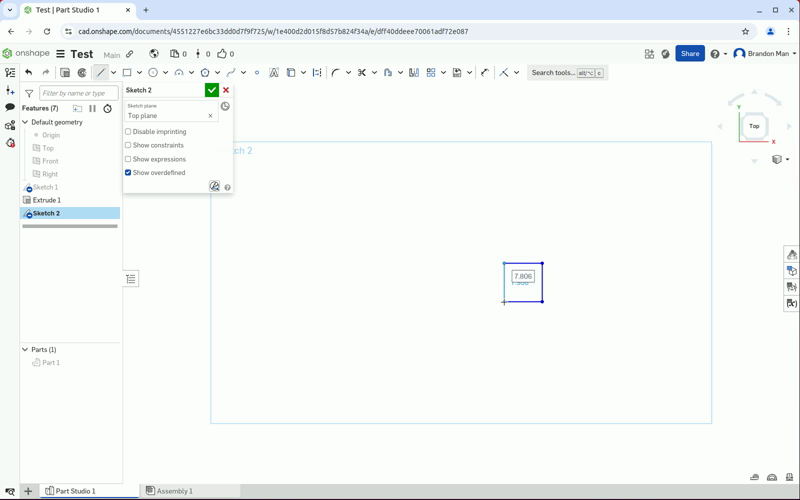
key_up(shift)
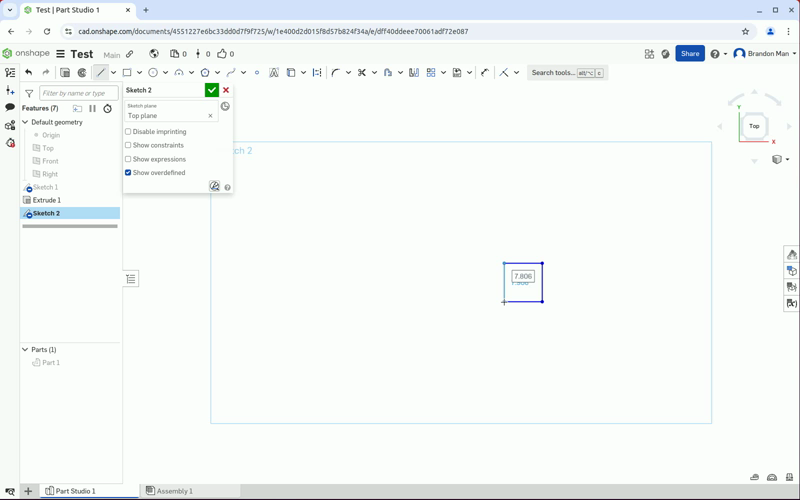
click(504, 301)
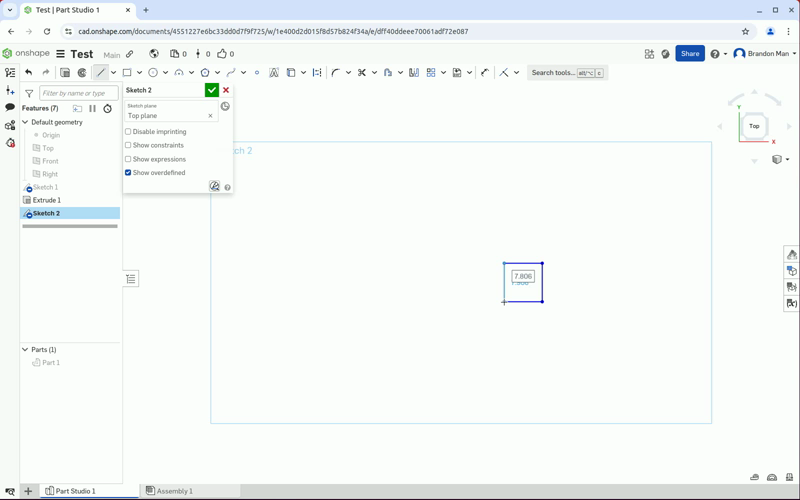
key(esc)
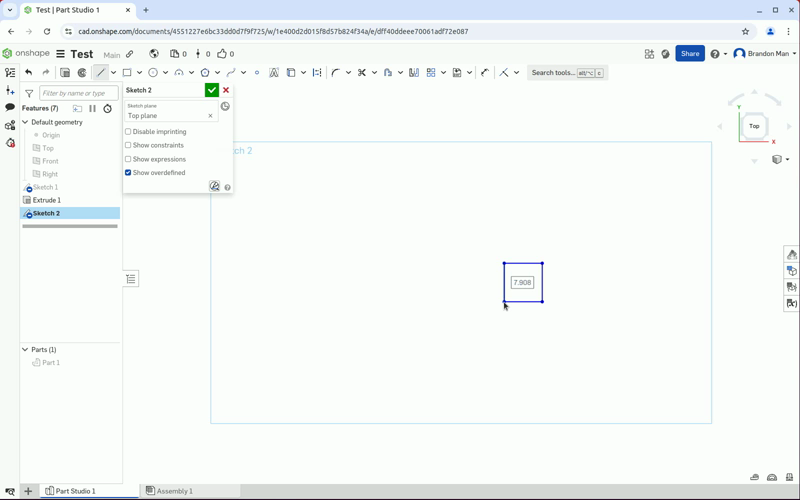
key(l)
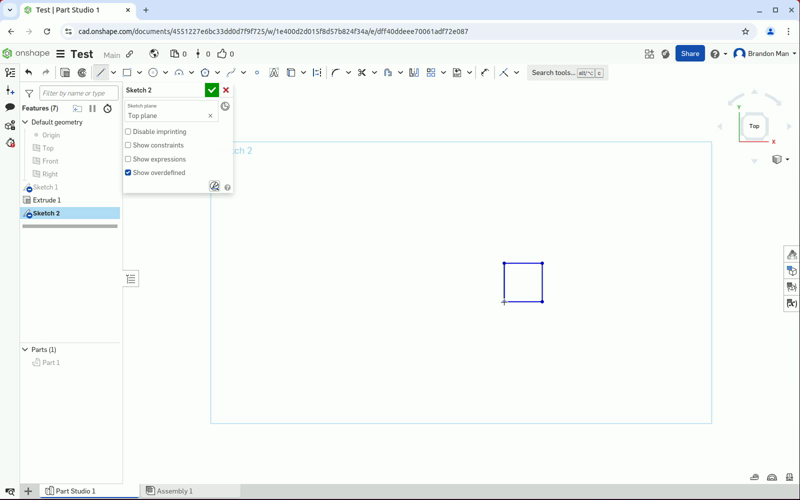
key_down(shift)
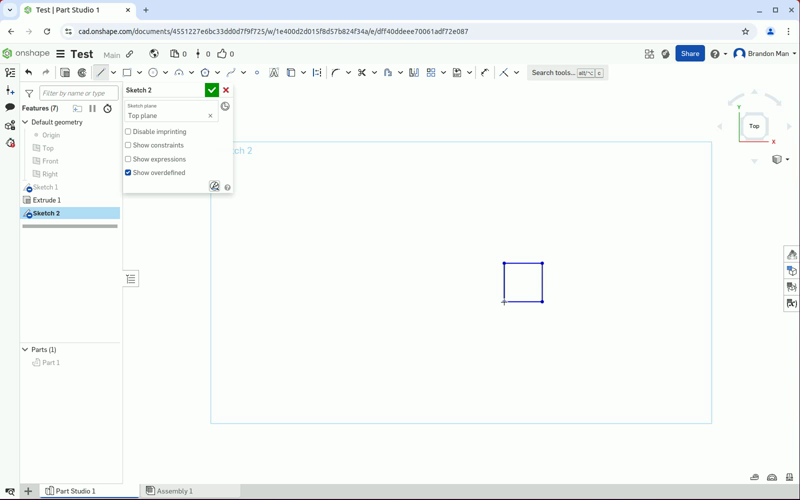
mouse_move(508, 297)
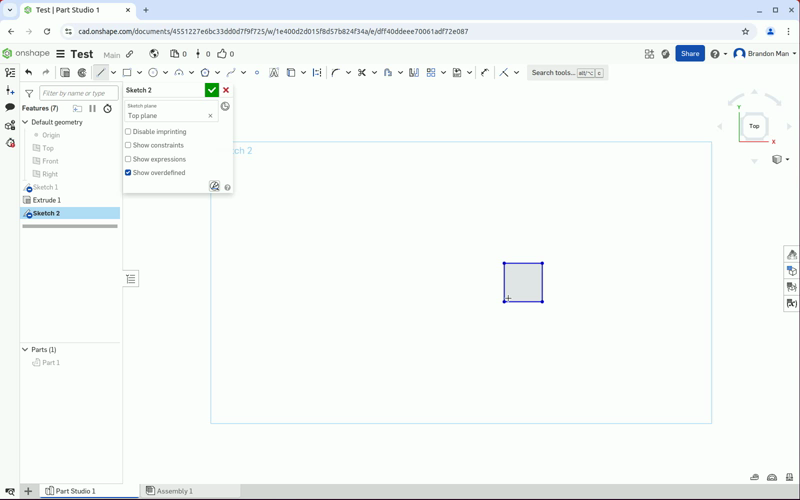
click(508, 297)
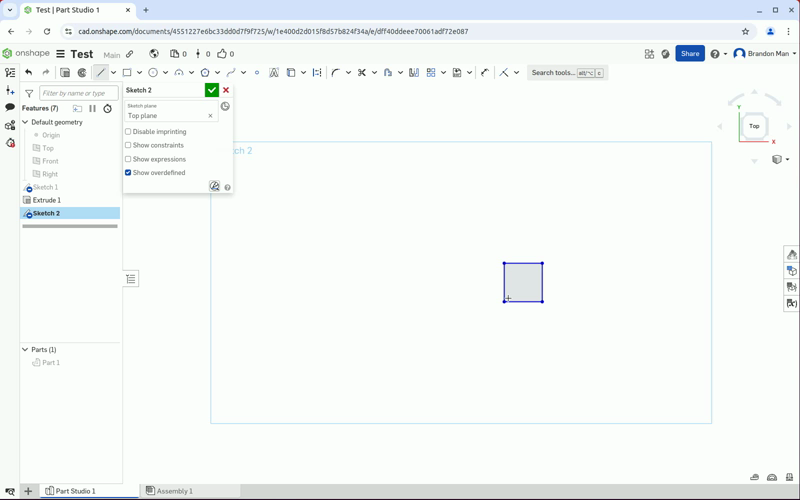
key_up(shift)
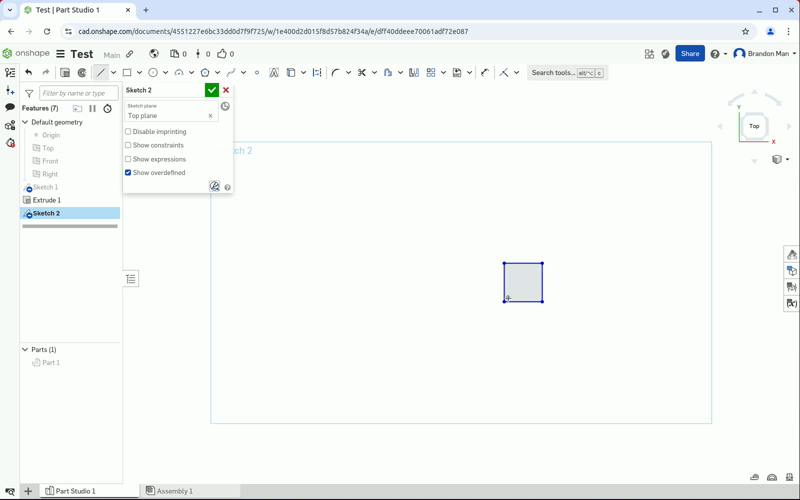
key_down(shift)
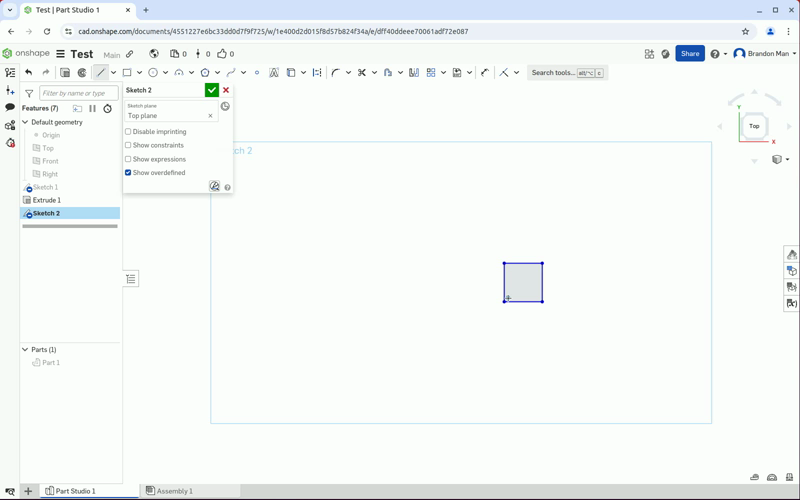
mouse_move(538, 297)
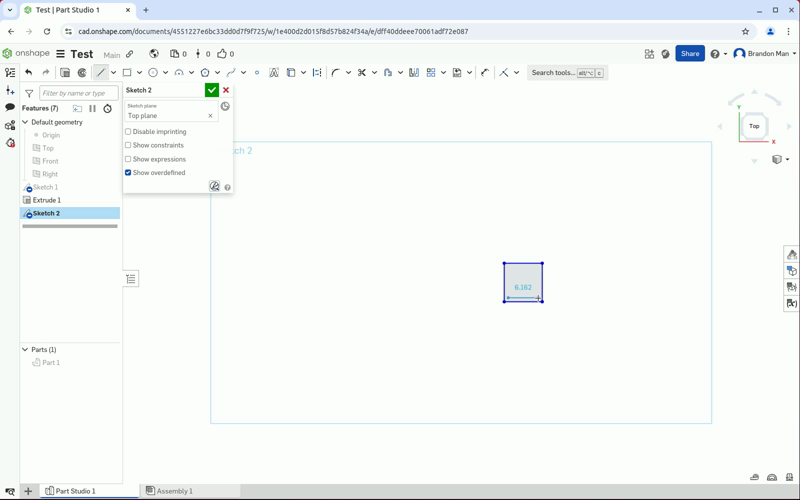
mouse_move(538, 297)
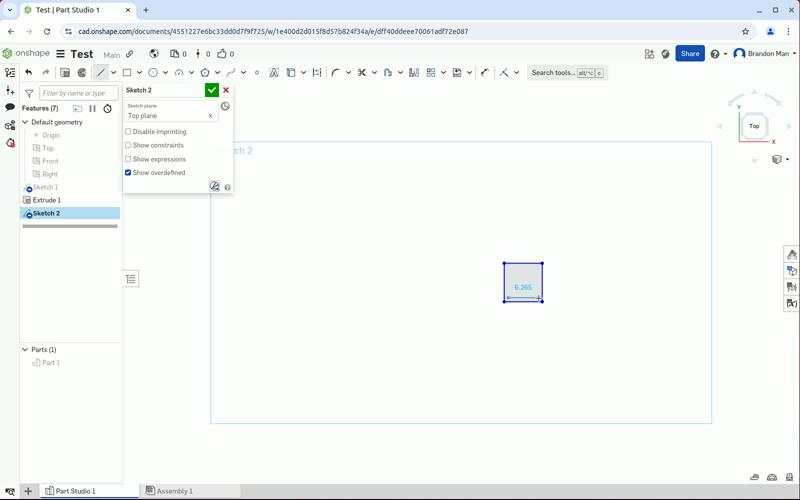
click(538, 297)
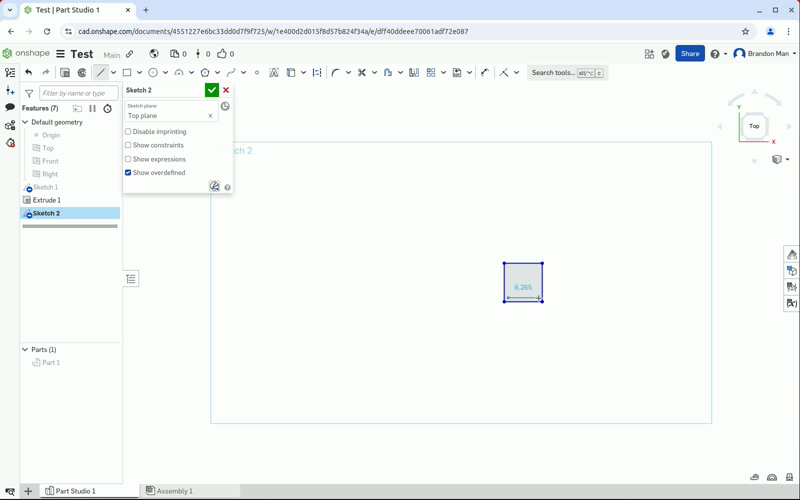
key_up(shift)
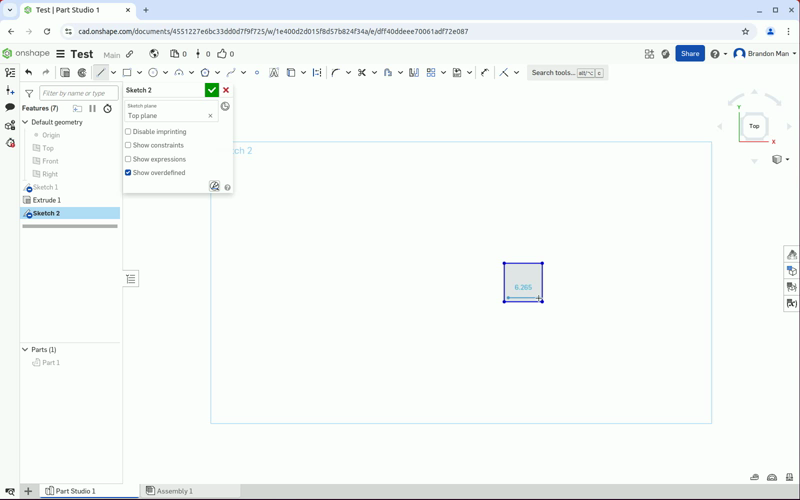
key_down(shift)
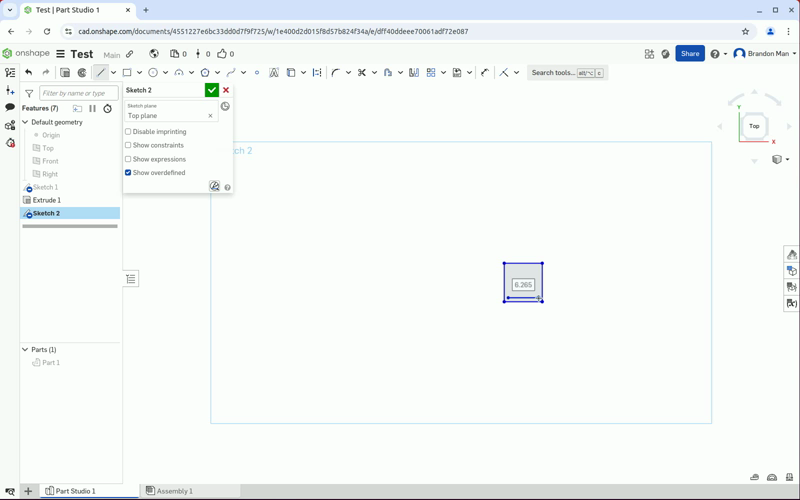
mouse_move(568, 297)
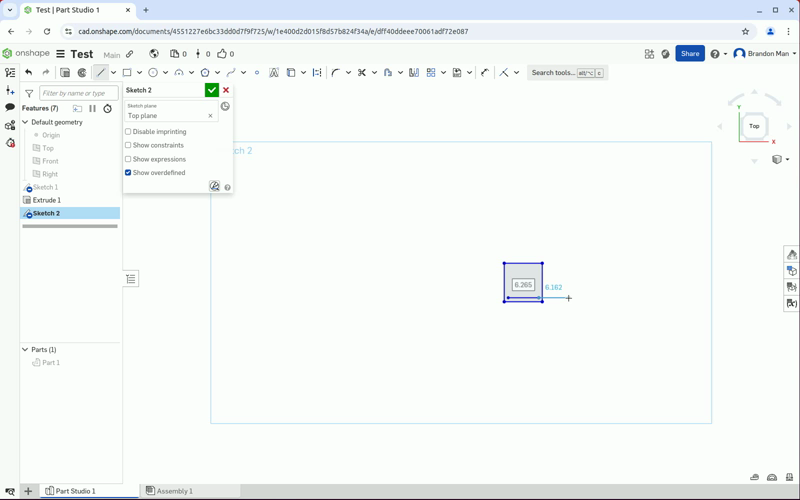
mouse_move(538, 267)
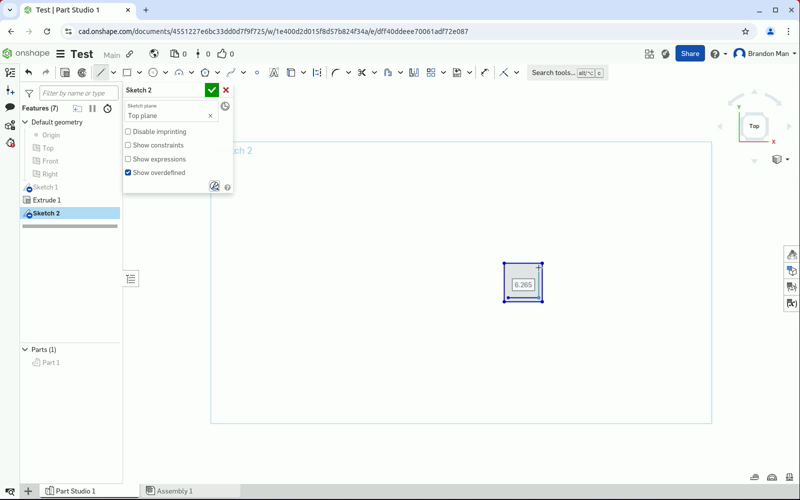
click(538, 267)
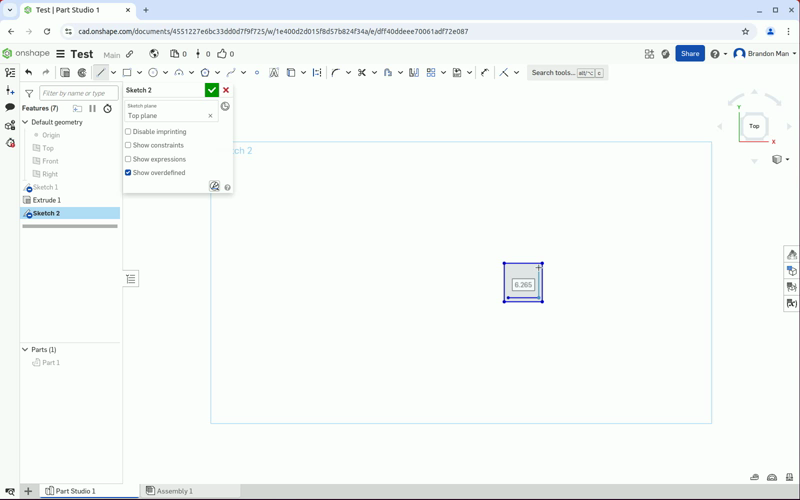
key_up(shift)
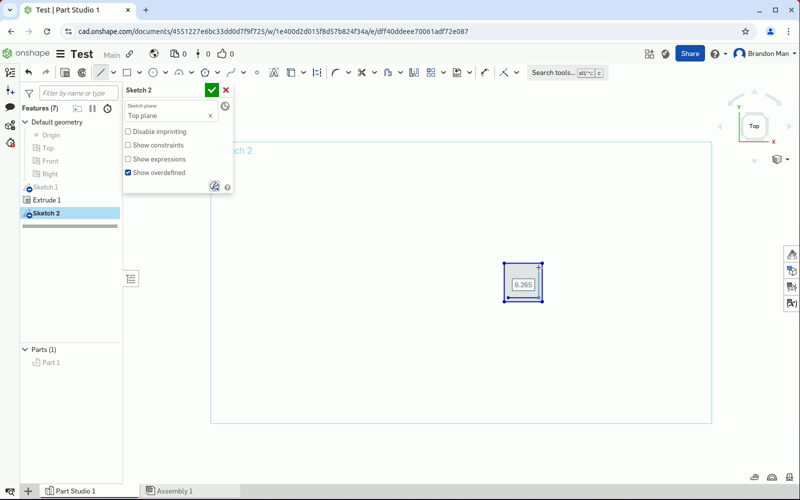
key_down(shift)
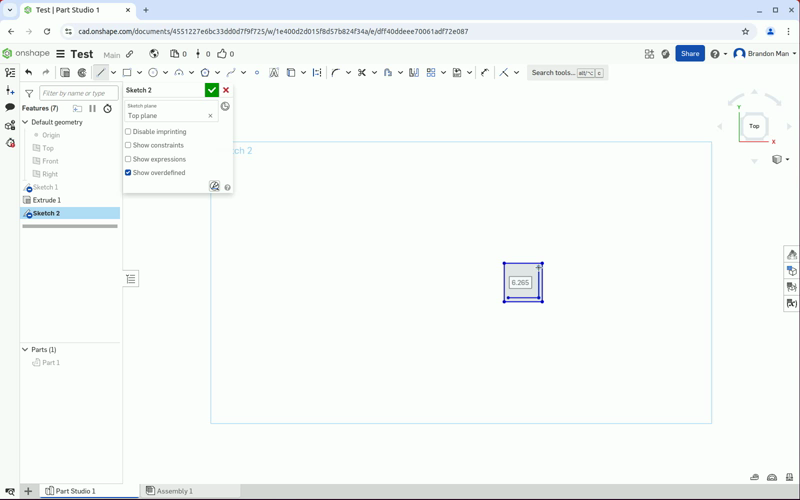
mouse_move(568, 267)
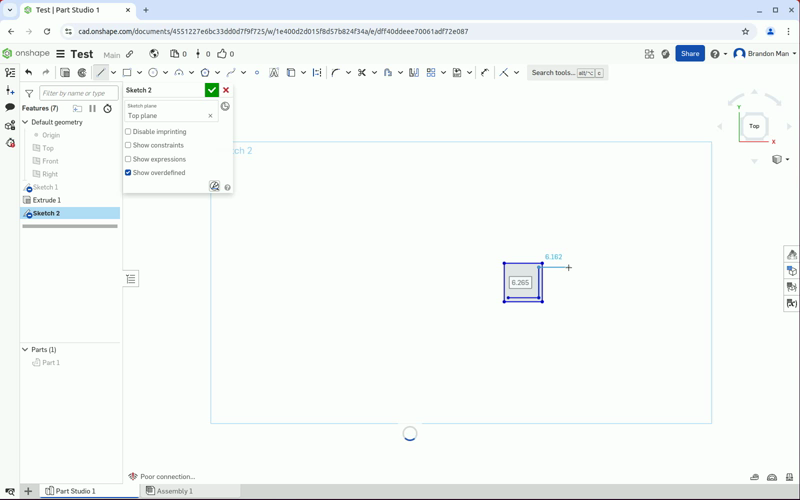
mouse_move(508, 267)
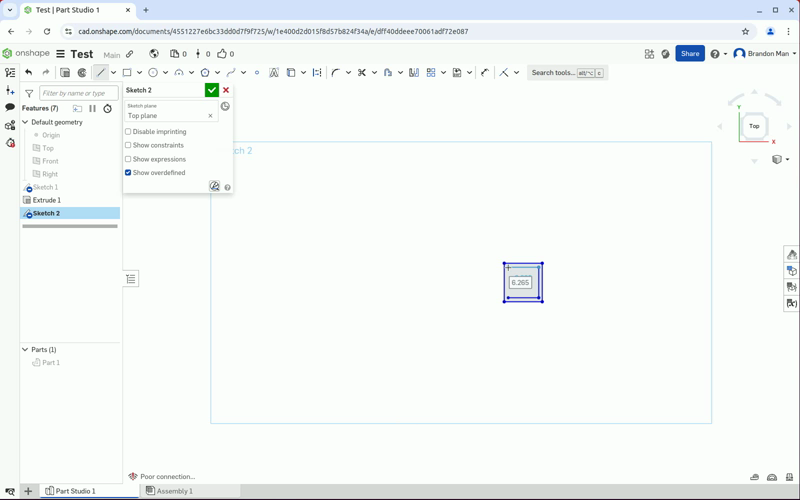
click(508, 267)
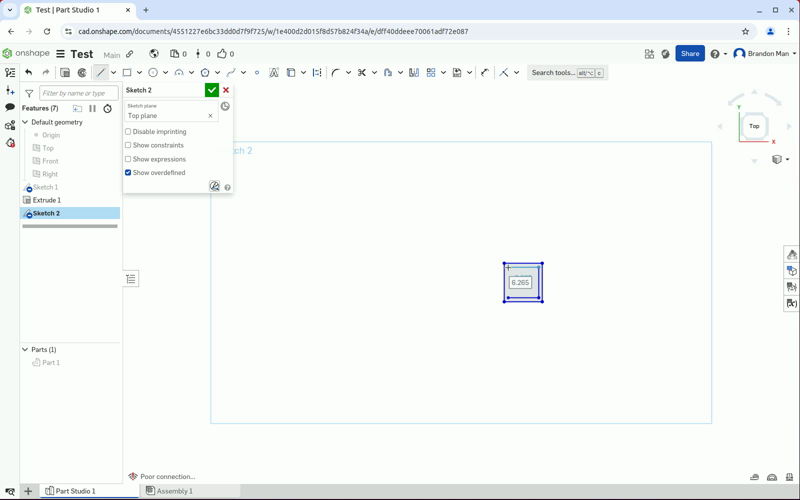
key_up(shift)
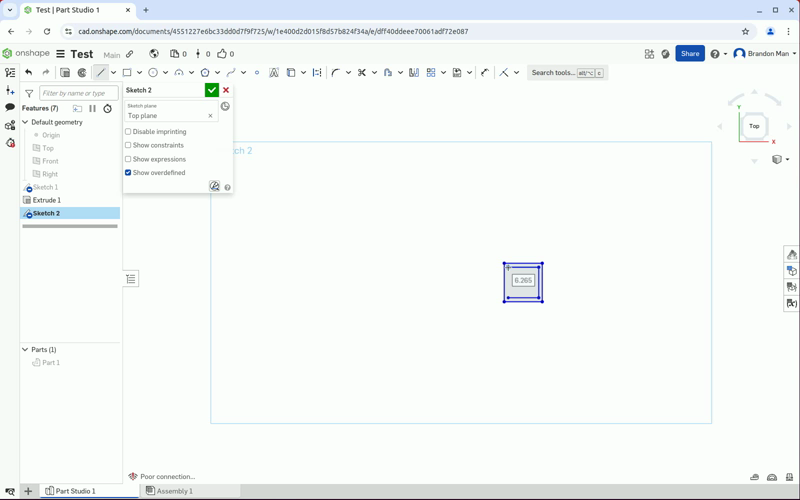
mouse_move(538, 267)
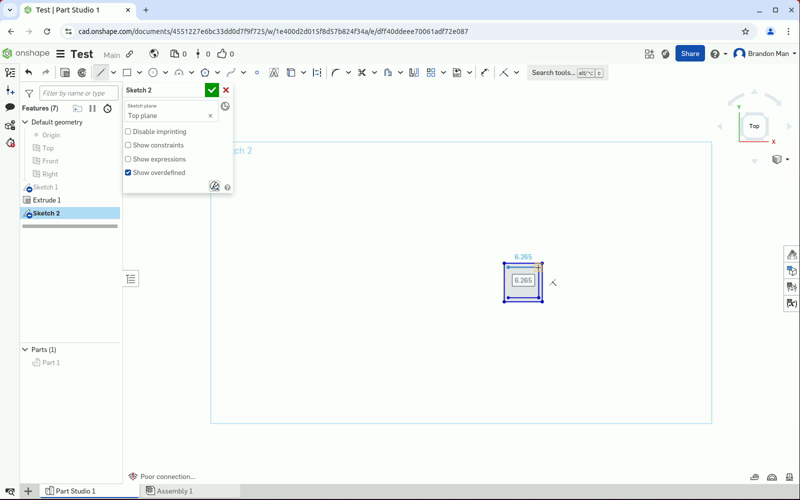
key_down(shift)
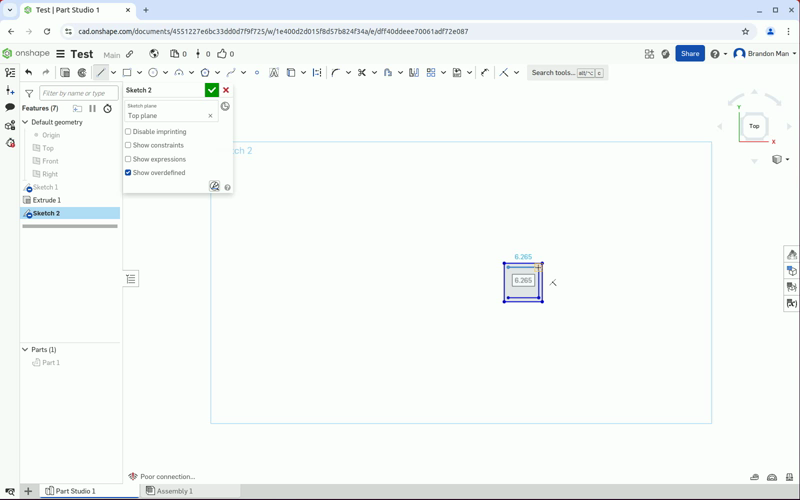
mouse_move(508, 297)
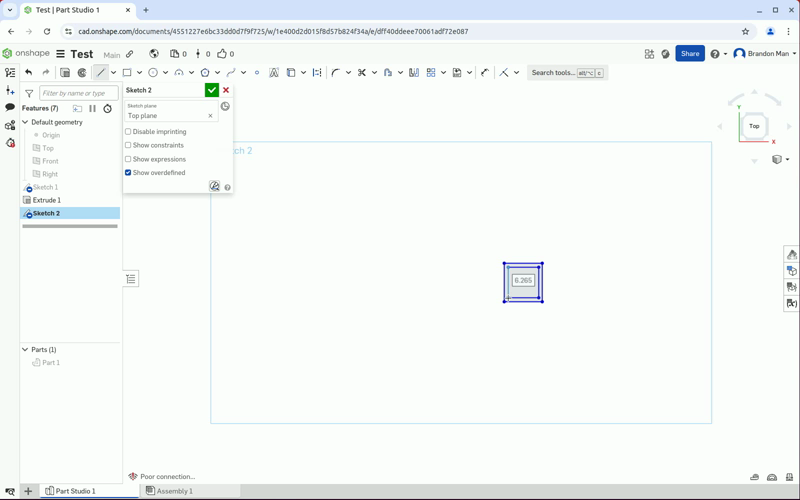
key_up(shift)
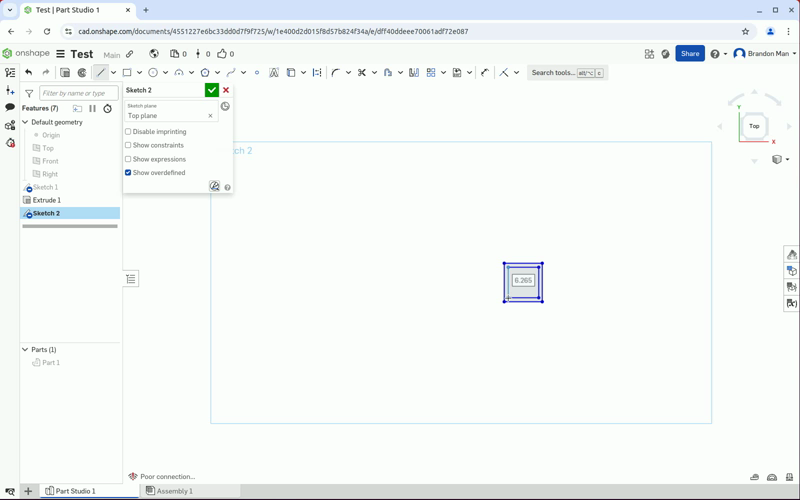
click(508, 297)
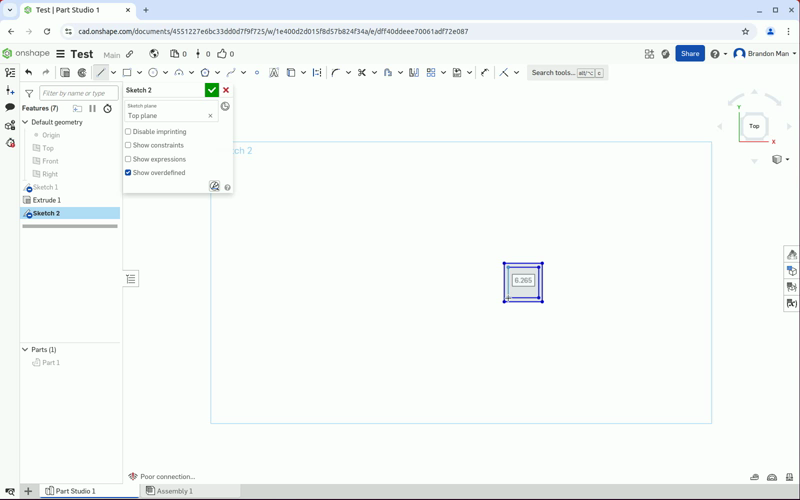
key(esc)
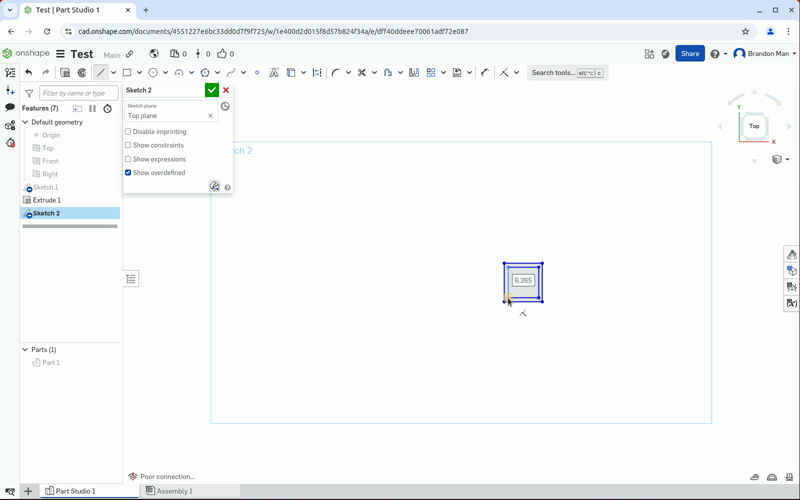
mouse_move(539, 300)
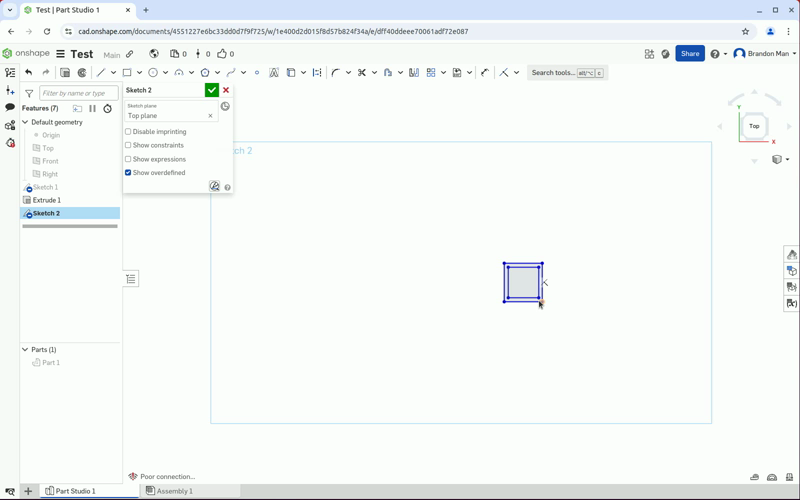
scroll(6)
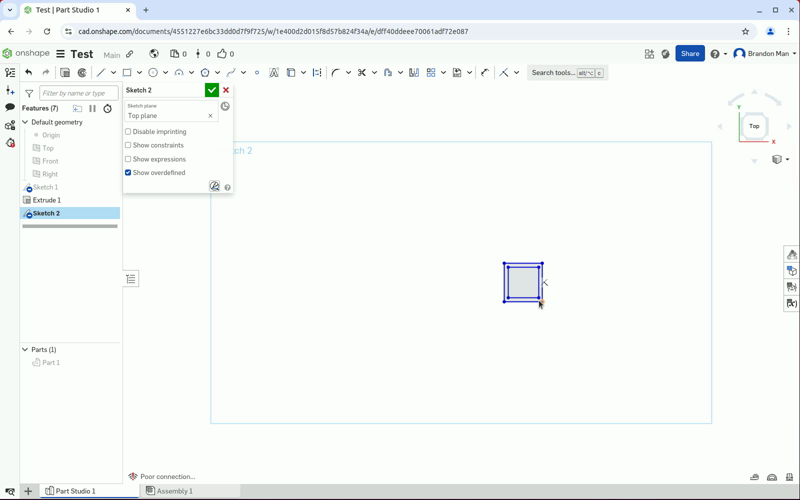
scroll(6)
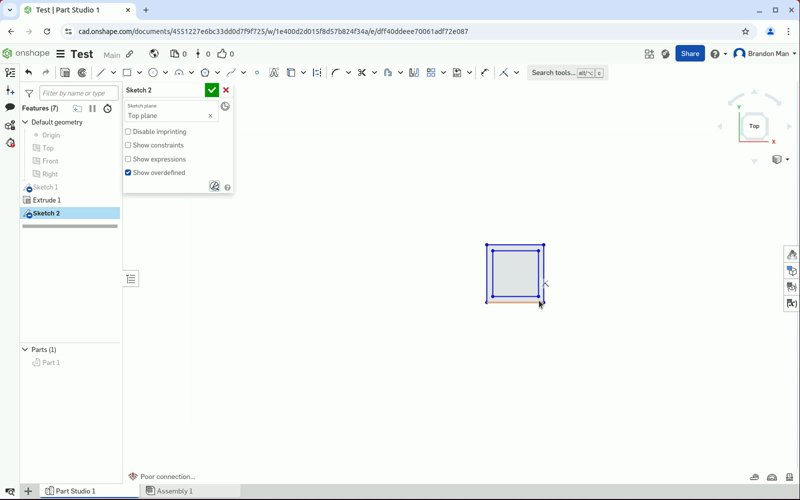
scroll(6)
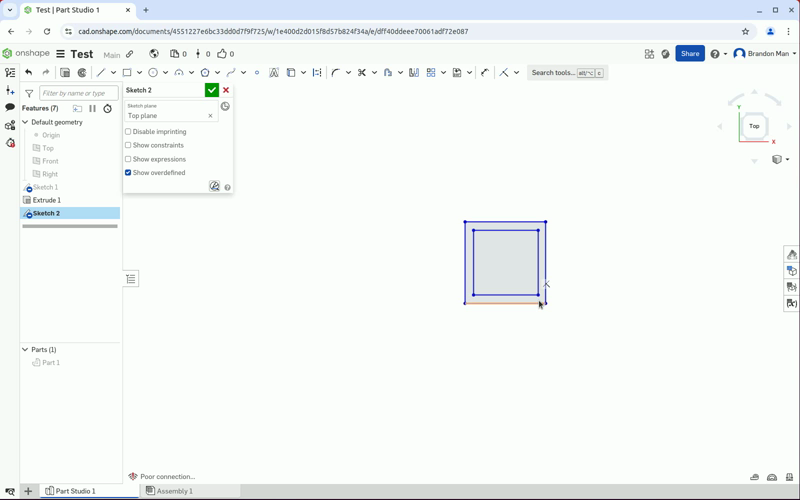
scroll(6)
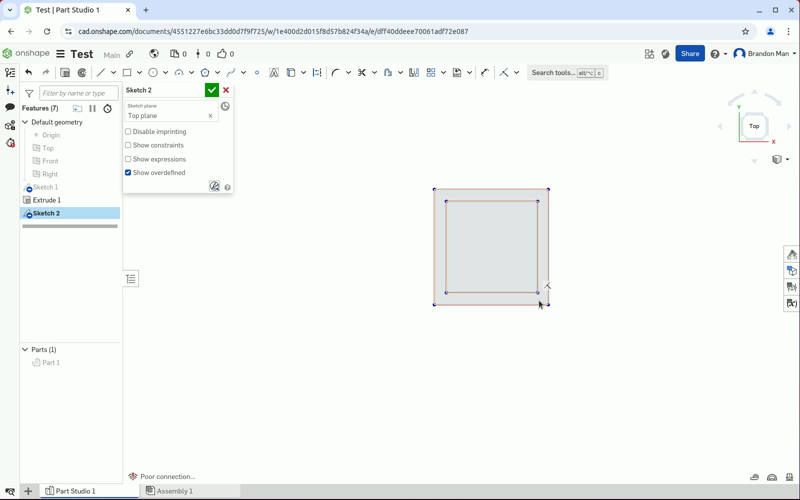
scroll(6)
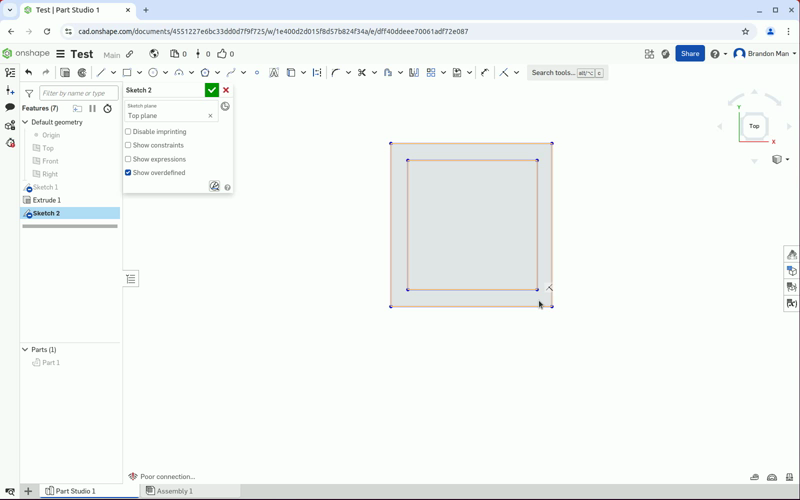
scroll(6)
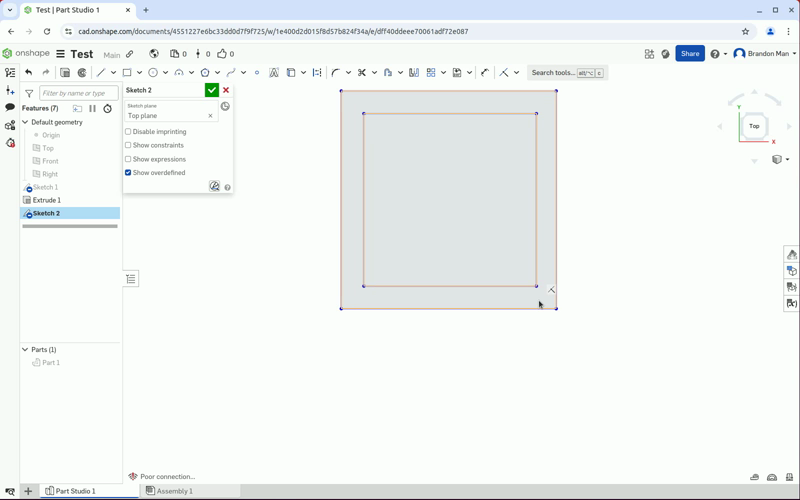
scroll(6)
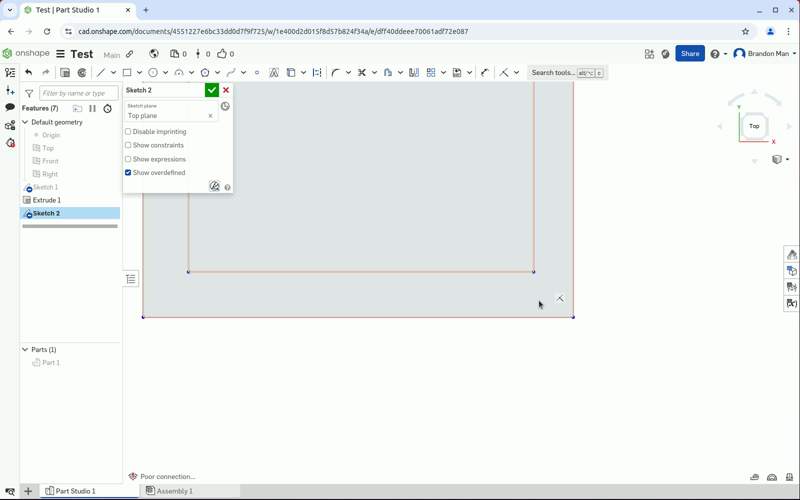
click(539, 300)
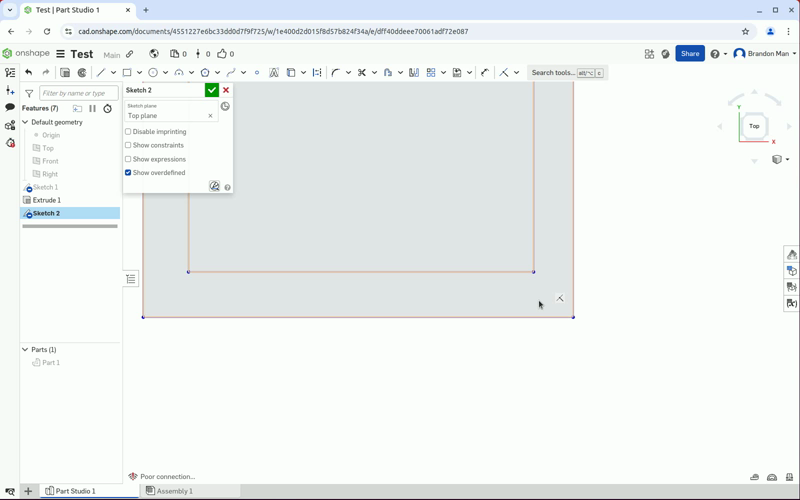
scroll(-6)
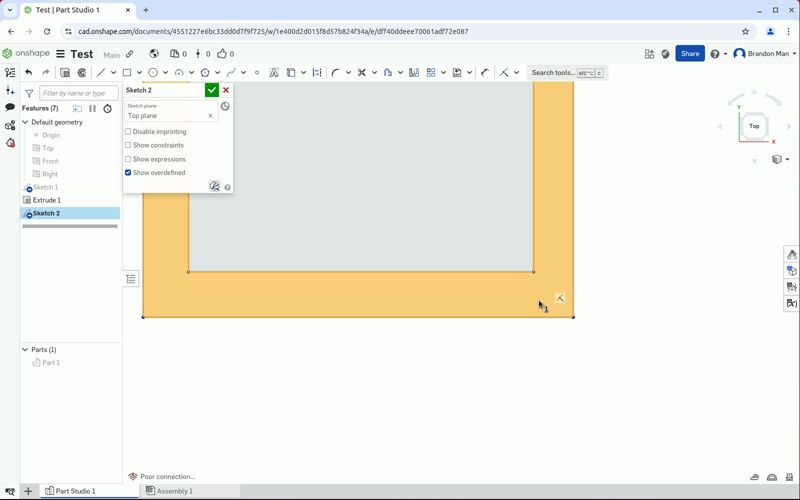
scroll(-6)
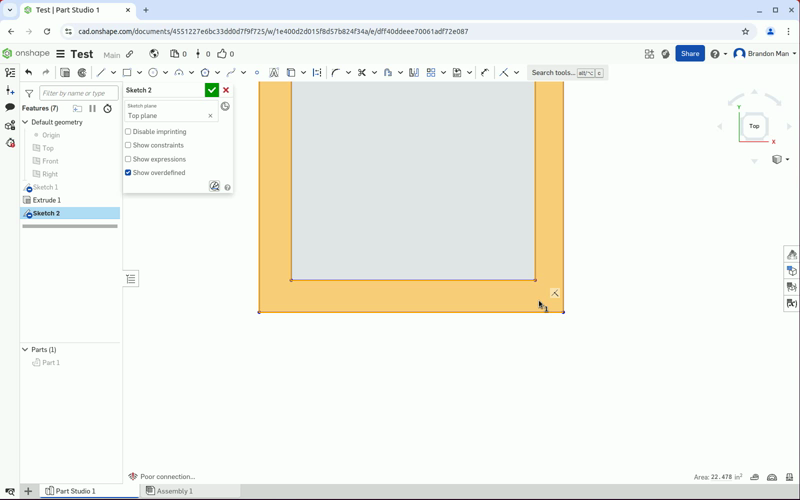
scroll(-6)
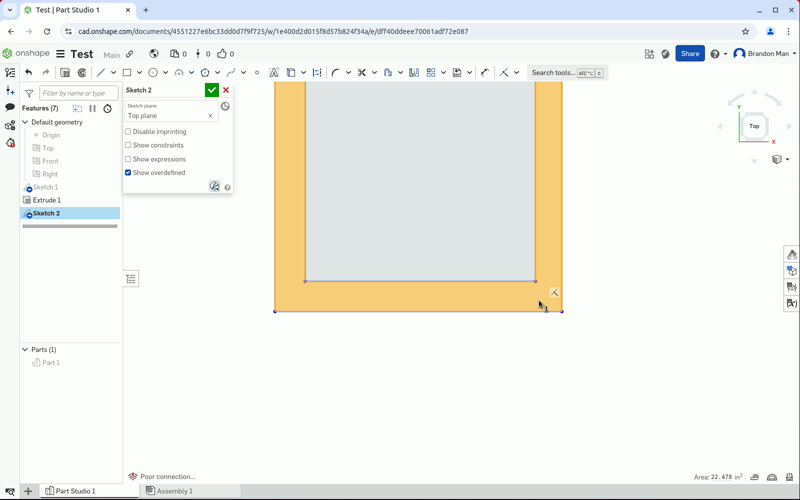
scroll(-6)
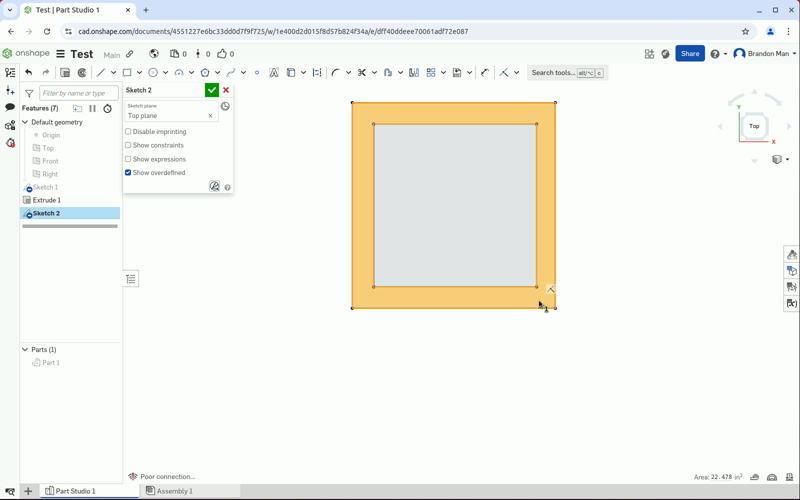
scroll(-6)
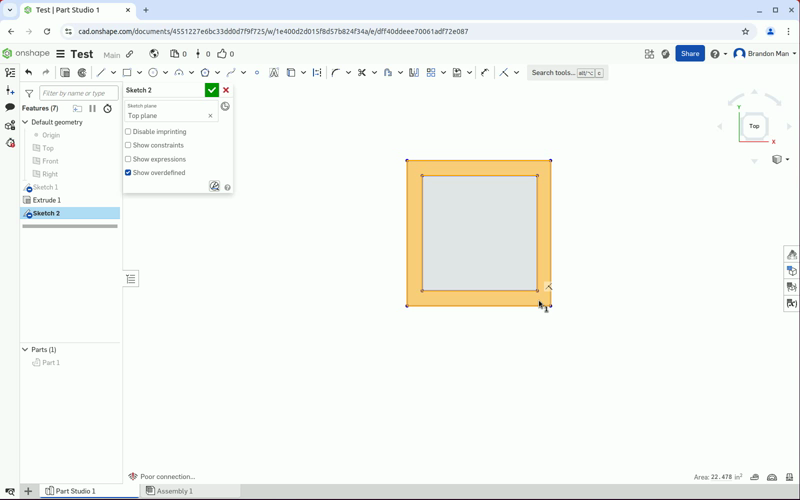
scroll(-6)
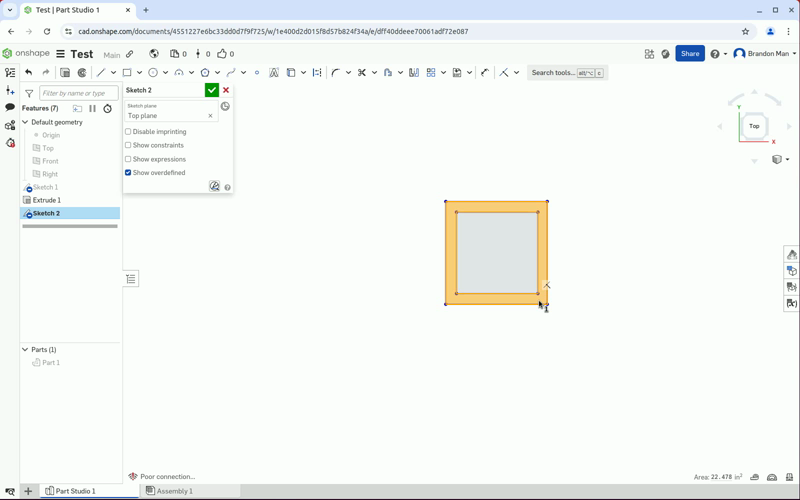
scroll(-6)
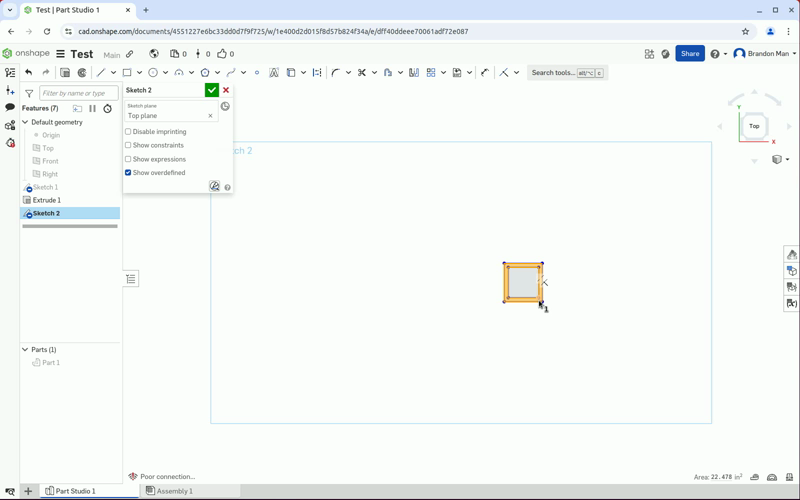
mouse_move(73, 352)
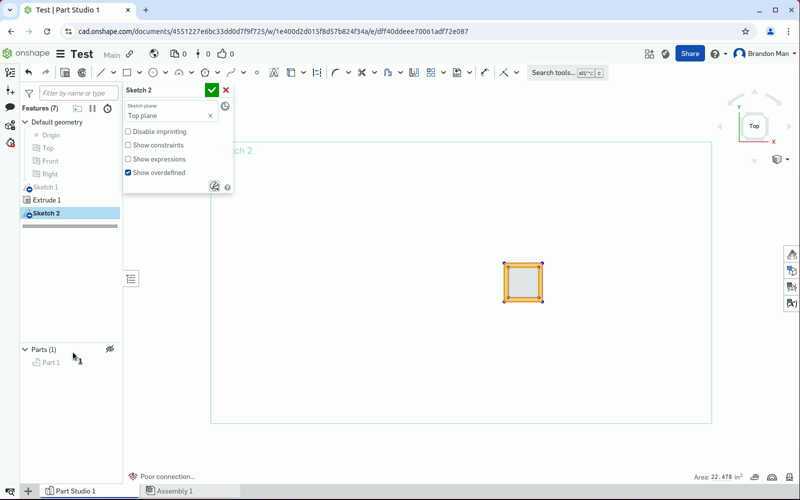
key(shift+y)
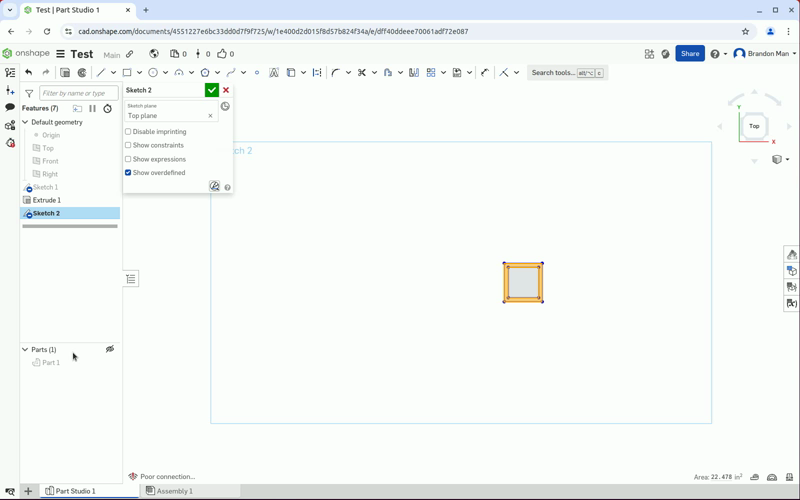
key(shift+e)
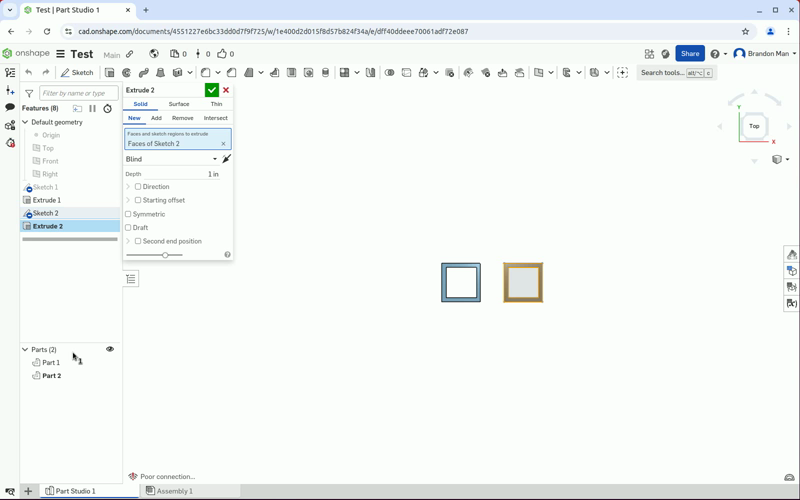
mouse_move(143, 106)
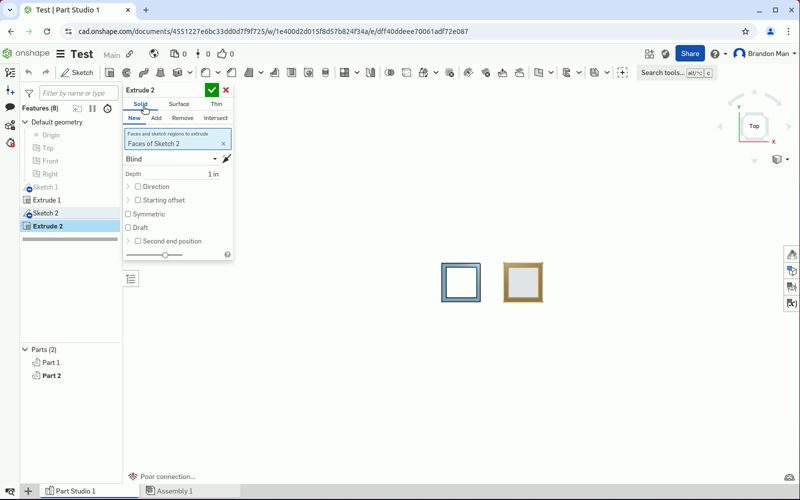
click(143, 106)
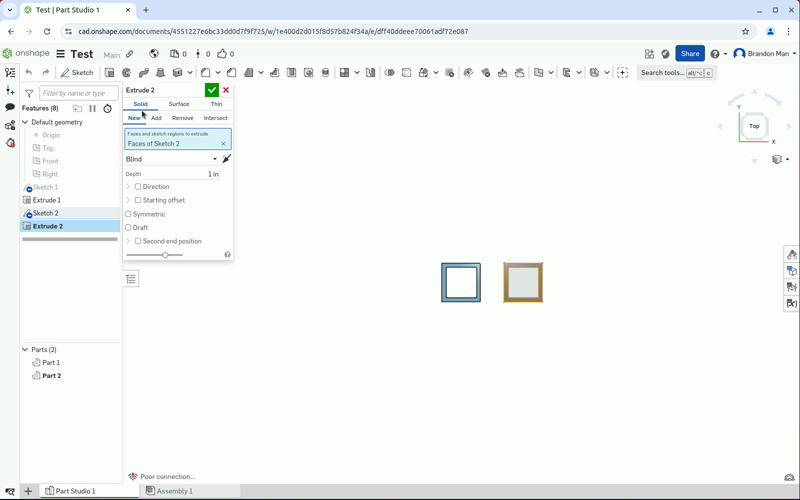
mouse_move(137, 120)
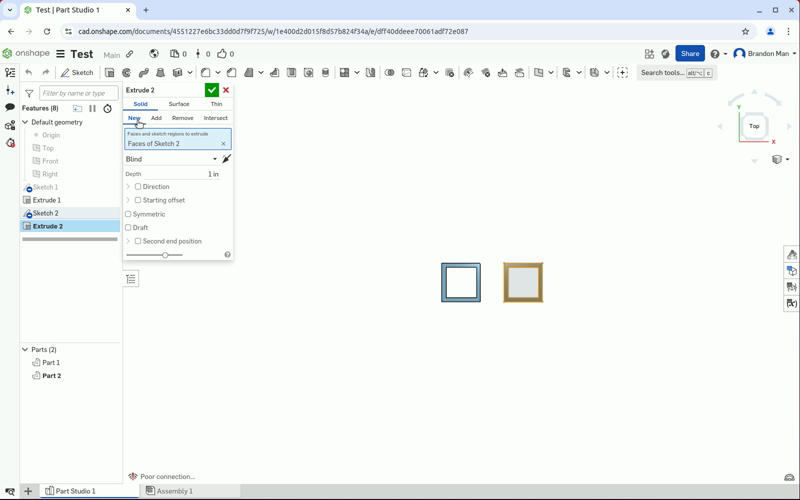
click(137, 120)
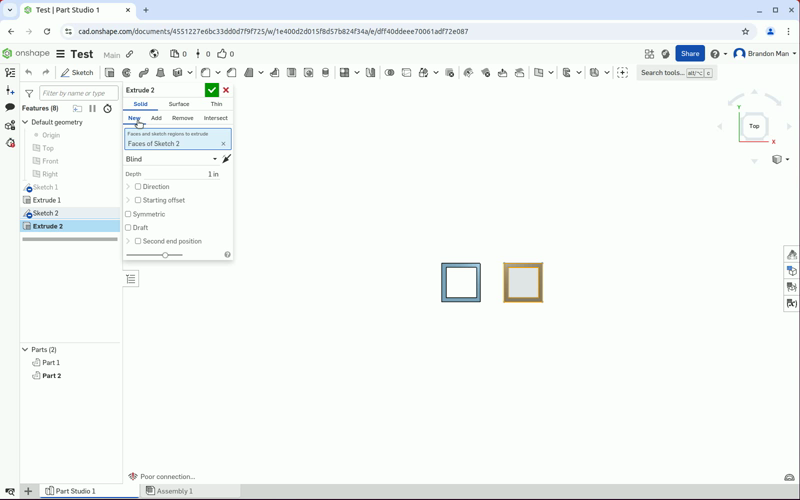
key(tab, 4)
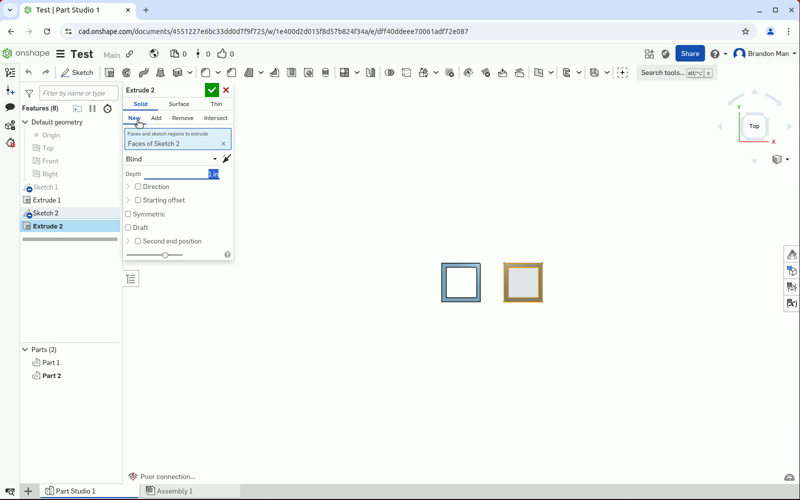
text(1.444)
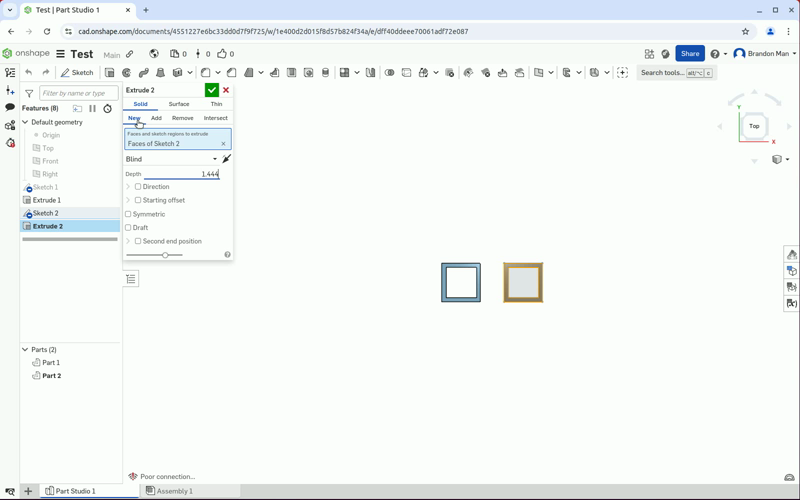
key(enter)
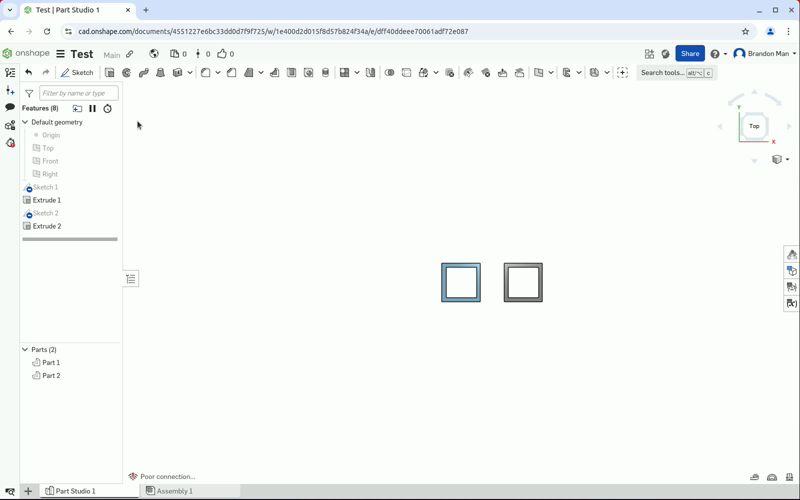
key(shift+h)
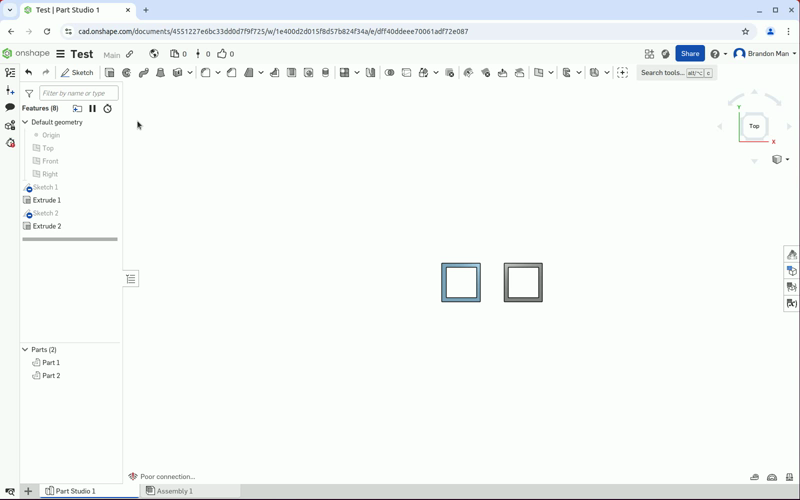
key(shift+h)
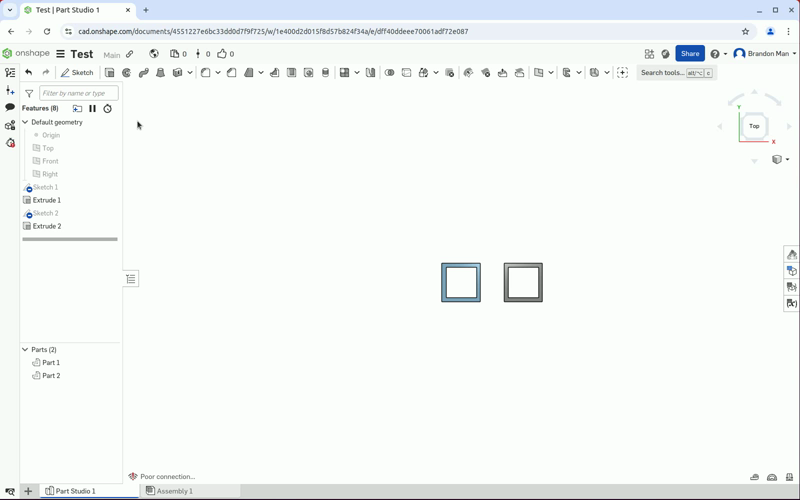
mouse_move(73, 189)
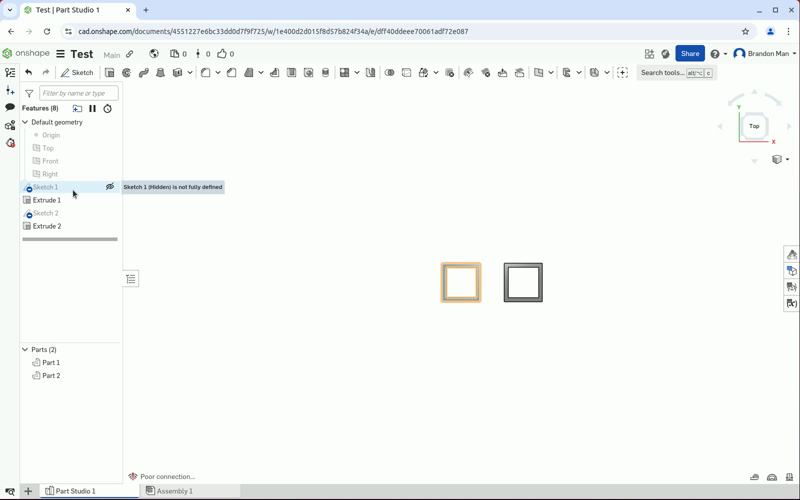
click(73, 189)
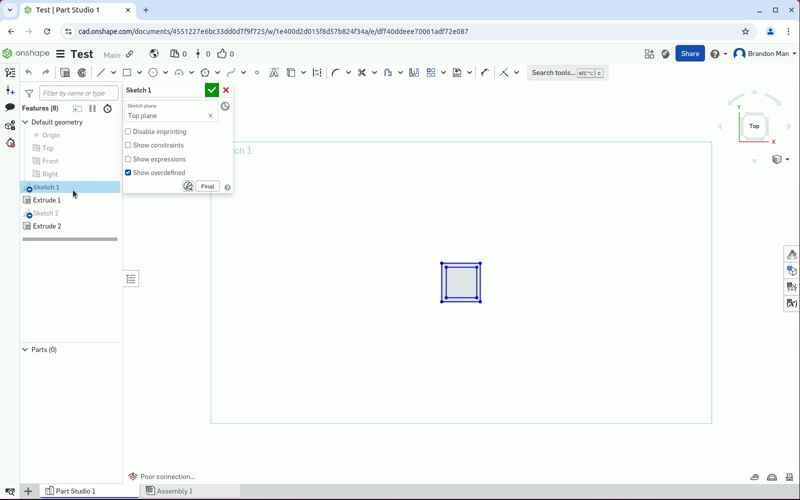
mouse_move(229, 92)
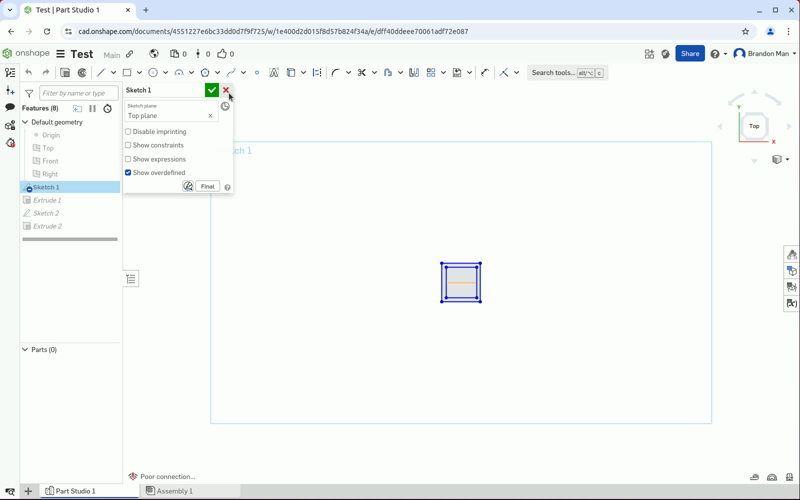
click(229, 92)
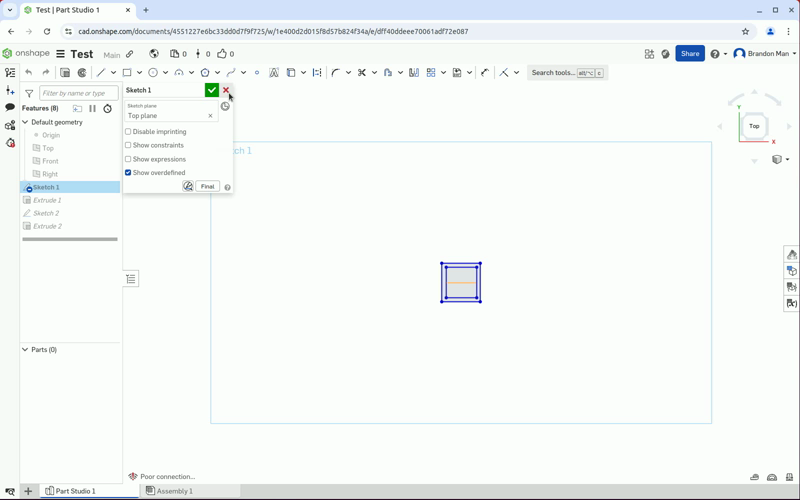
key(shift+s)
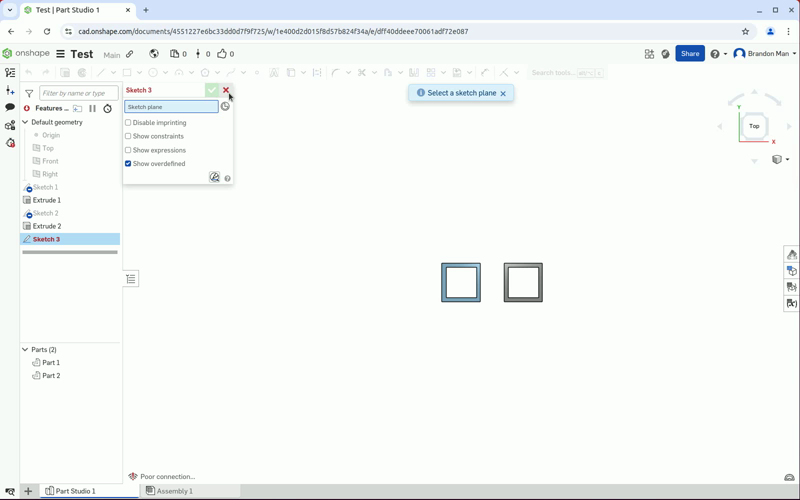
mouse_move(73, 150)
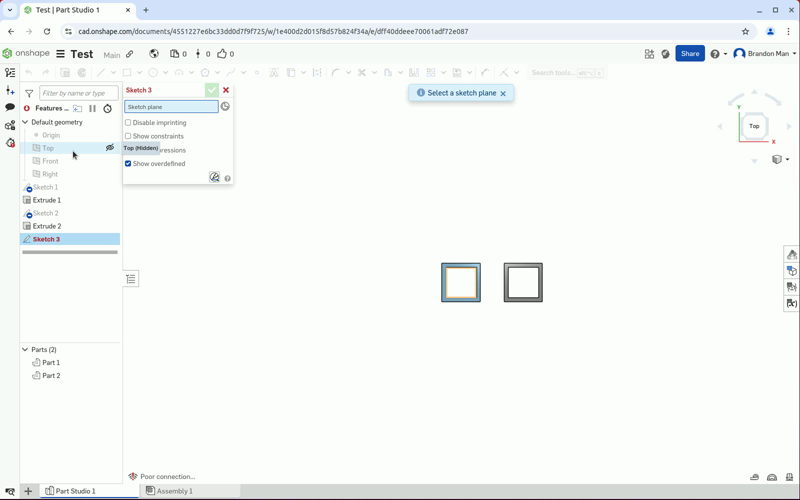
click(73, 150)
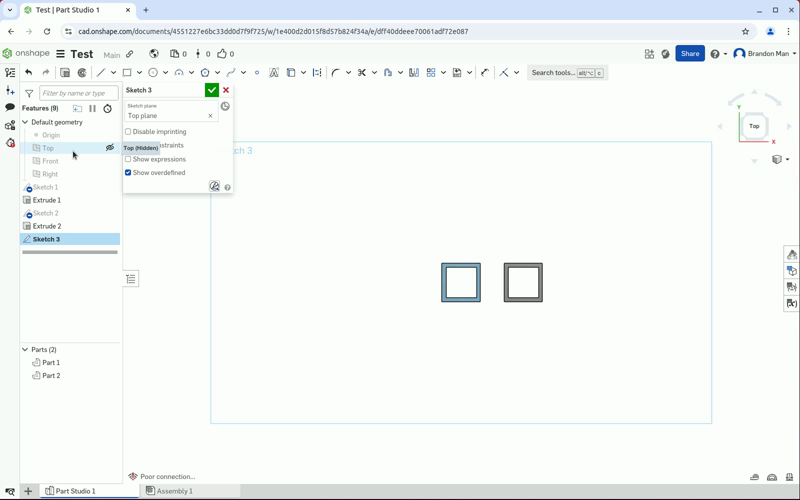
mouse_move(73, 352)
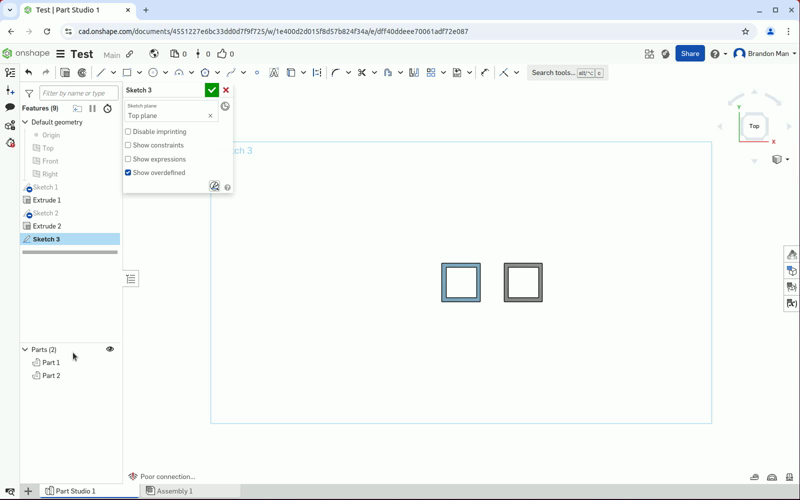
key(y)
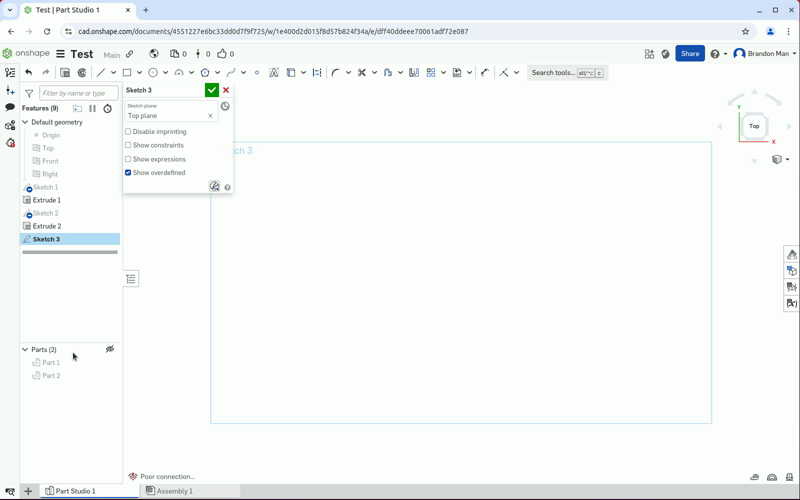
key(l)
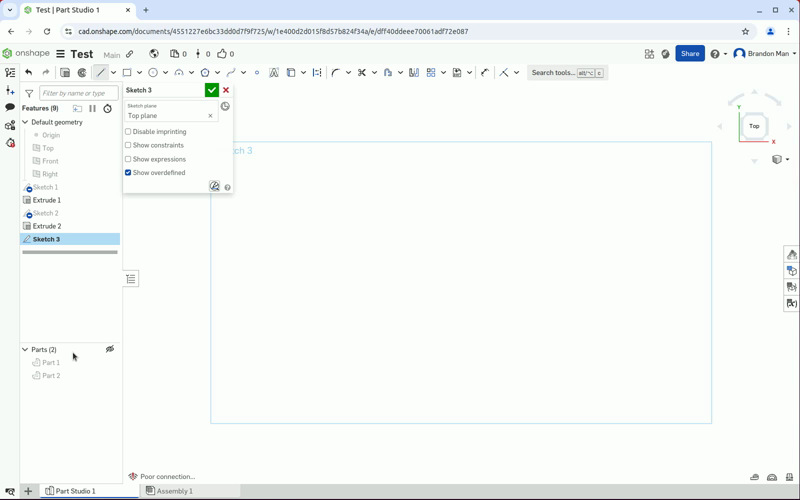
key_down(shift)
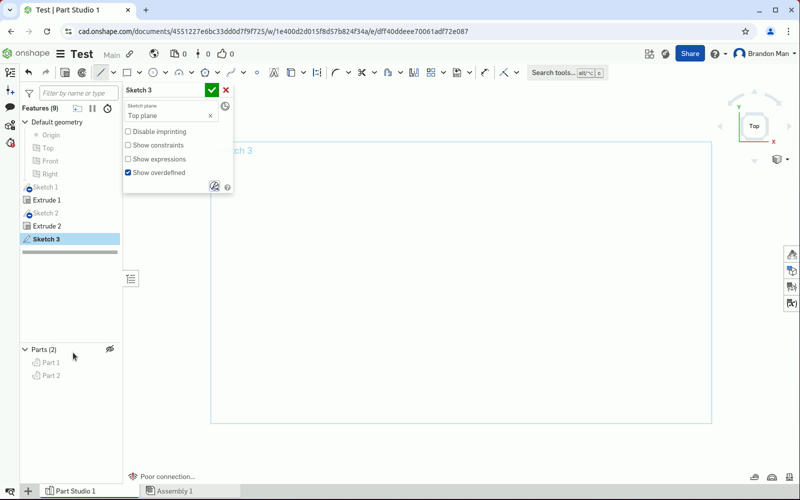
mouse_move(379, 301)
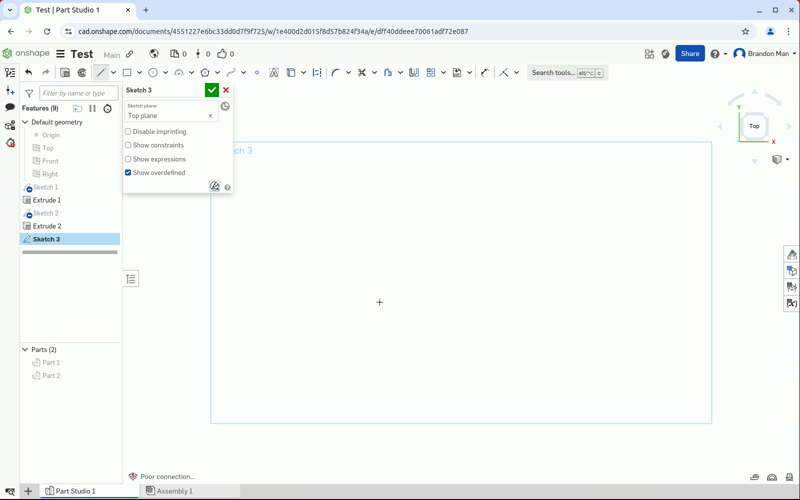
click(379, 301)
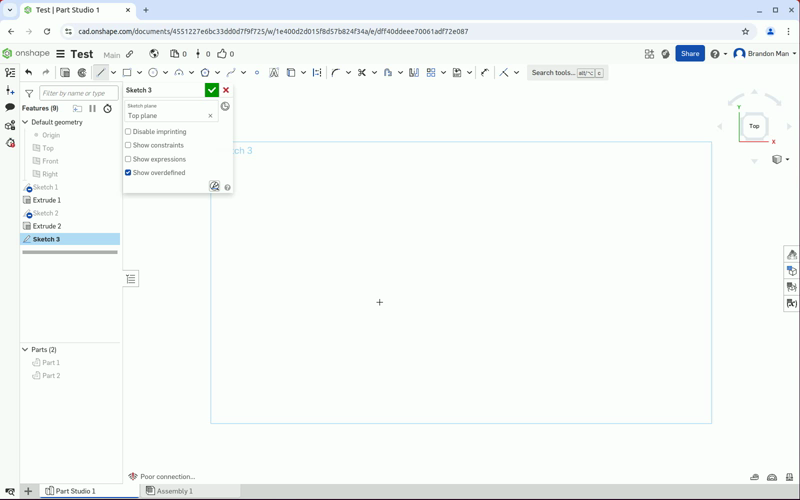
key_up(shift)
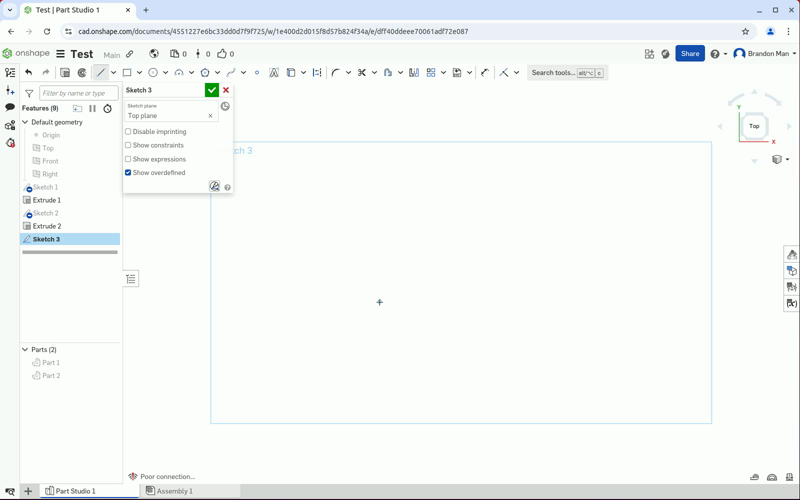
key_down(shift)
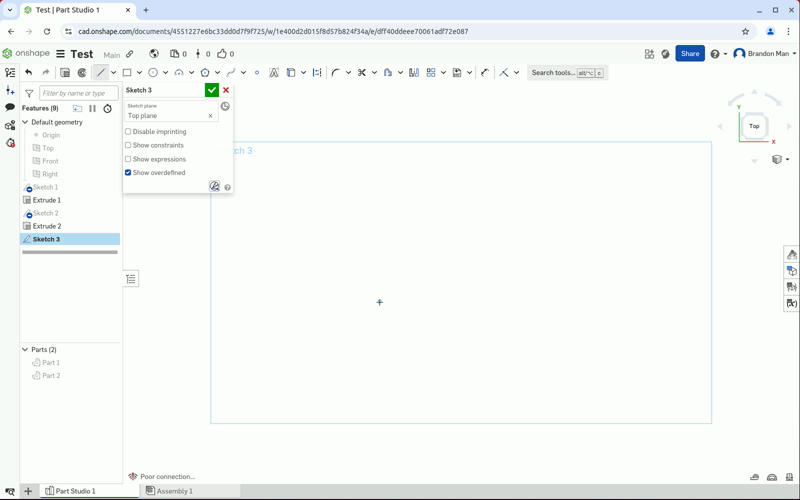
mouse_move(409, 301)
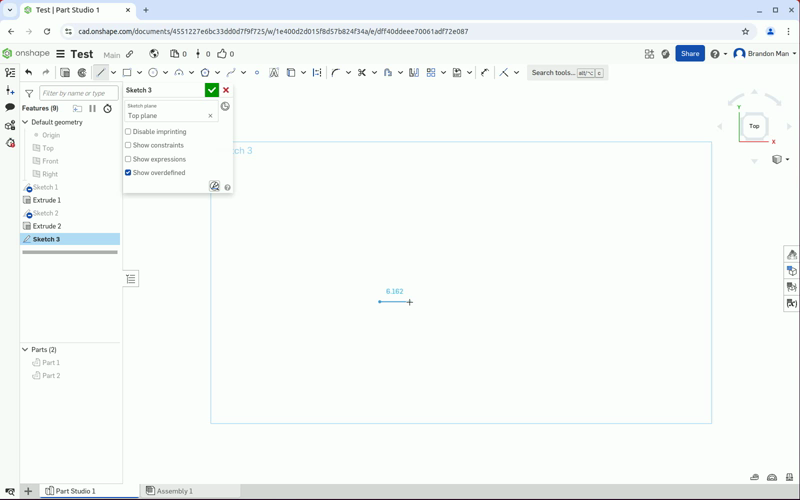
mouse_move(418, 301)
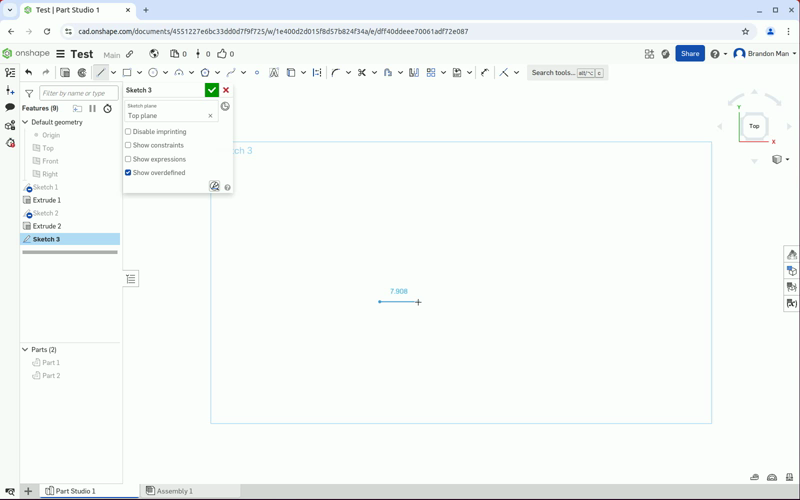
click(418, 301)
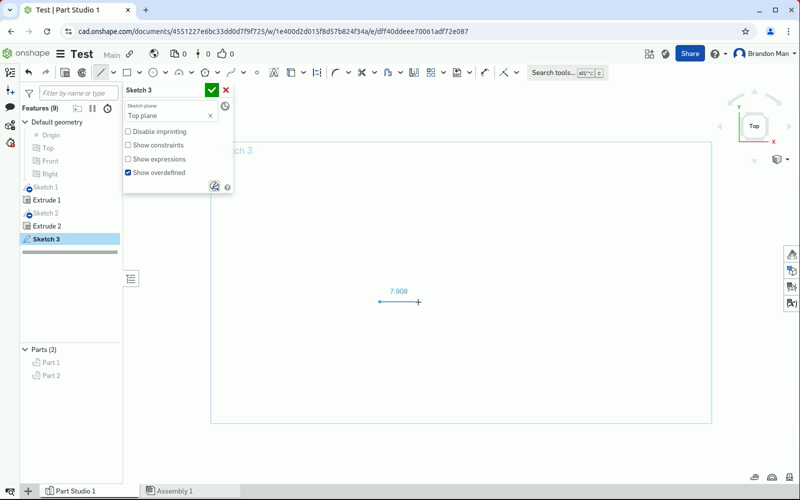
key_up(shift)
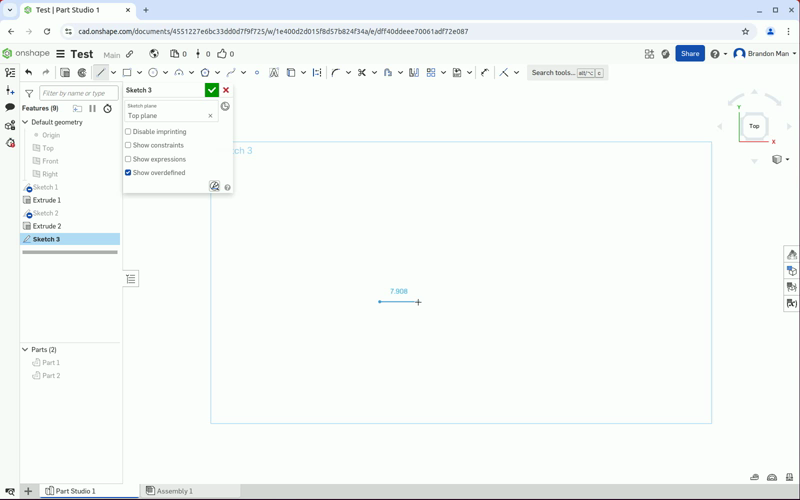
key_down(shift)
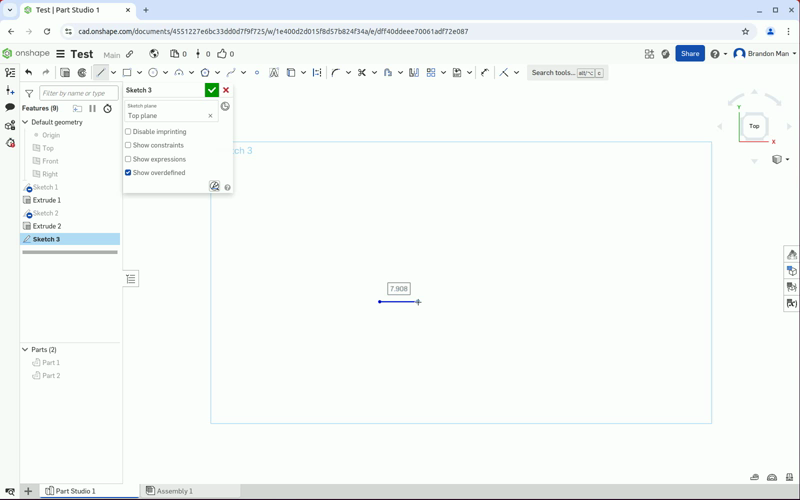
mouse_move(448, 301)
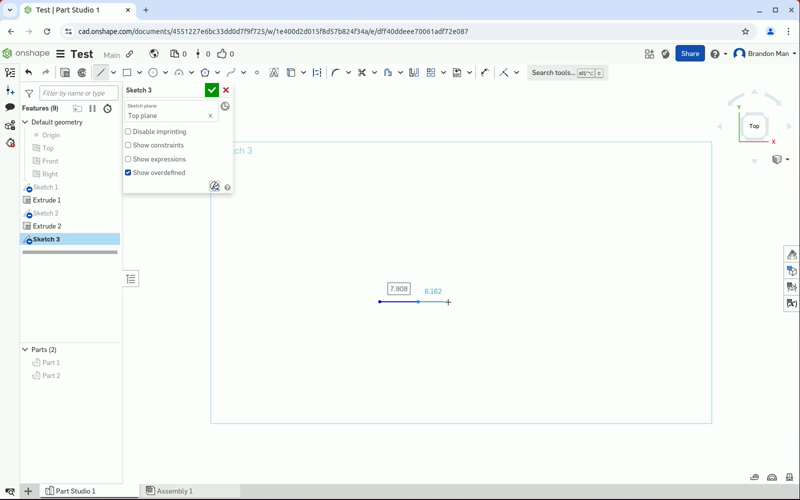
mouse_move(418, 263)
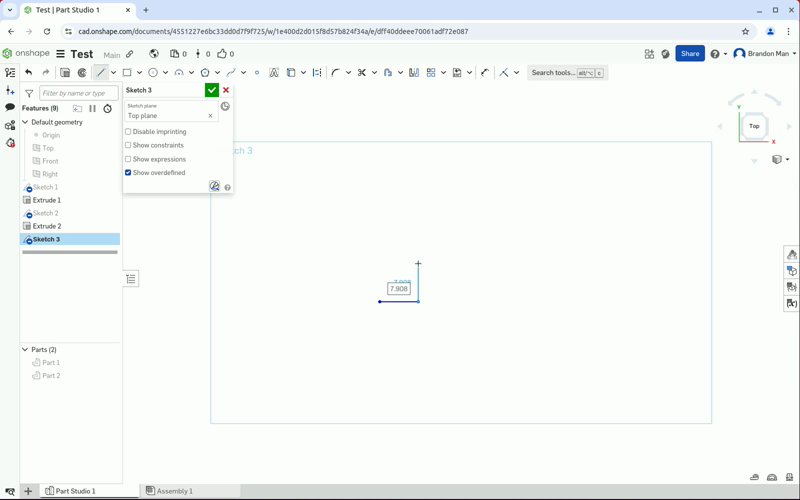
click(418, 263)
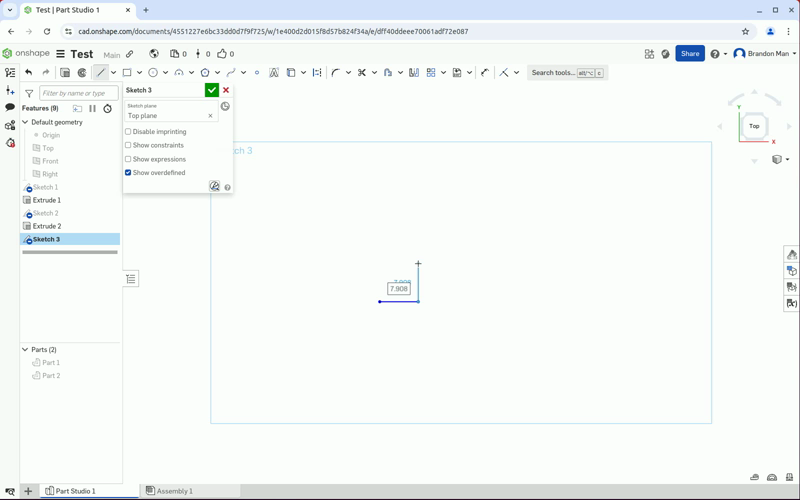
key_up(shift)
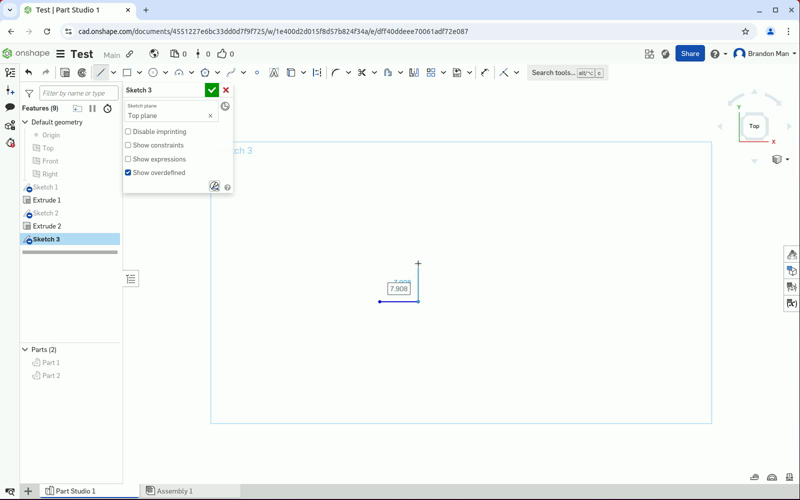
key_down(shift)
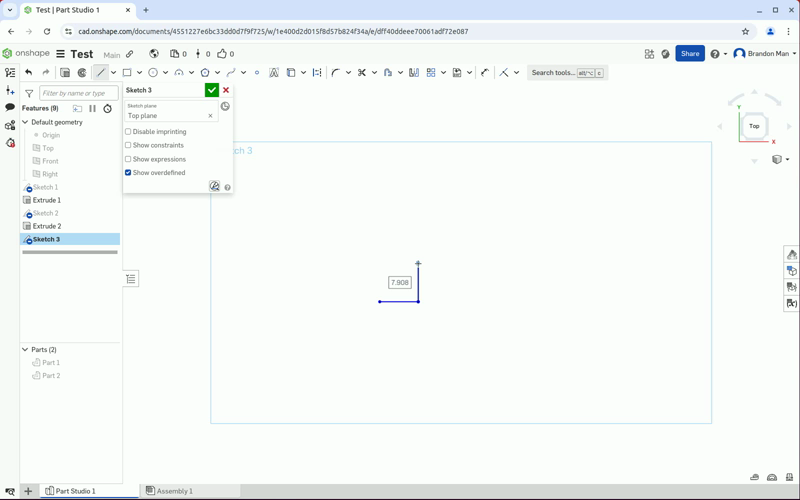
mouse_move(448, 263)
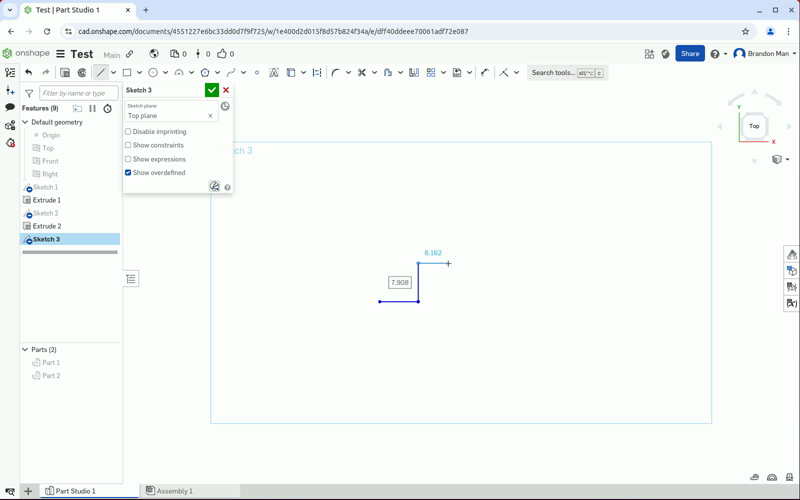
mouse_move(379, 263)
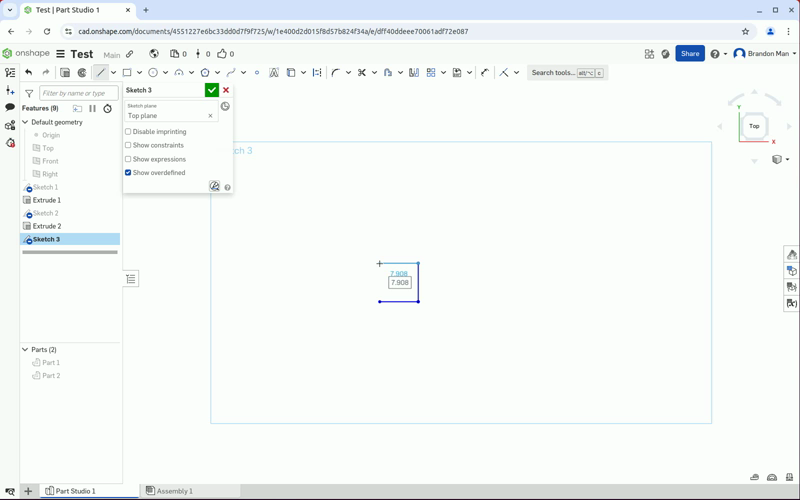
click(379, 263)
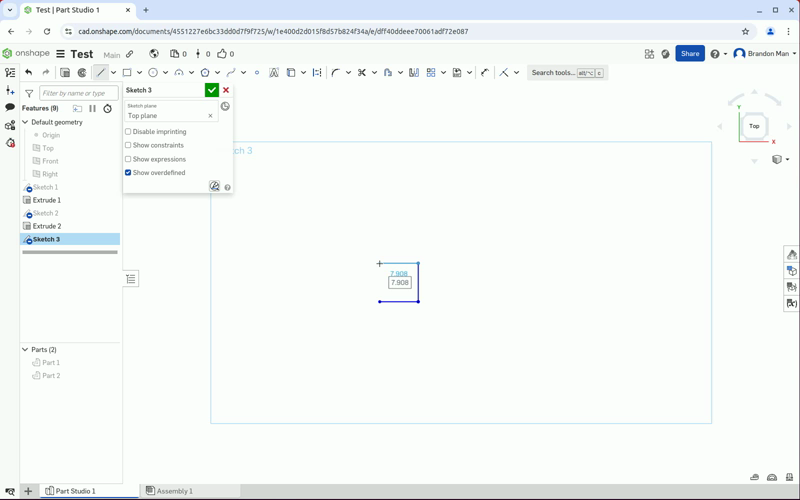
key_up(shift)
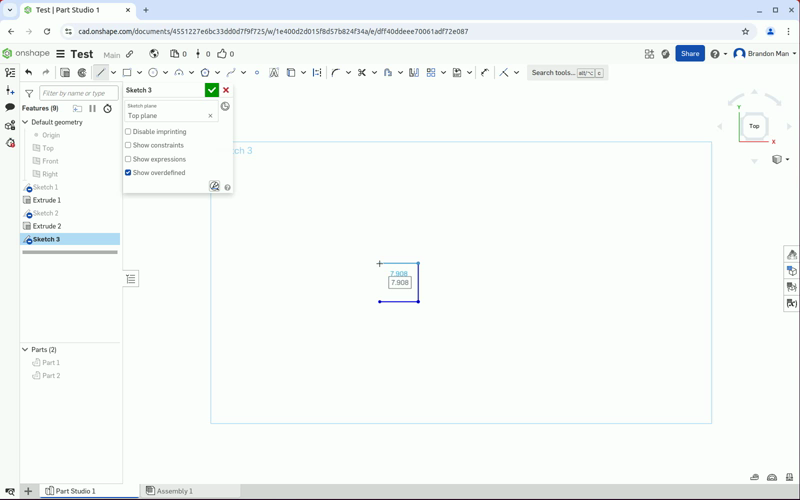
mouse_move(409, 263)
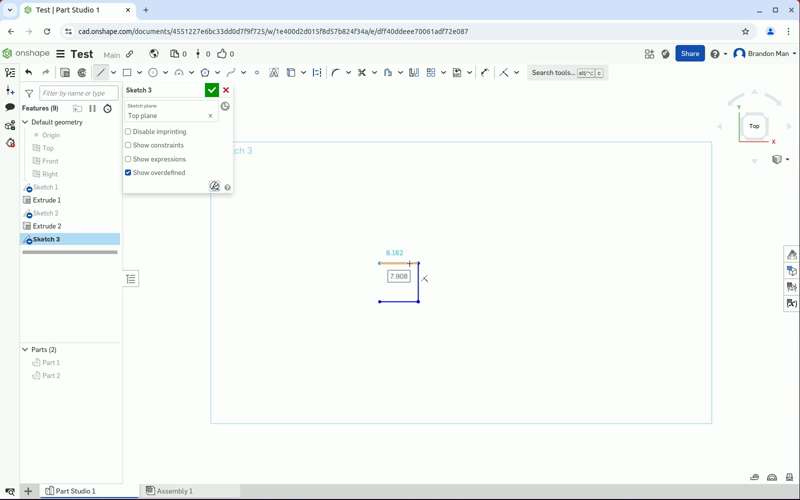
key_down(shift)
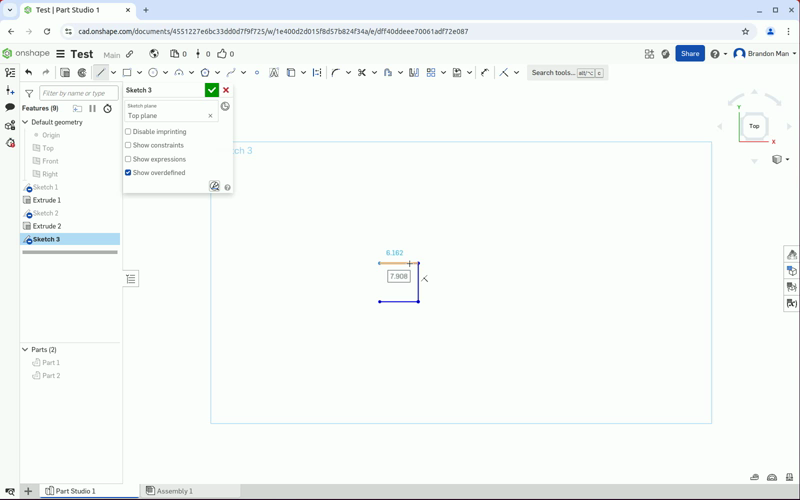
mouse_move(379, 301)
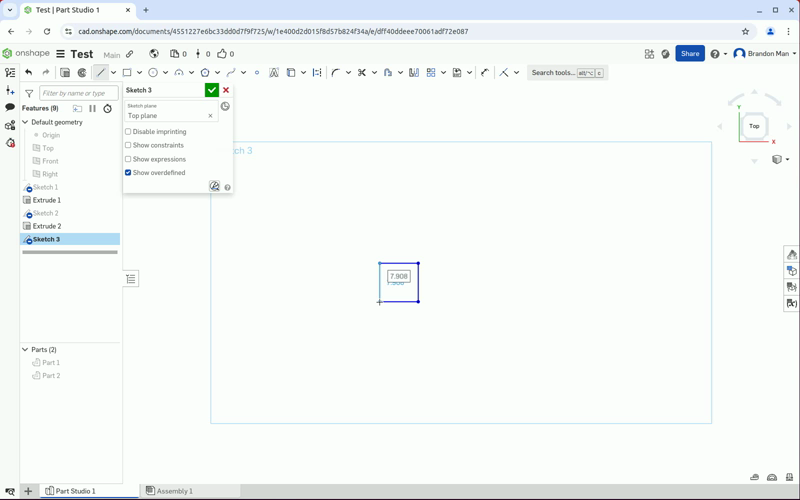
key_up(shift)
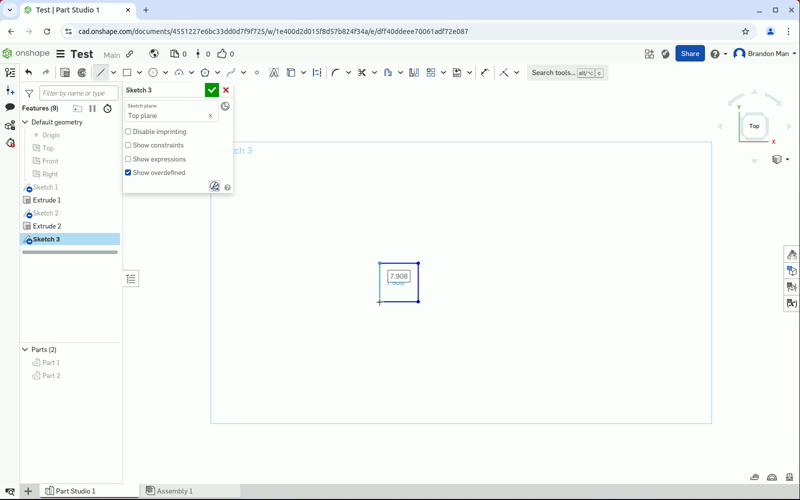
click(379, 301)
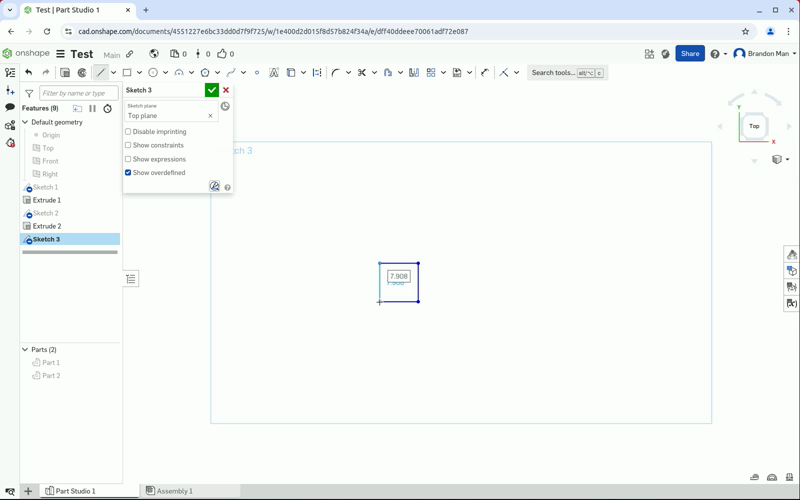
key(esc)
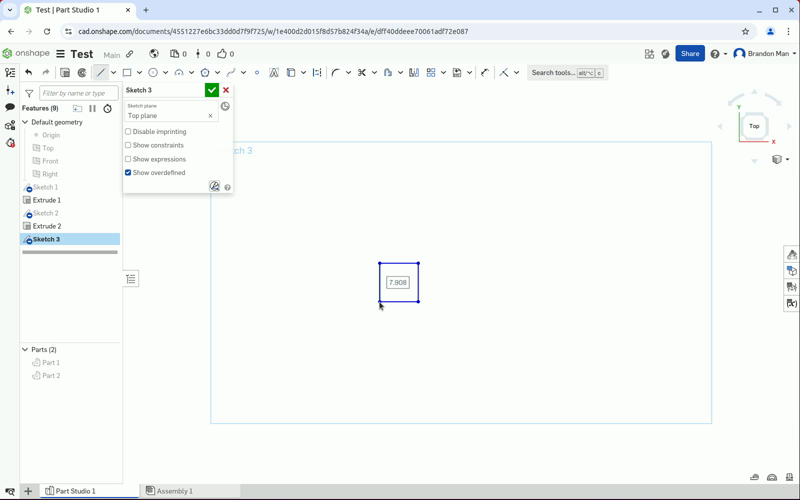
key(l)
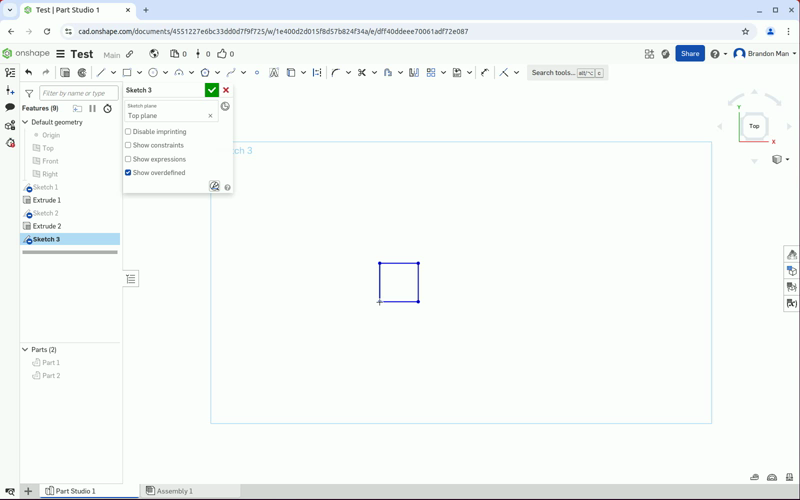
key_down(shift)
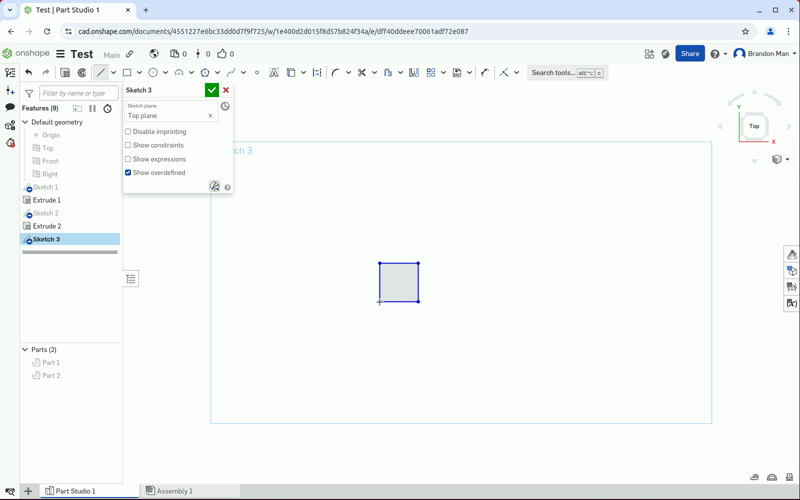
mouse_move(383, 297)
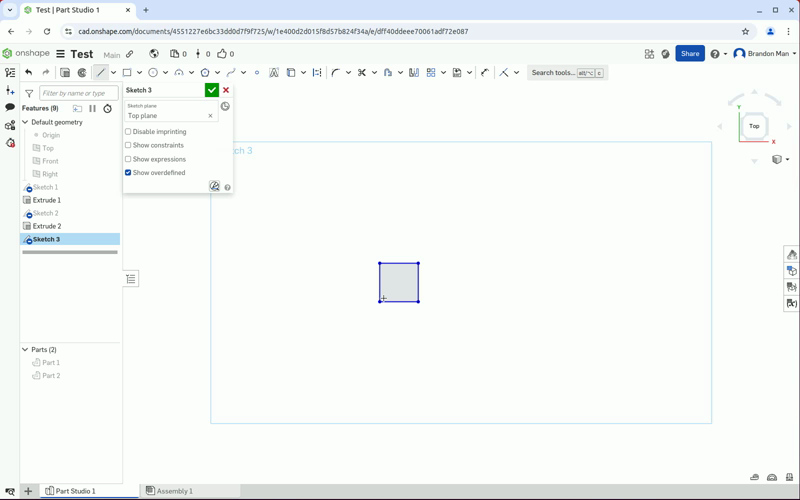
click(383, 297)
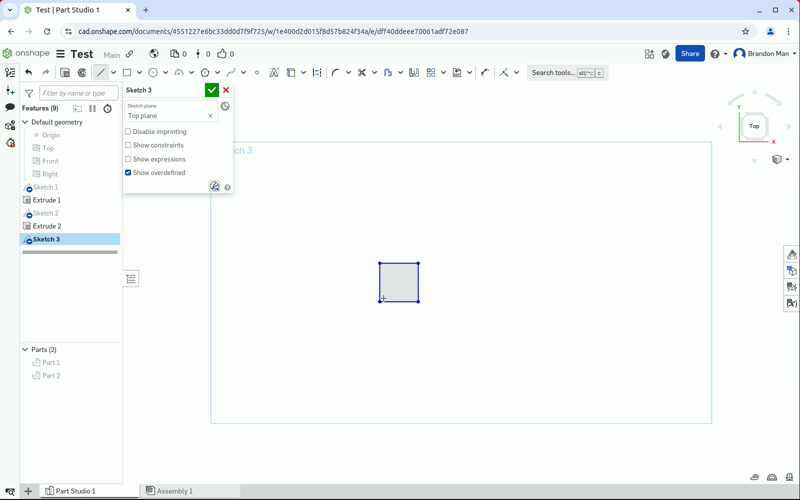
key_up(shift)
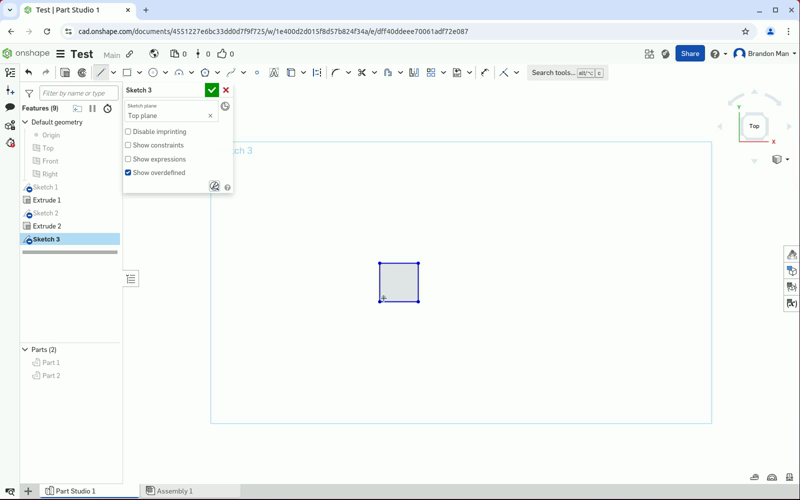
key_down(shift)
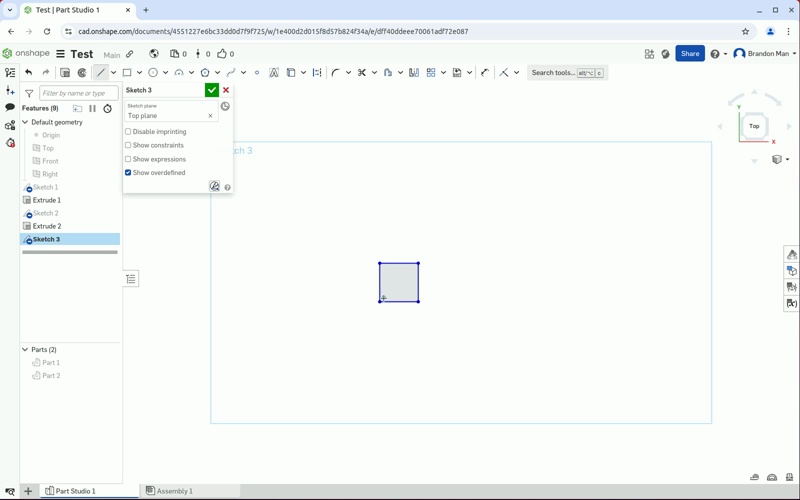
mouse_move(414, 297)
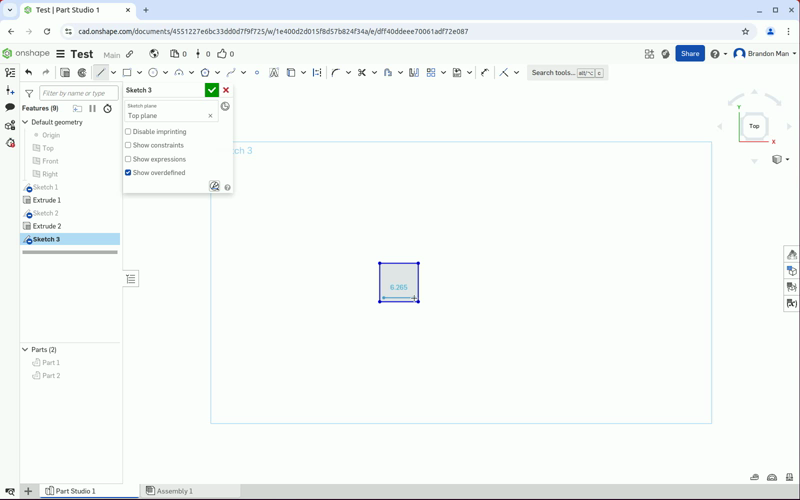
mouse_move(414, 297)
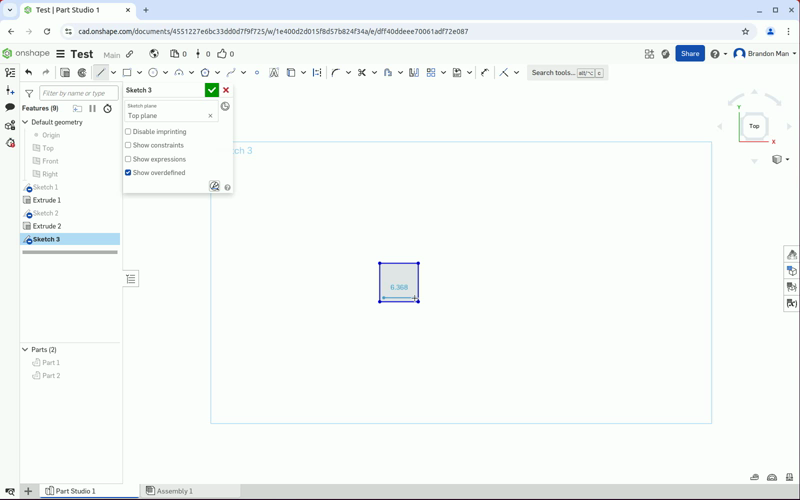
click(414, 297)
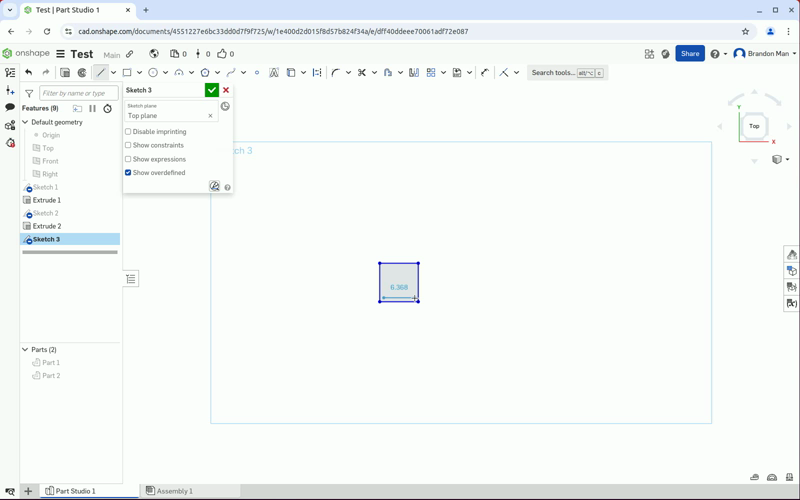
key_up(shift)
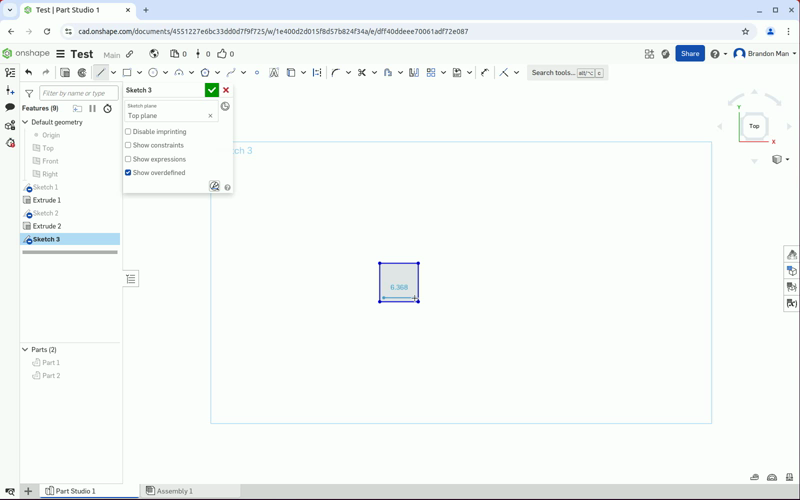
key_down(shift)
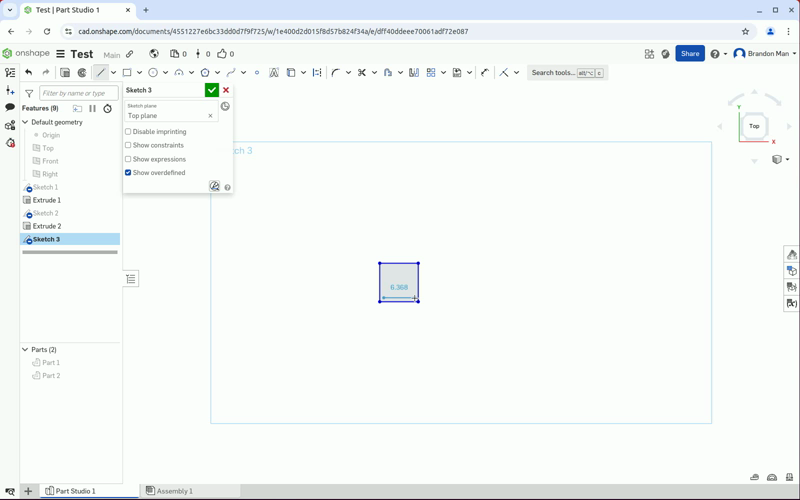
mouse_move(444, 297)
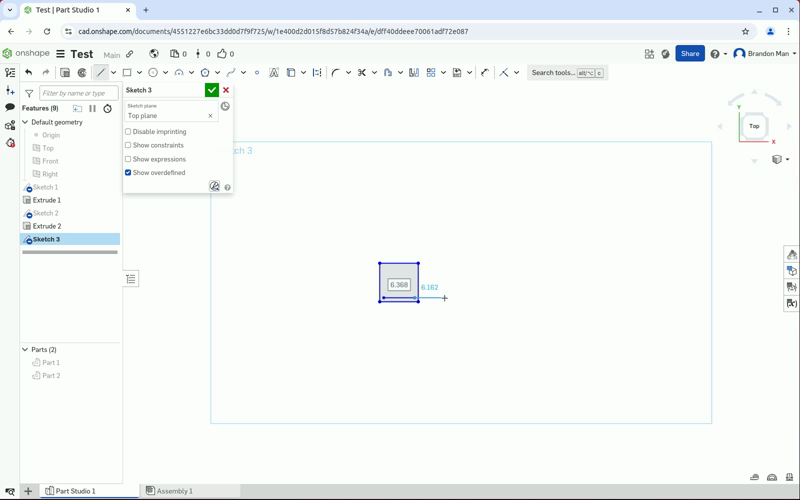
mouse_move(414, 267)
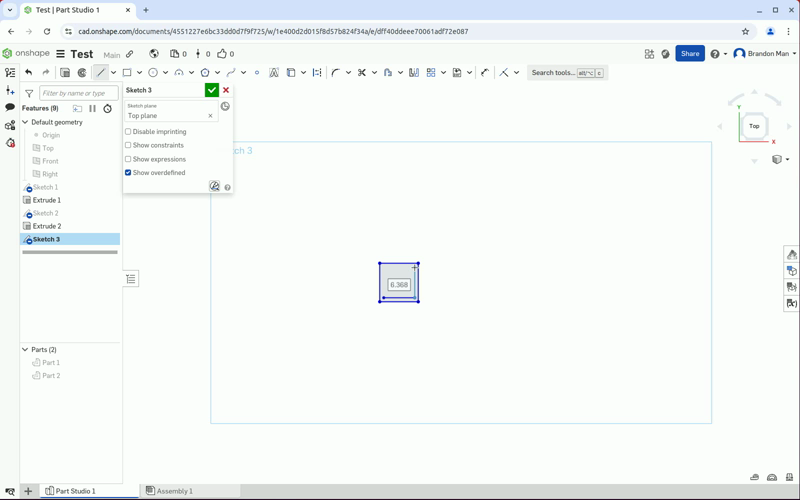
click(414, 267)
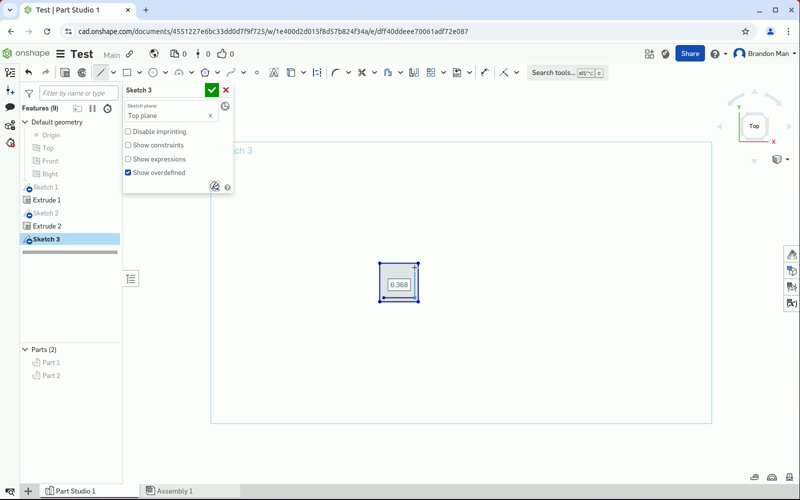
key_up(shift)
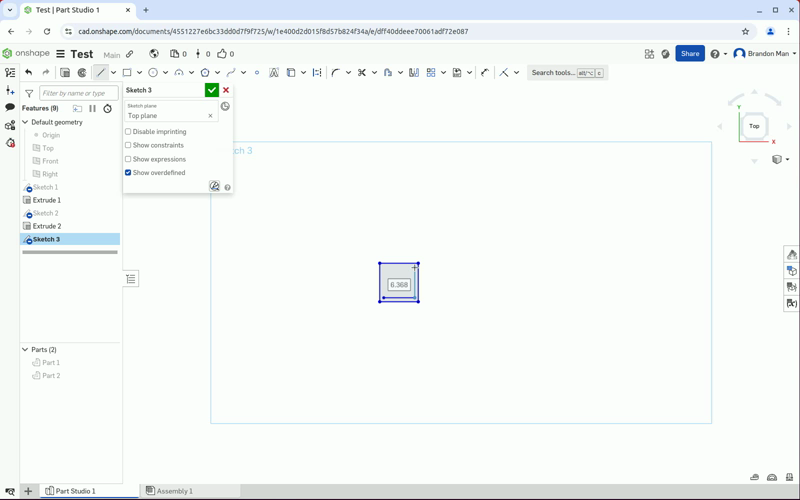
key_down(shift)
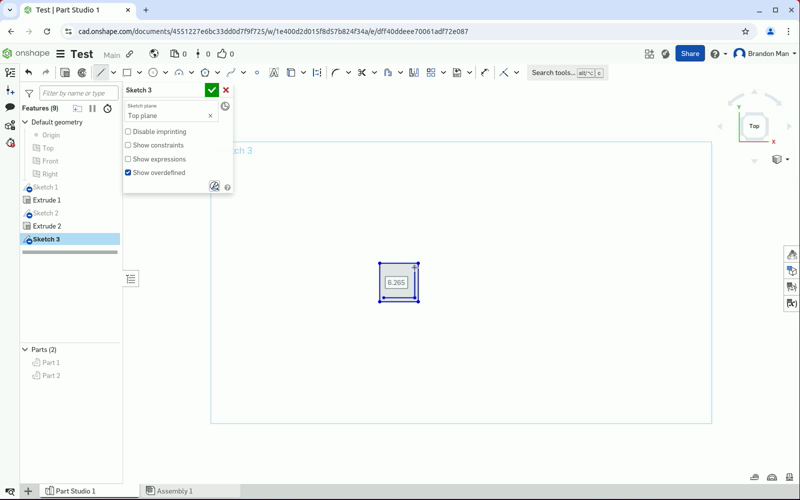
mouse_move(444, 267)
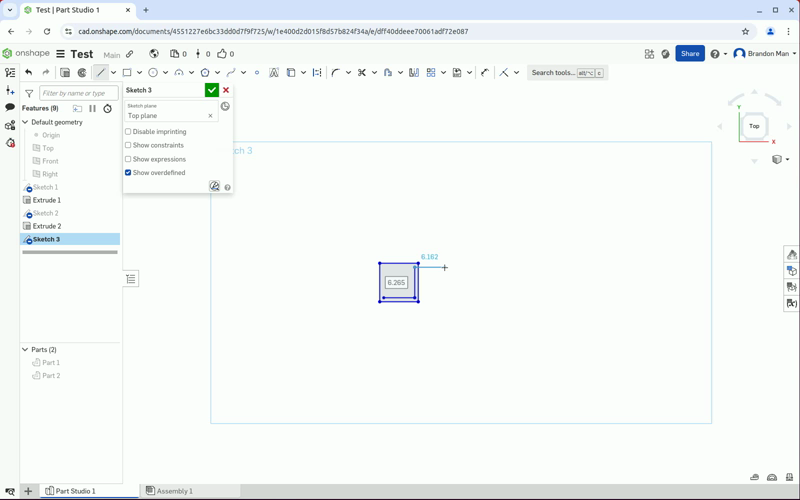
mouse_move(383, 267)
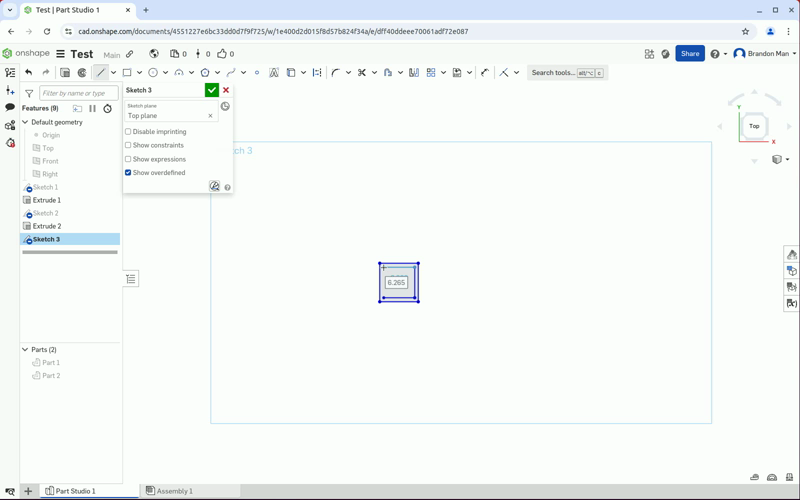
click(383, 267)
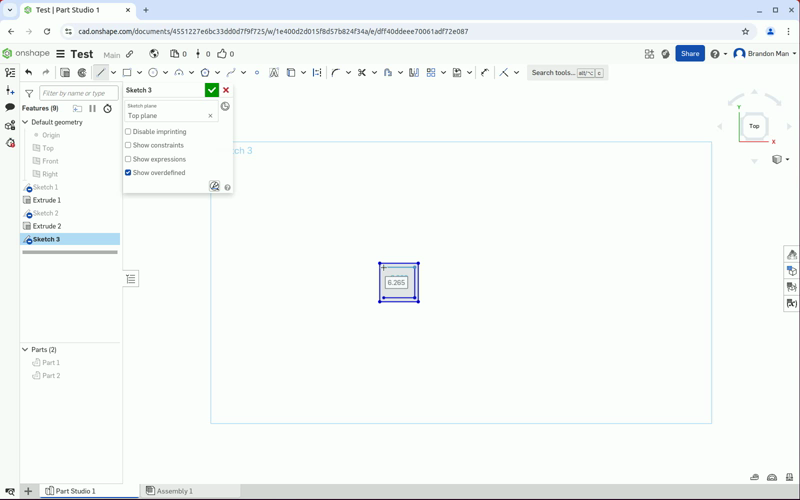
key_up(shift)
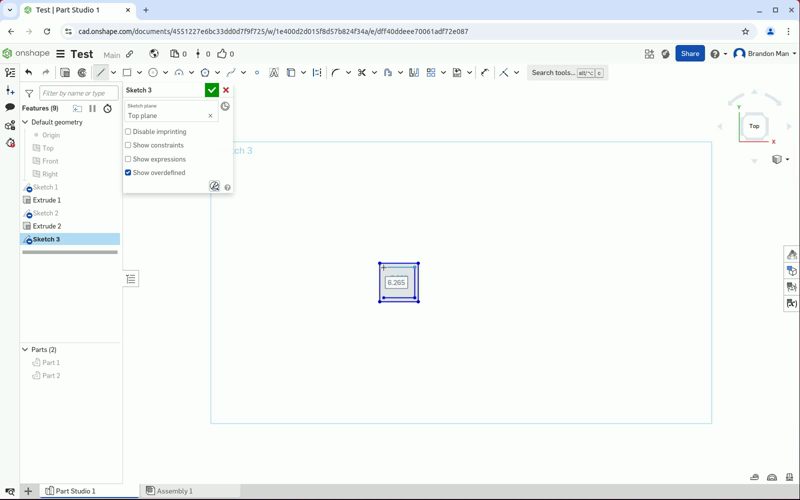
mouse_move(414, 267)
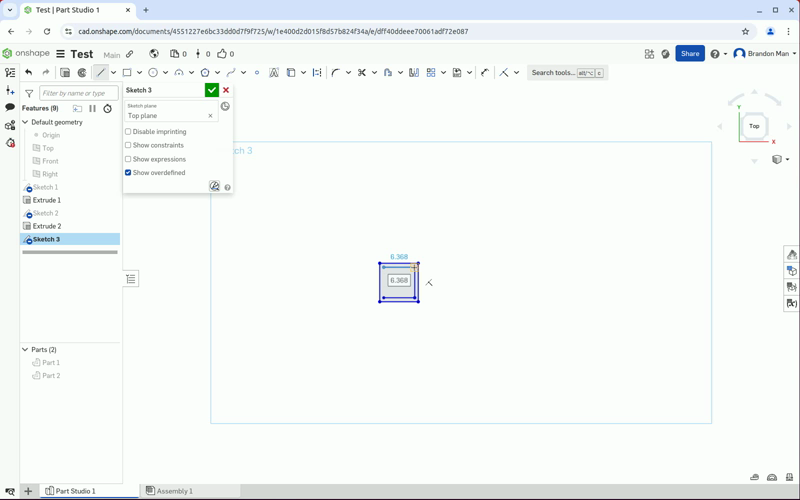
key_down(shift)
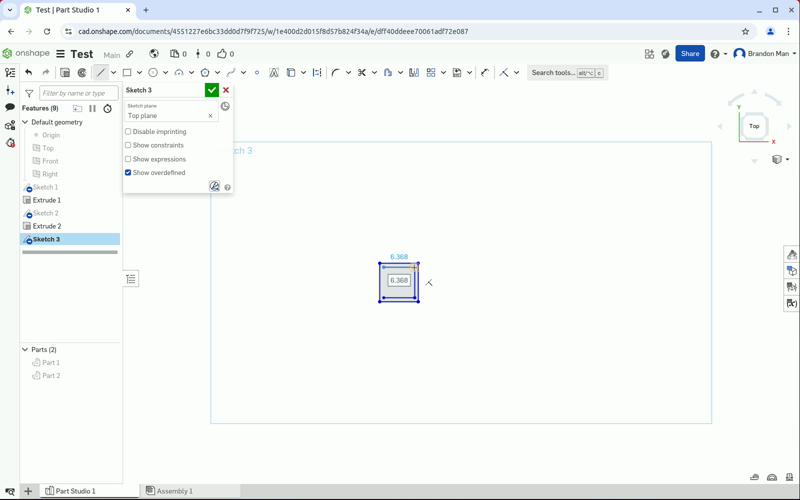
mouse_move(383, 297)
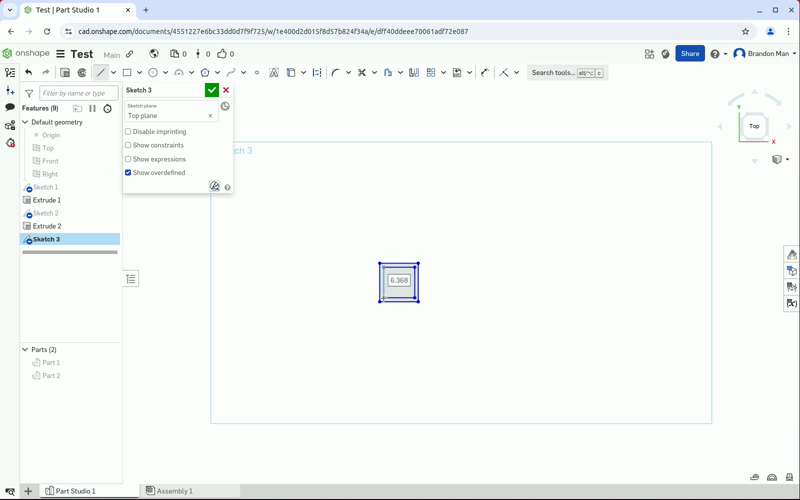
key_up(shift)
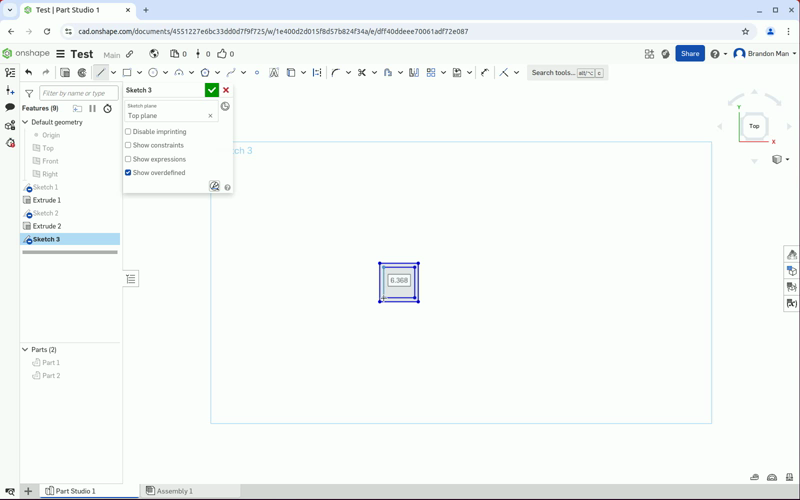
click(383, 297)
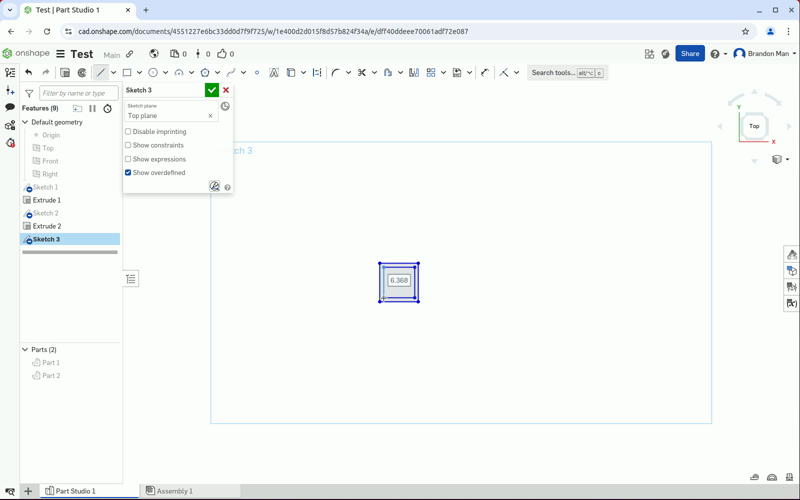
key(esc)
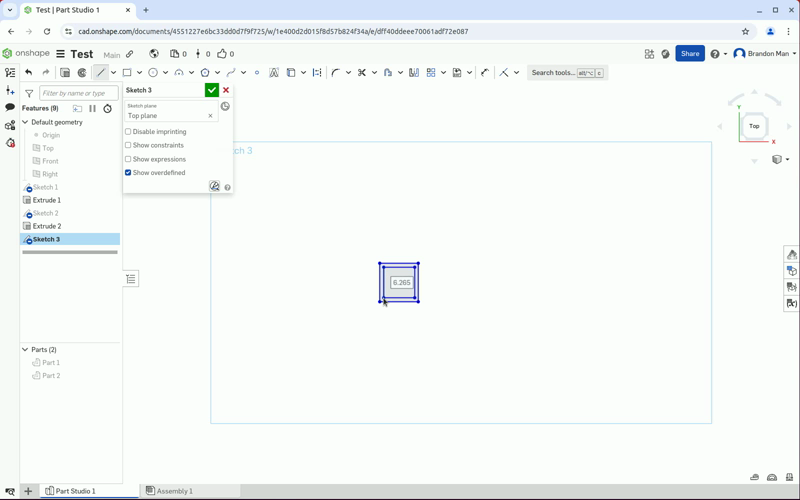
mouse_move(381, 271)
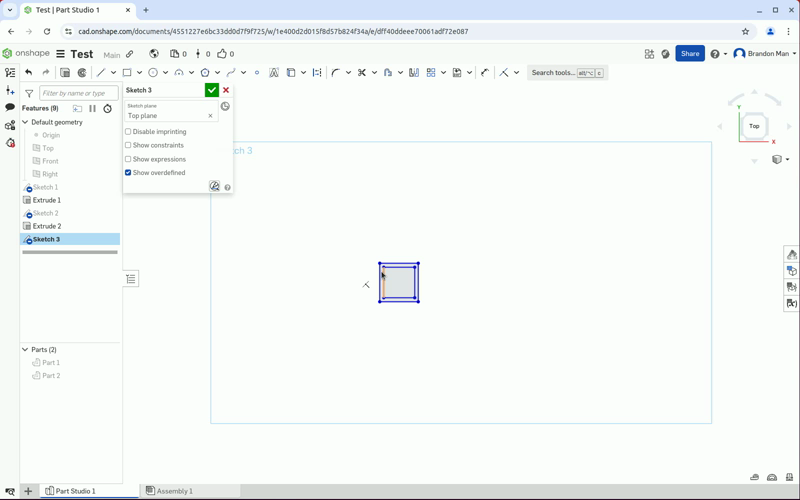
scroll(6)
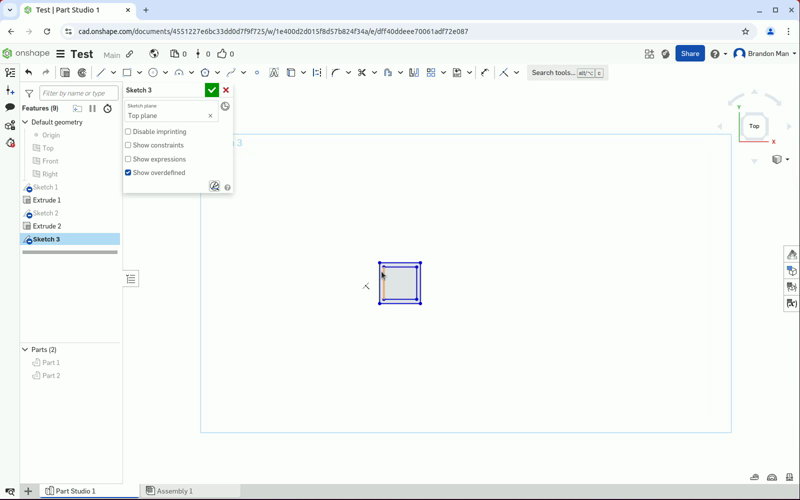
scroll(6)
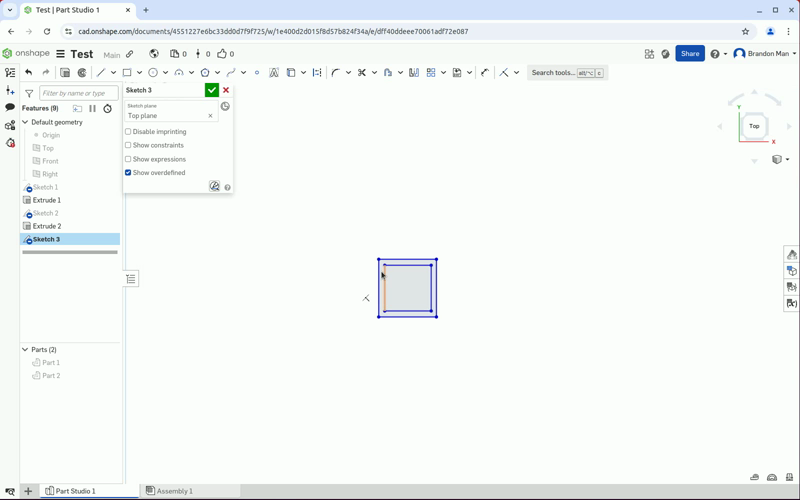
scroll(6)
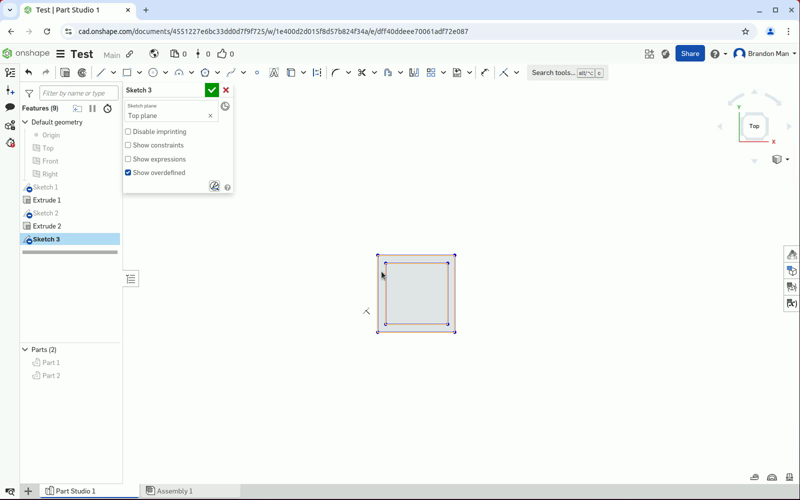
scroll(6)
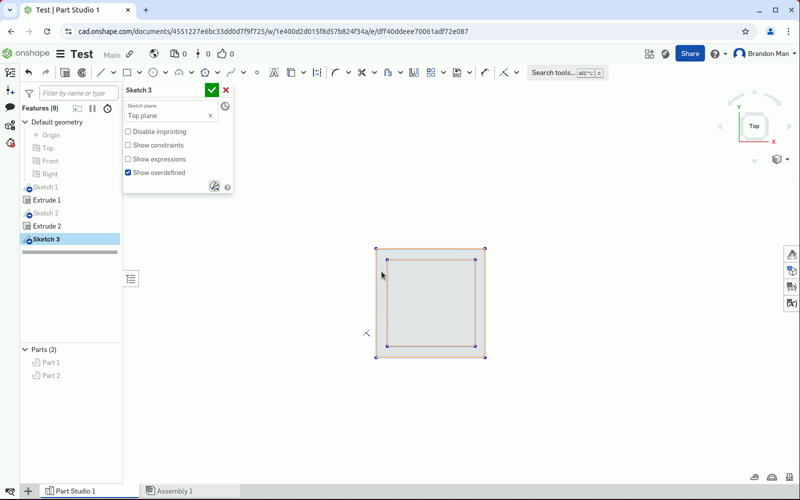
scroll(6)
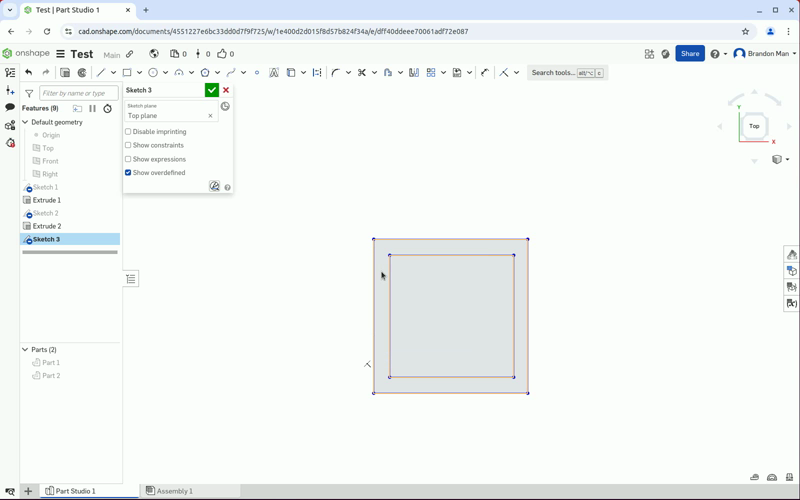
scroll(6)
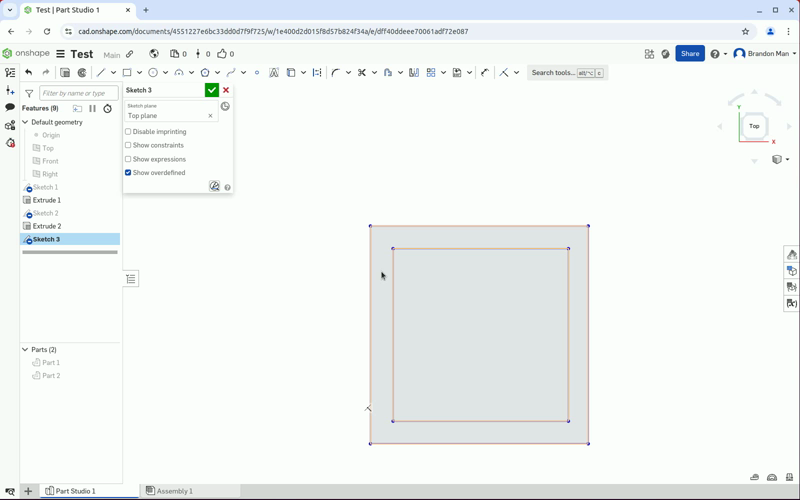
scroll(6)
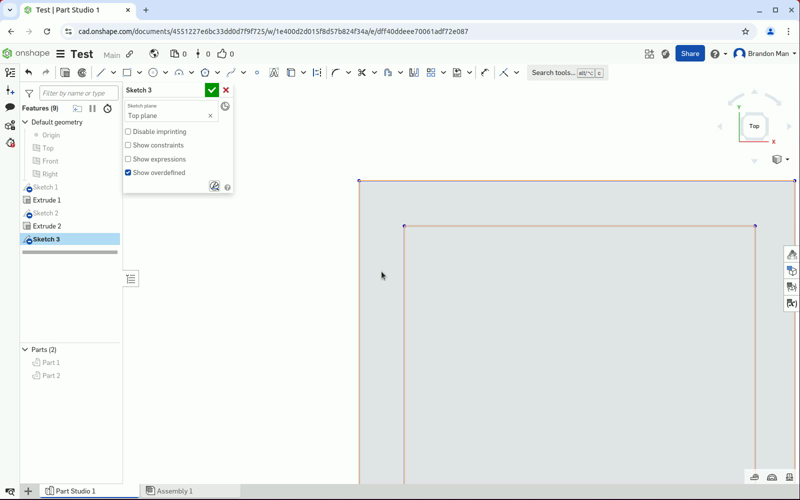
click(381, 271)
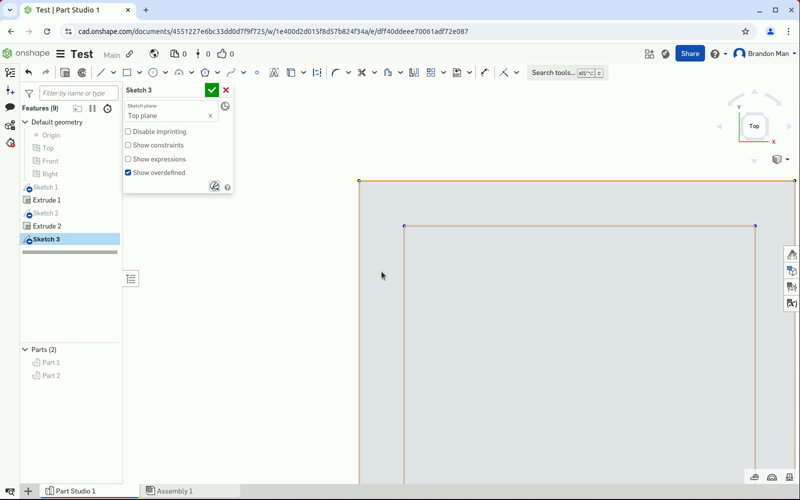
scroll(-6)
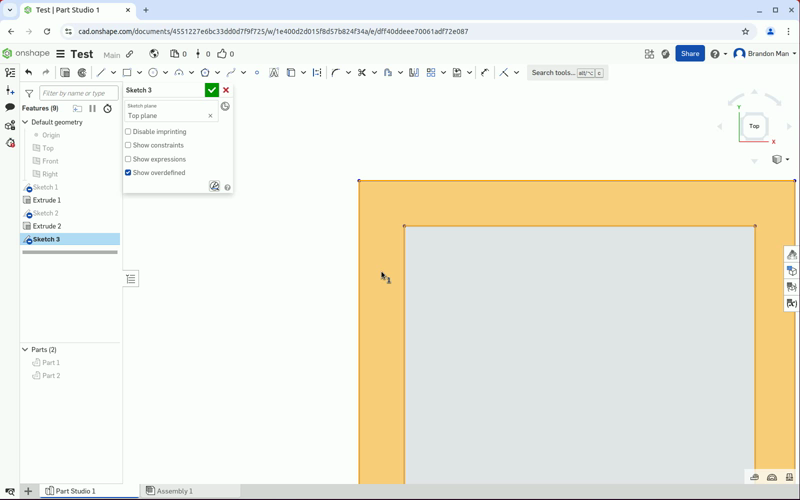
scroll(-6)
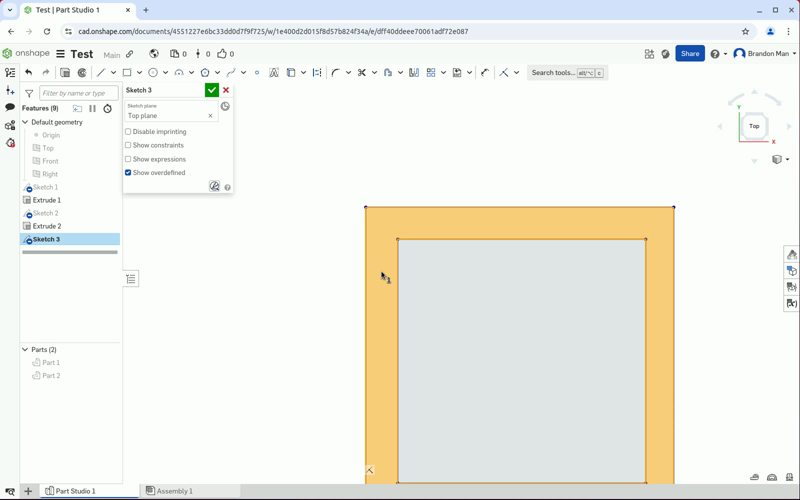
scroll(-6)
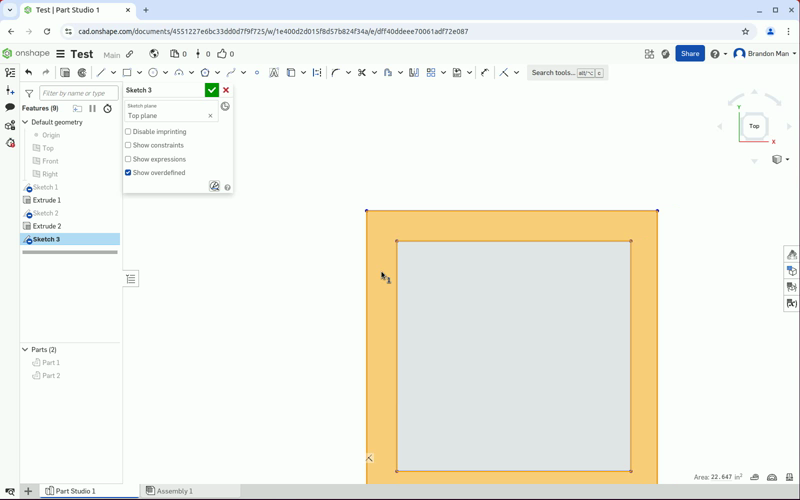
scroll(-6)
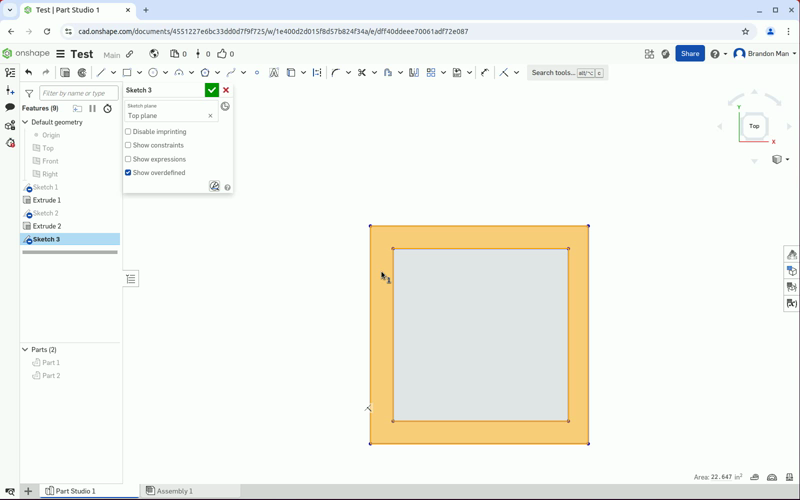
scroll(-6)
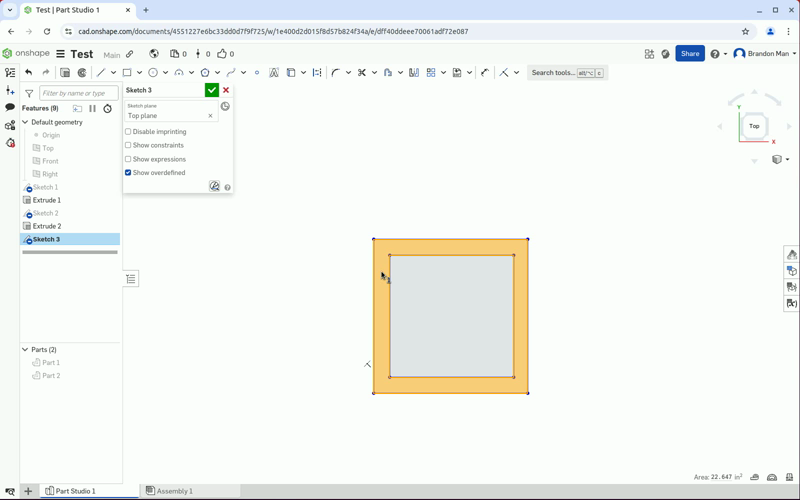
scroll(-6)
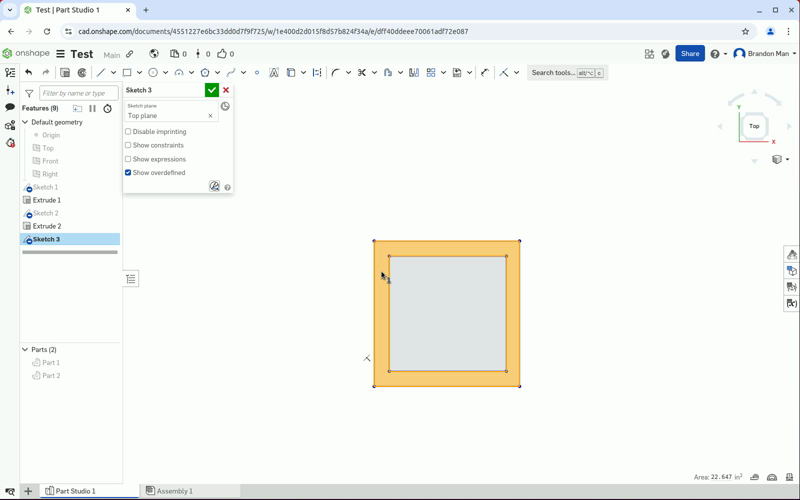
scroll(-6)
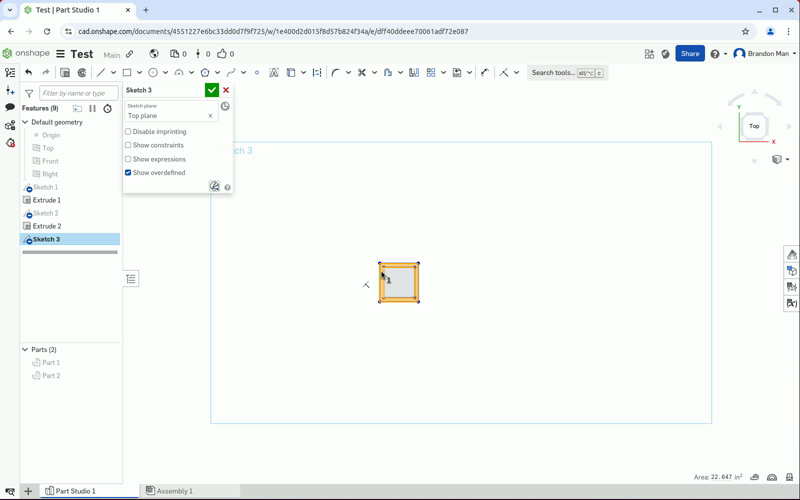
mouse_move(73, 352)
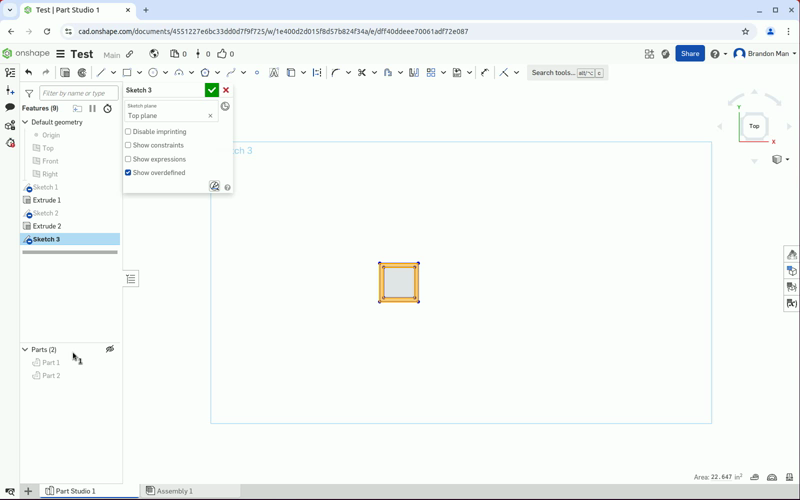
key(shift+y)
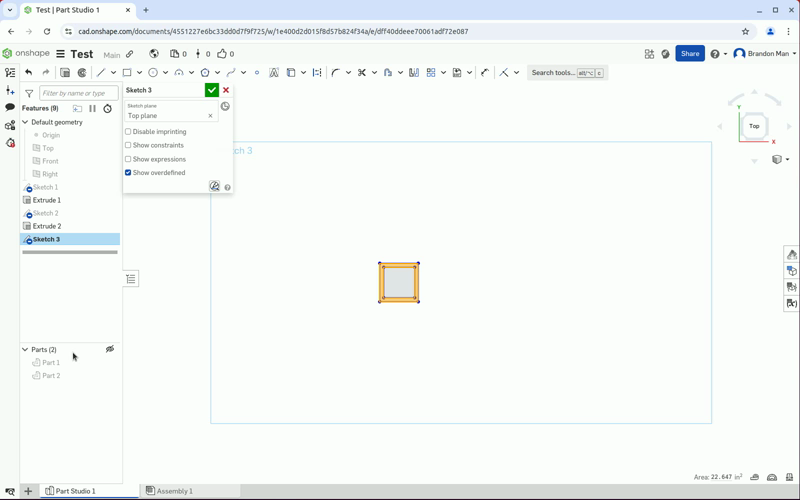
key(shift+e)
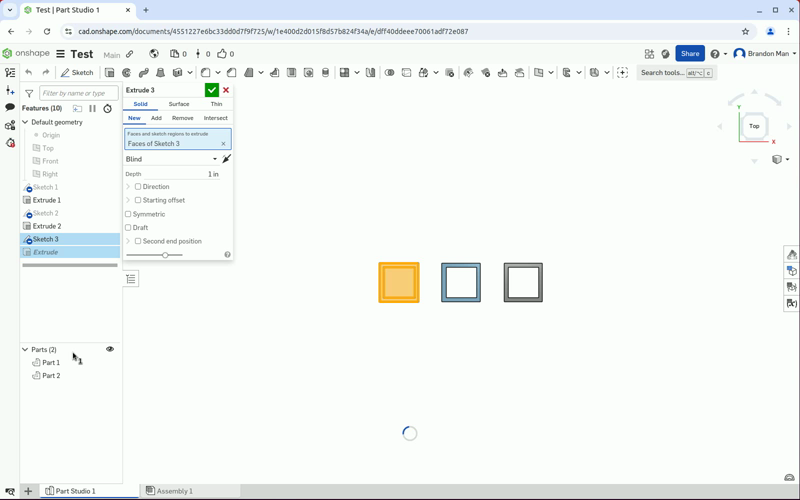
mouse_move(143, 106)
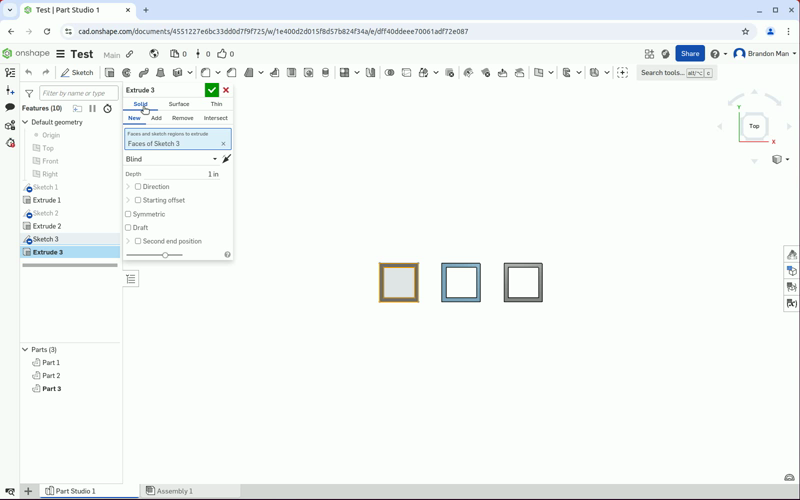
click(143, 106)
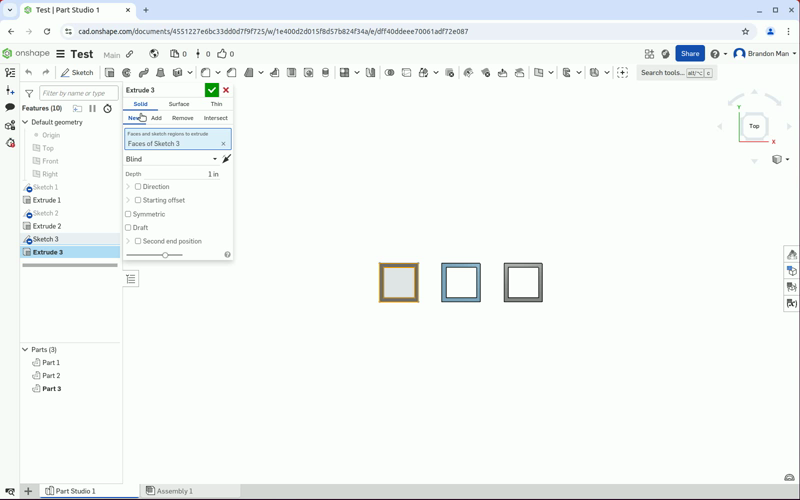
mouse_move(137, 120)
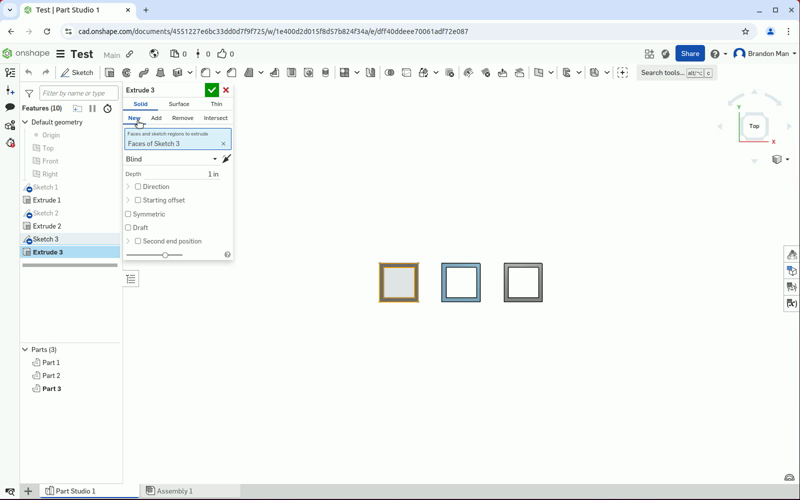
click(137, 120)
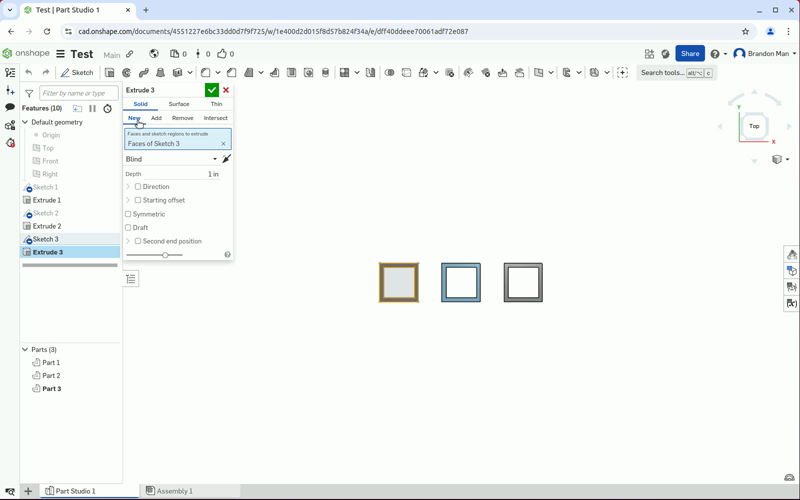
key(tab, 4)
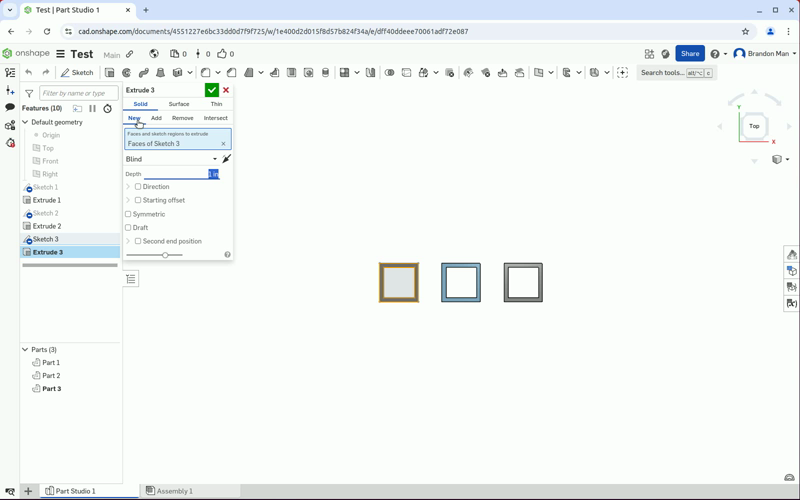
text(1.444)
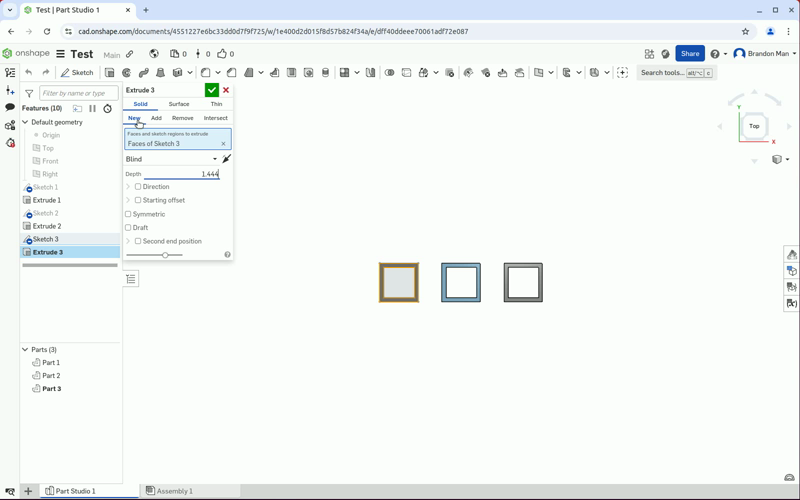
key(enter)
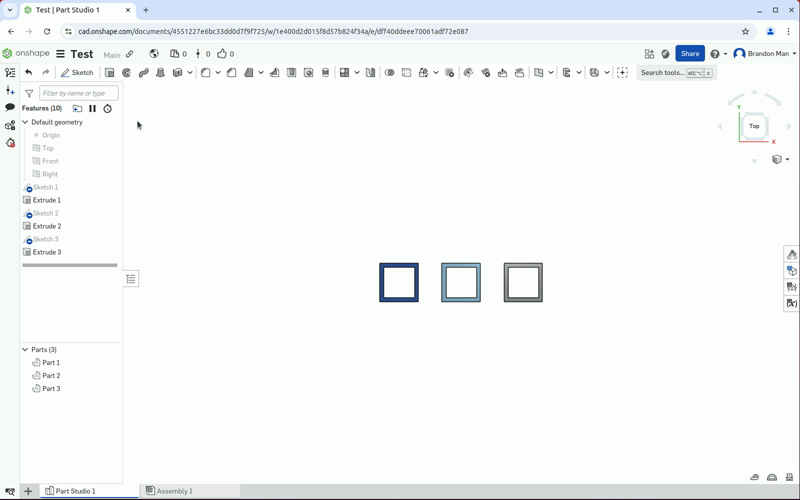
key(shift+h)
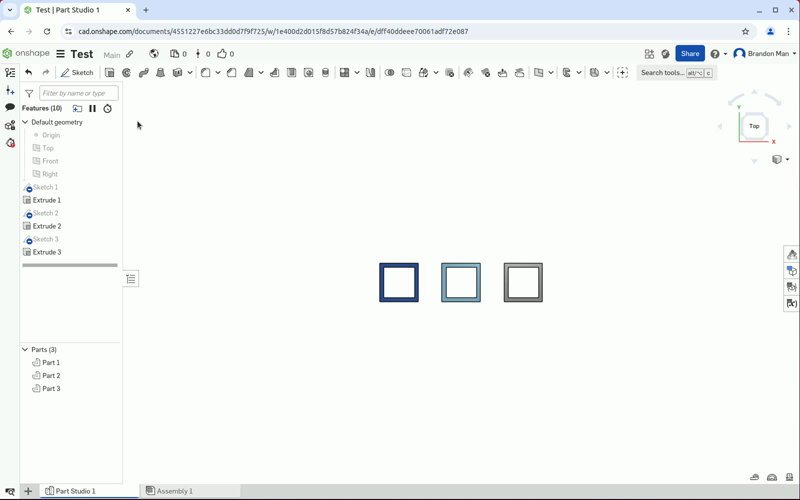
key(shift+h)
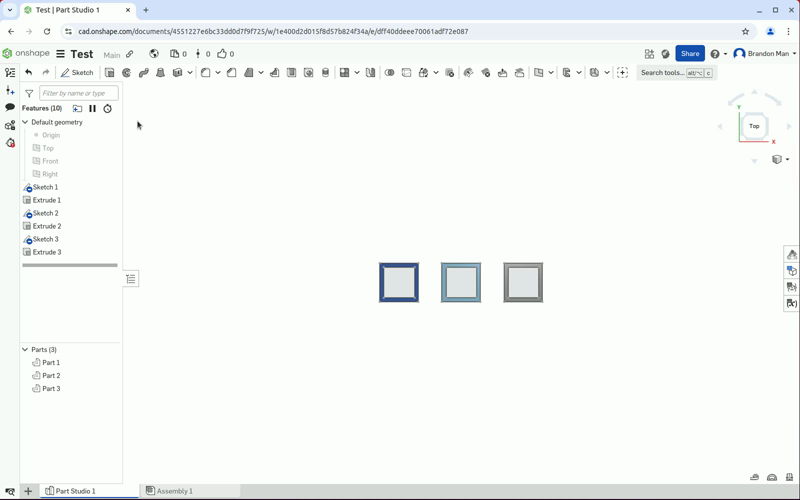
key(shift+7)
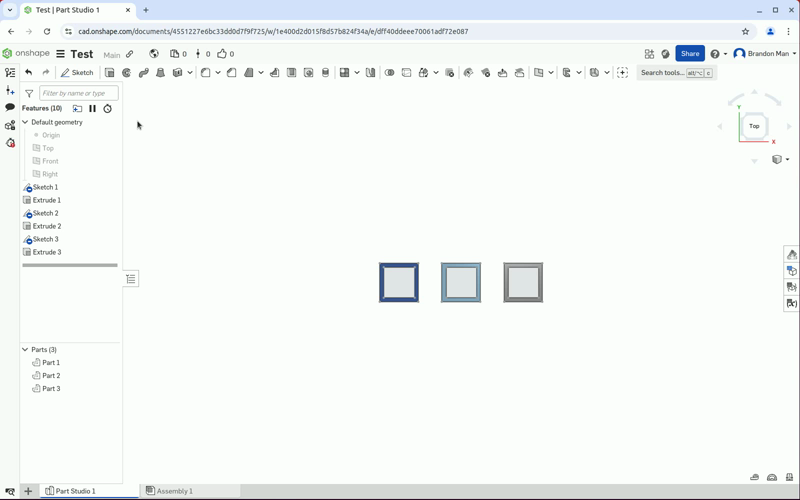
key(up, 3)
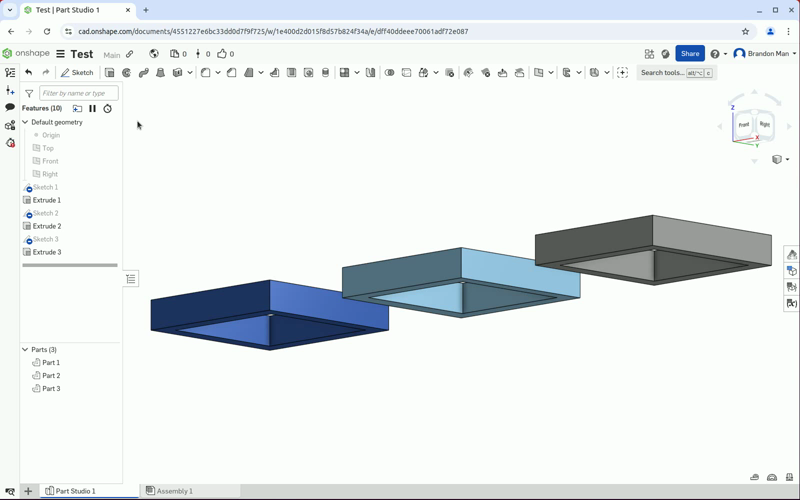
key(left, 3)
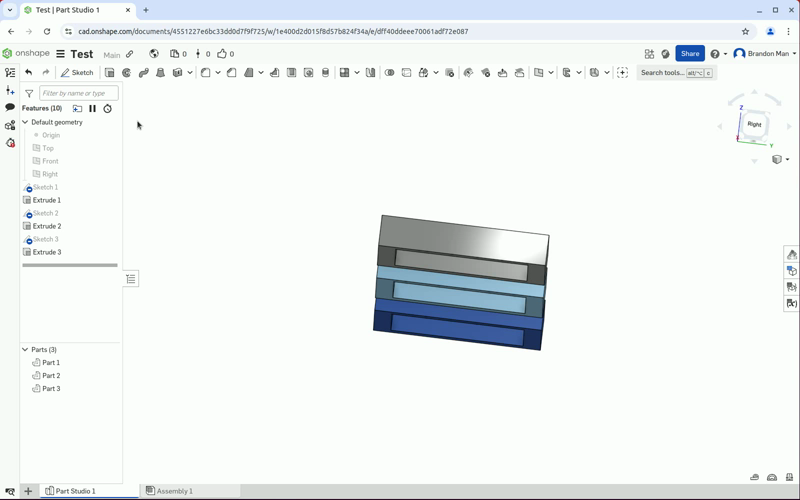
key(right, 3)
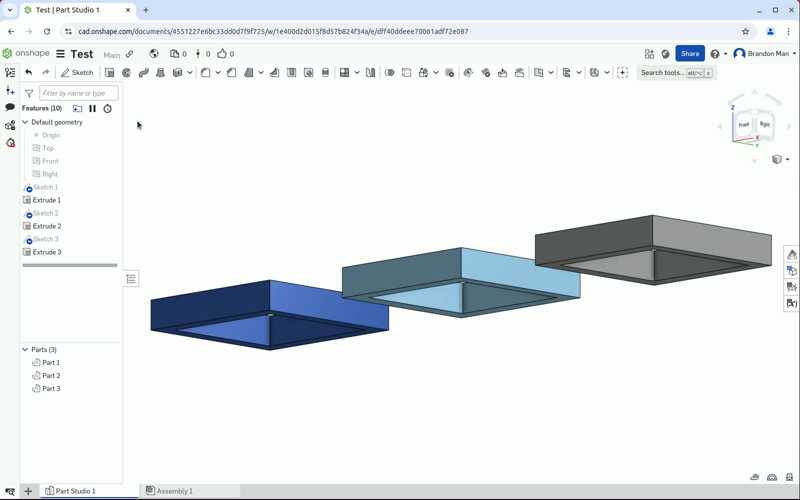
key(down, 3)
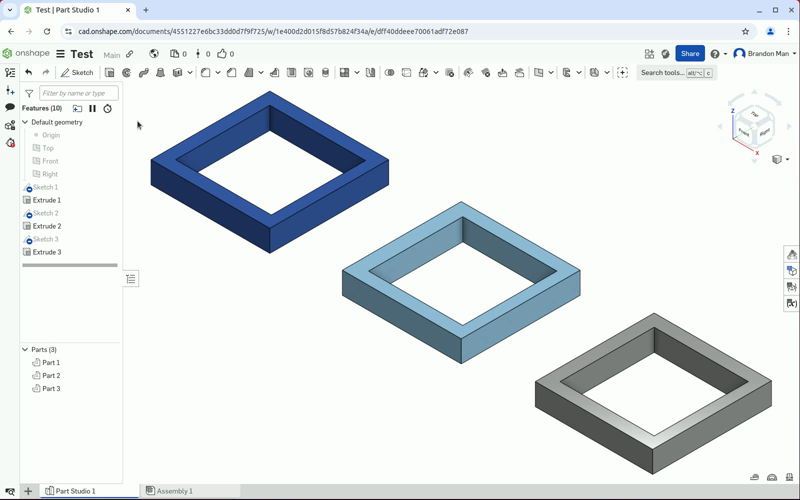
mouse_move(73, 189)
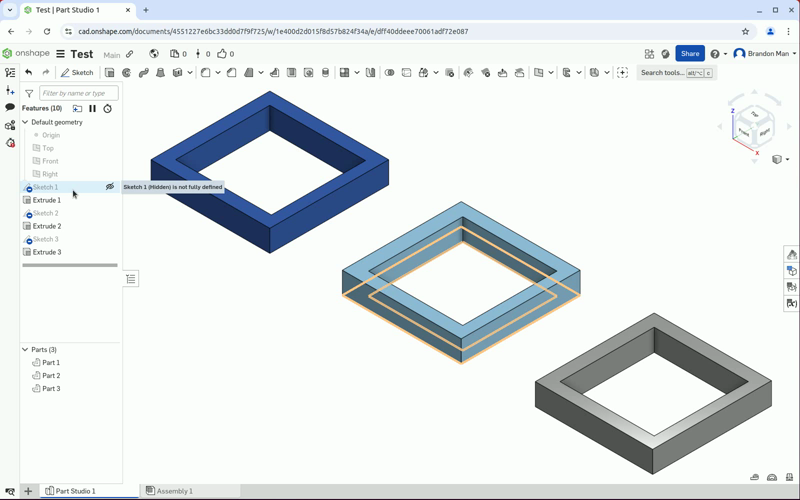
click(73, 189)